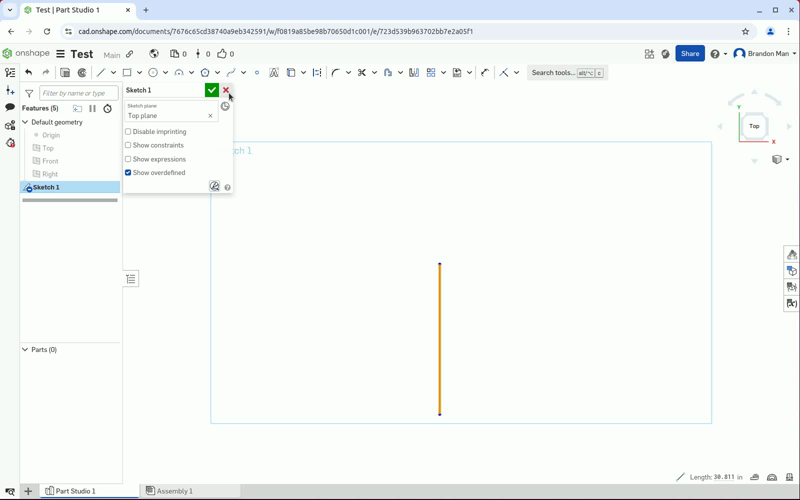
key(shift+h)
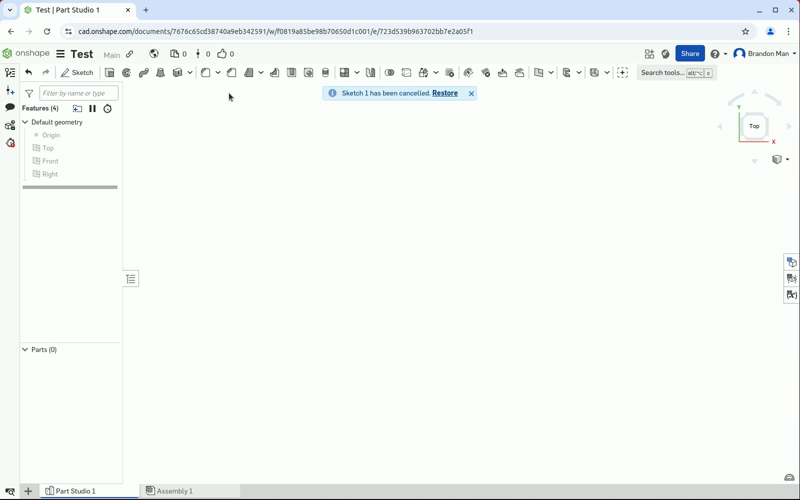
mouse_move(73, 352)
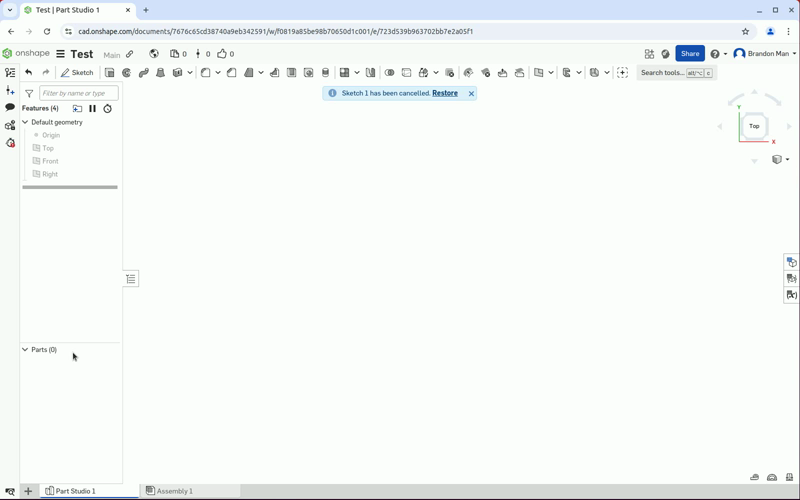
key(y)
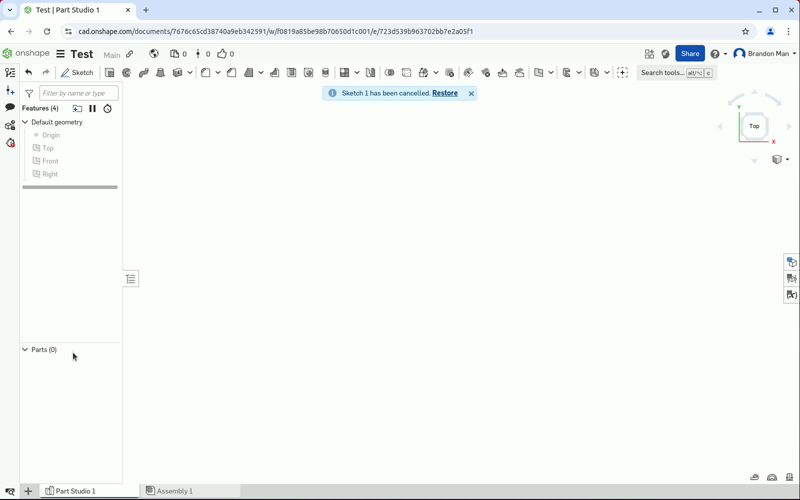
key(shift+p)
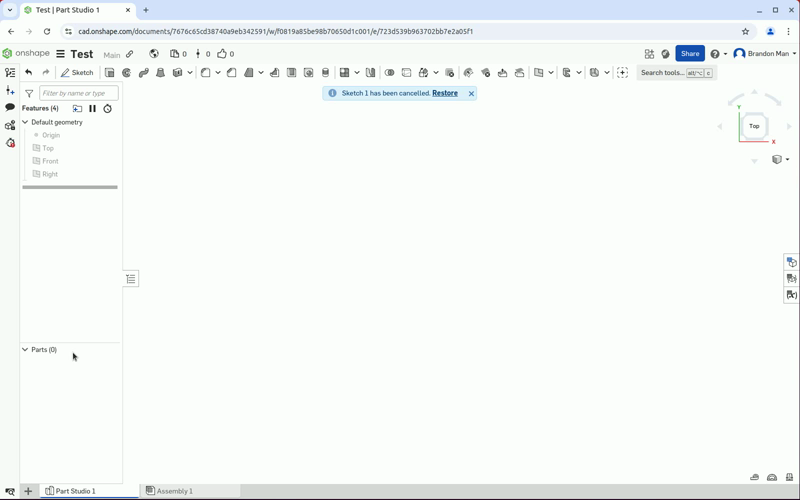
key(space)
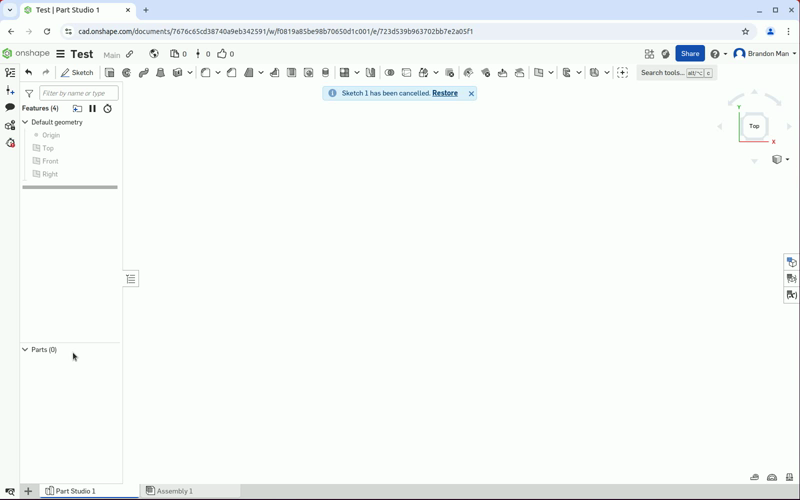
key_down(shift)
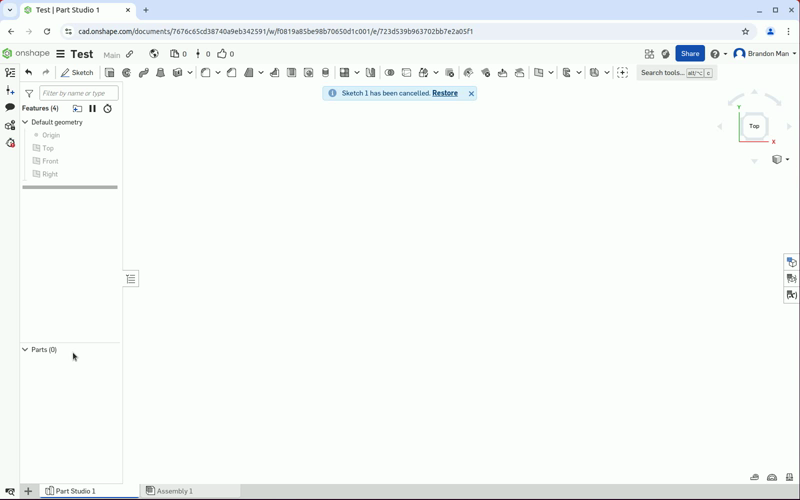
key(up)
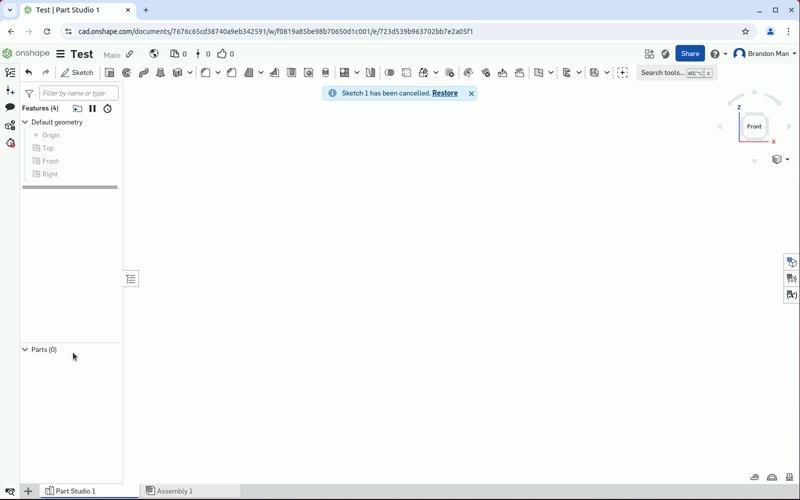
key_up(shift)
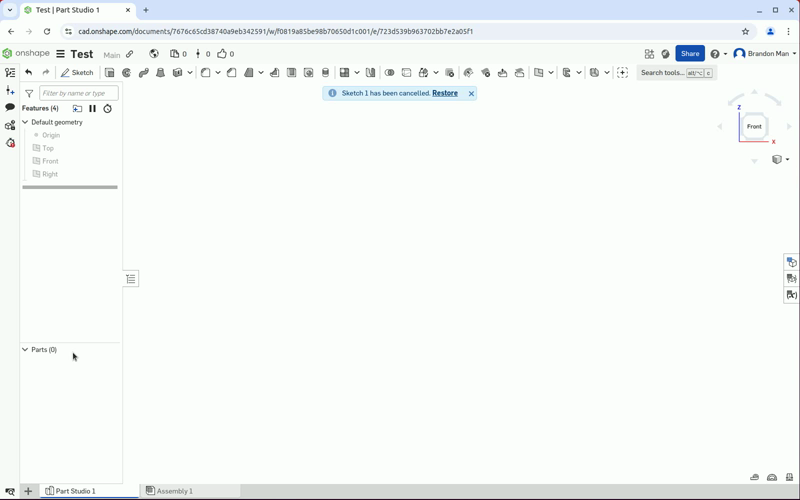
mouse_move(73, 352)
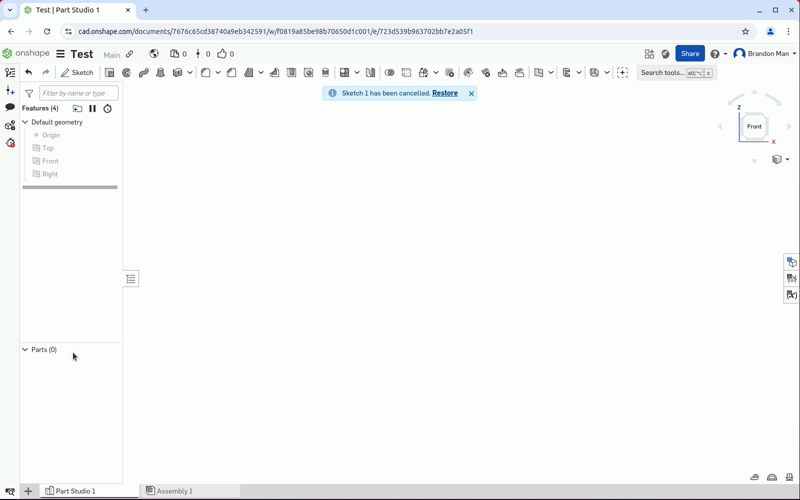
key(shift+y)
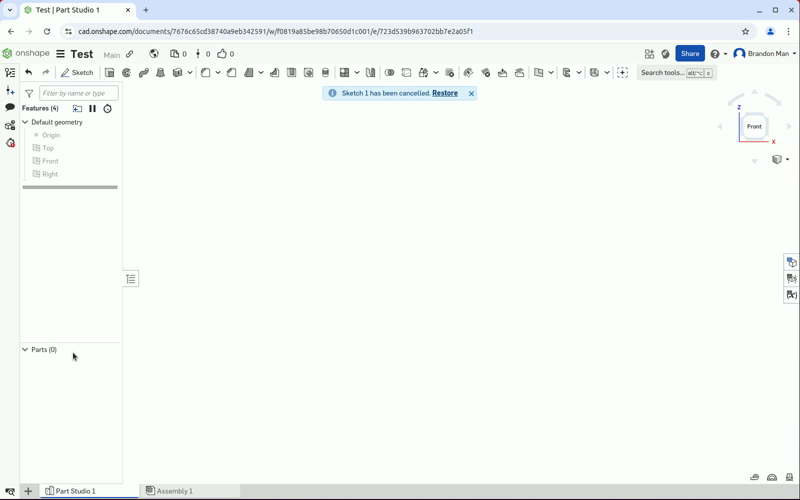
key(shift+s)
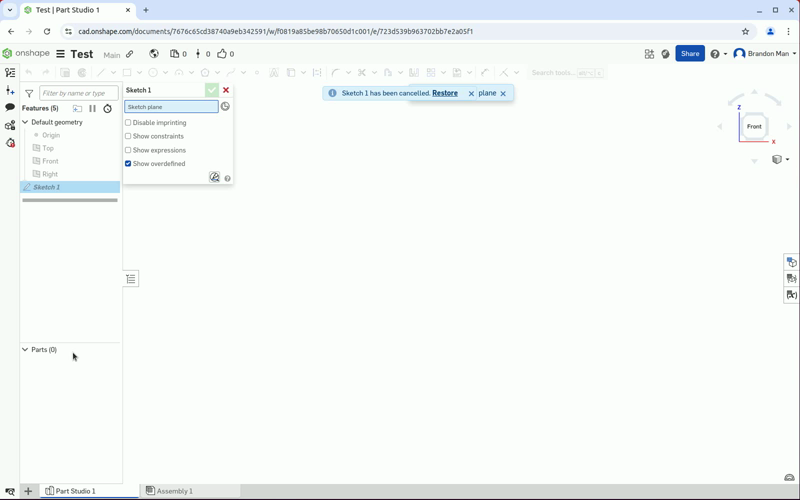
mouse_move(73, 163)
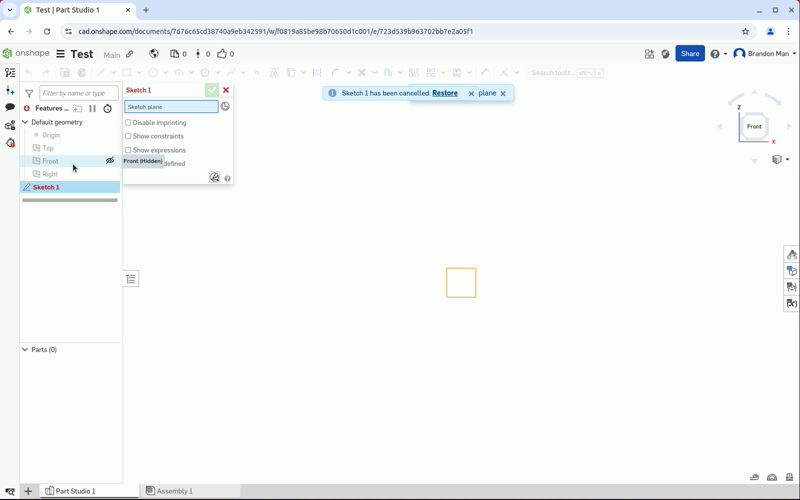
click(73, 163)
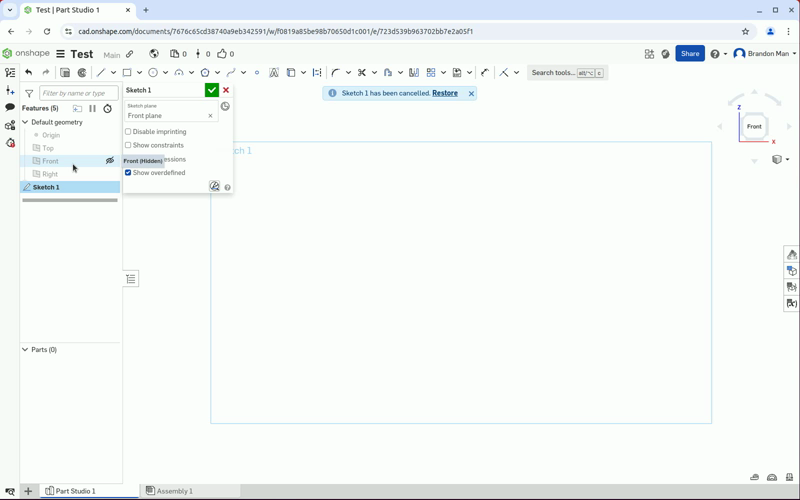
mouse_move(73, 352)
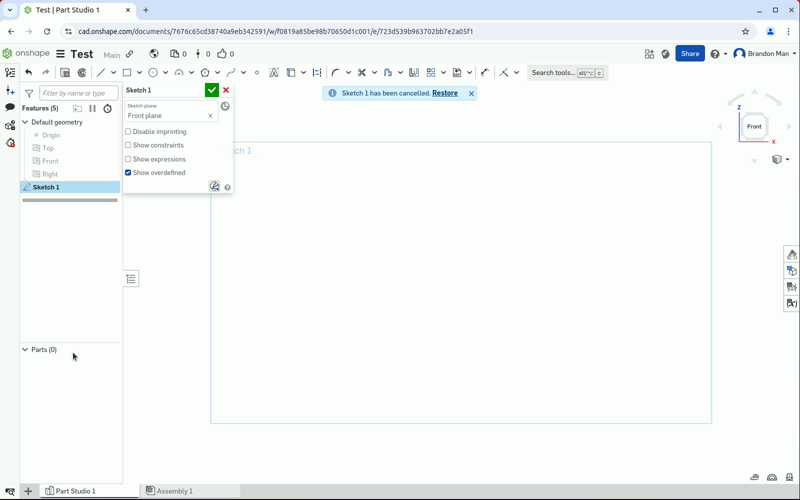
key(y)
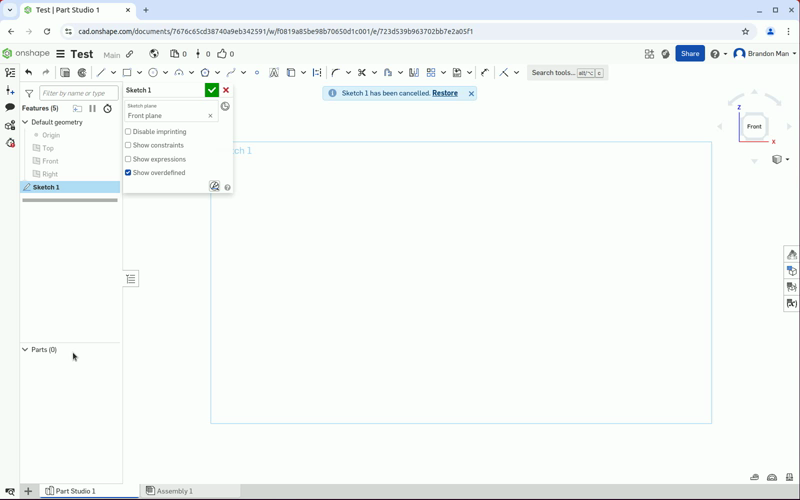
key(l)
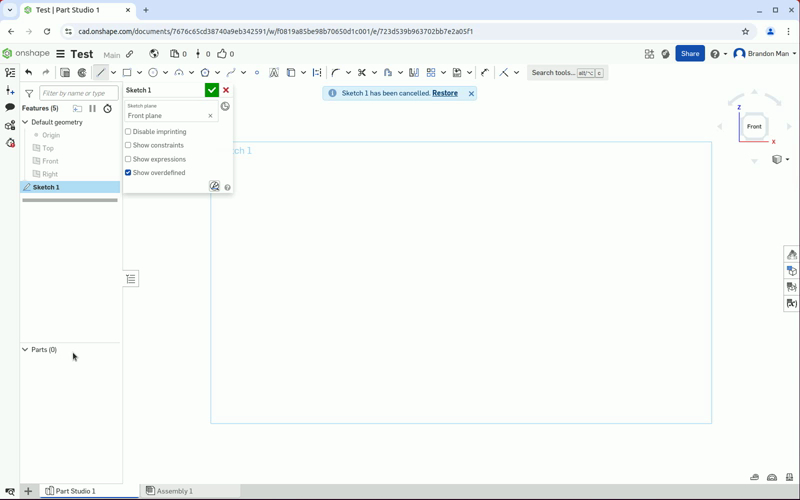
key_down(shift)
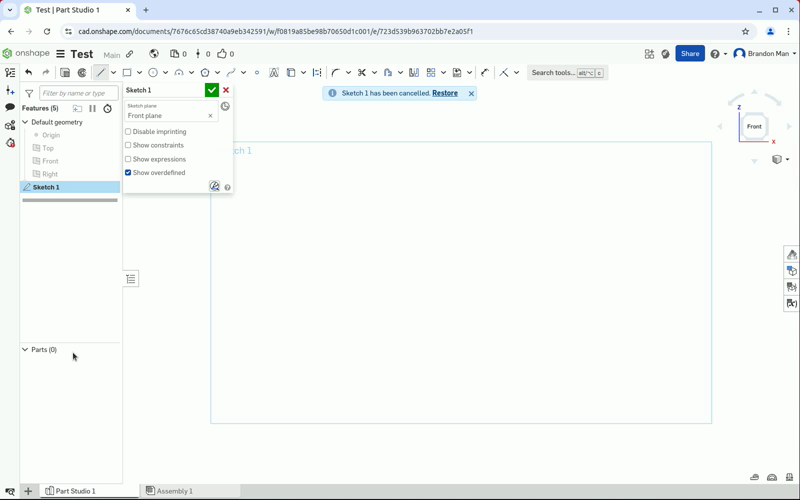
mouse_move(440, 273)
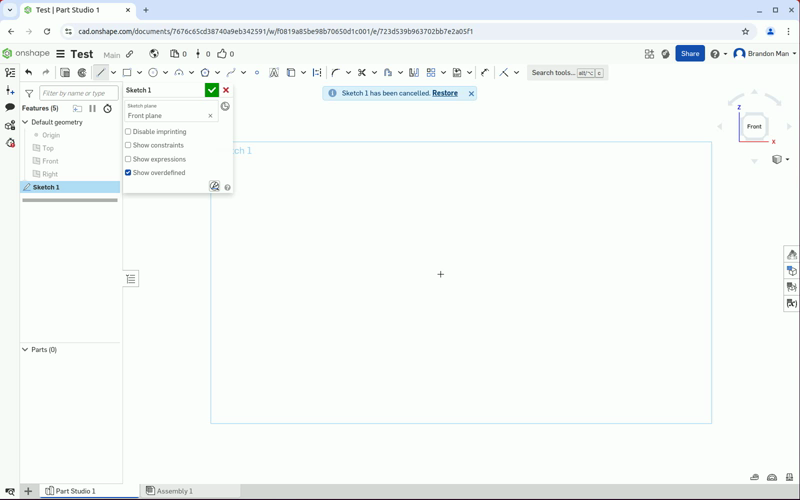
click(440, 273)
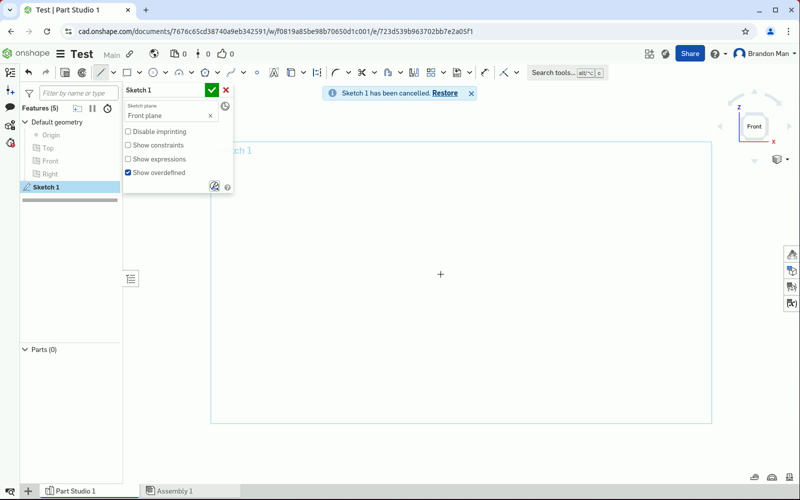
key_up(shift)
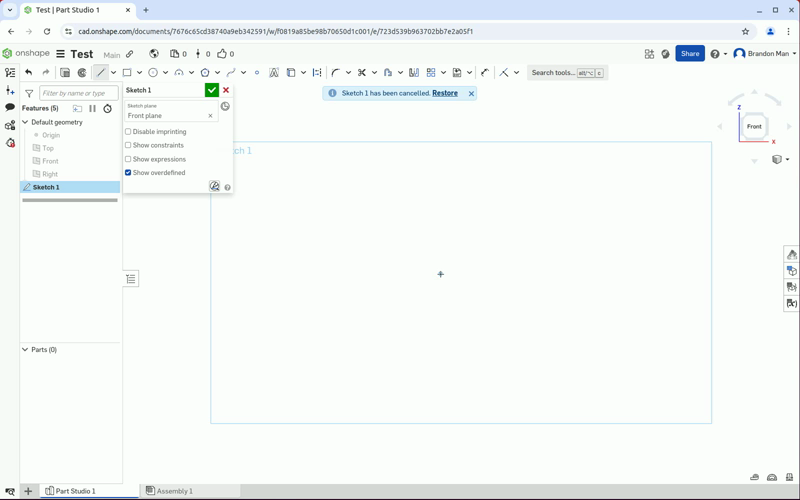
key_down(shift)
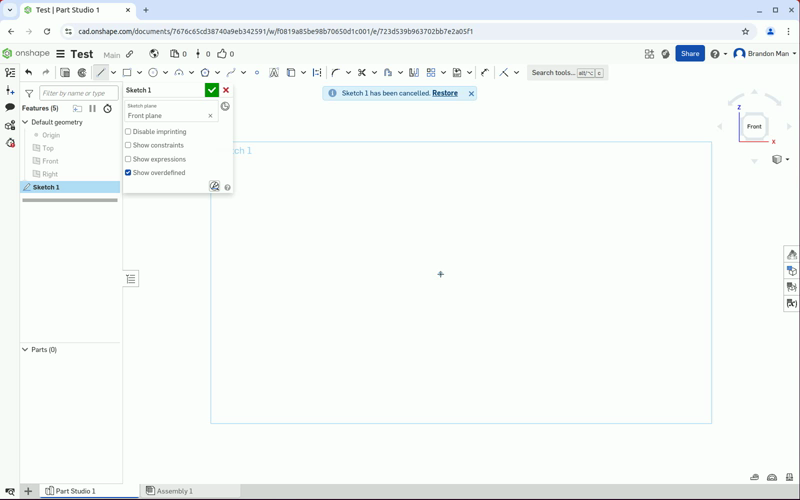
mouse_move(573, 273)
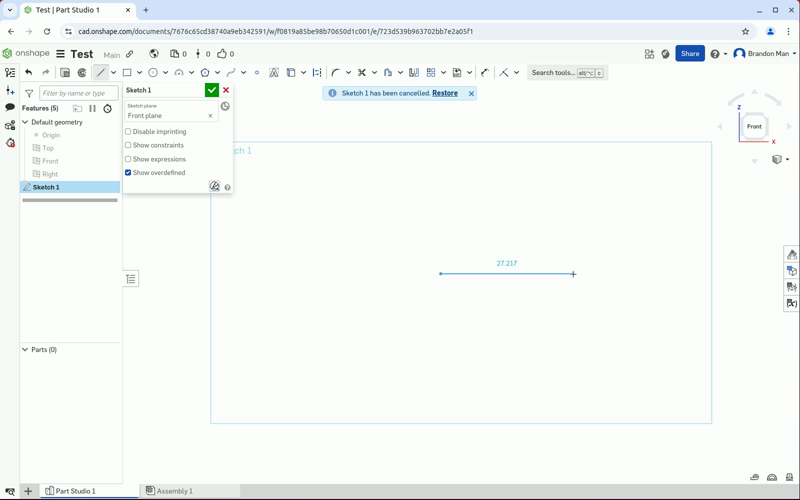
click(573, 273)
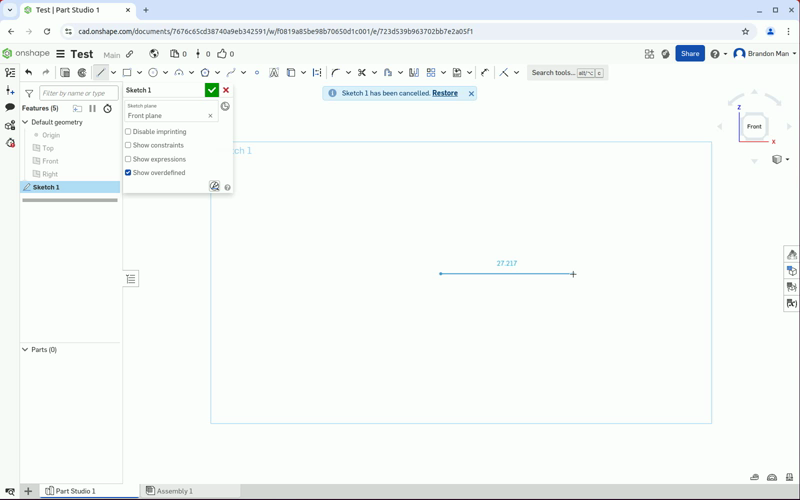
key_up(shift)
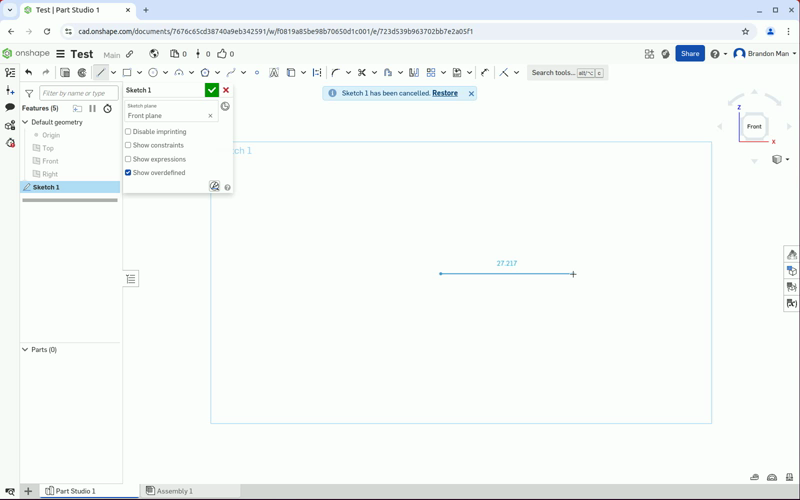
key_down(shift)
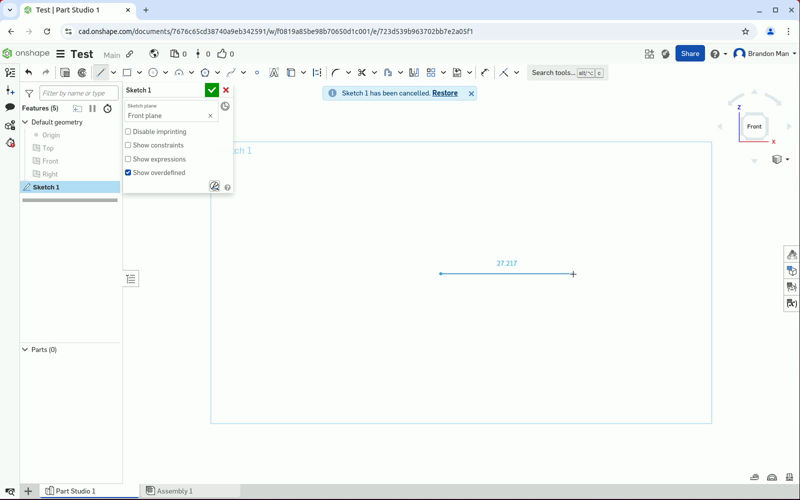
mouse_move(589, 273)
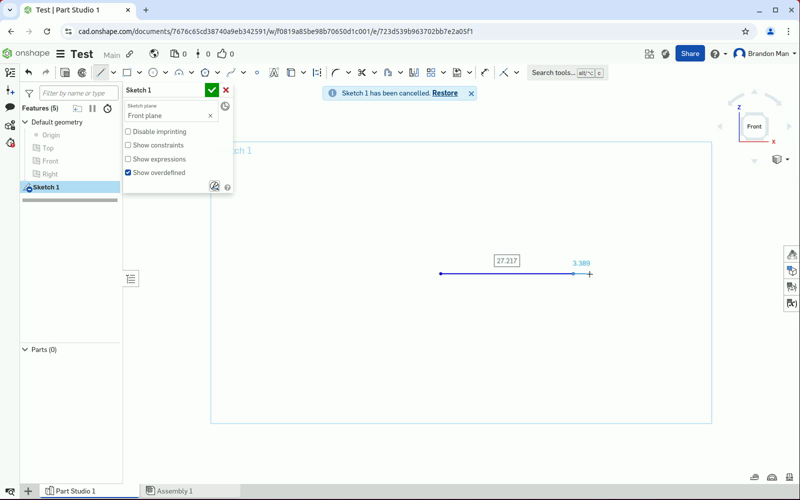
mouse_move(573, 270)
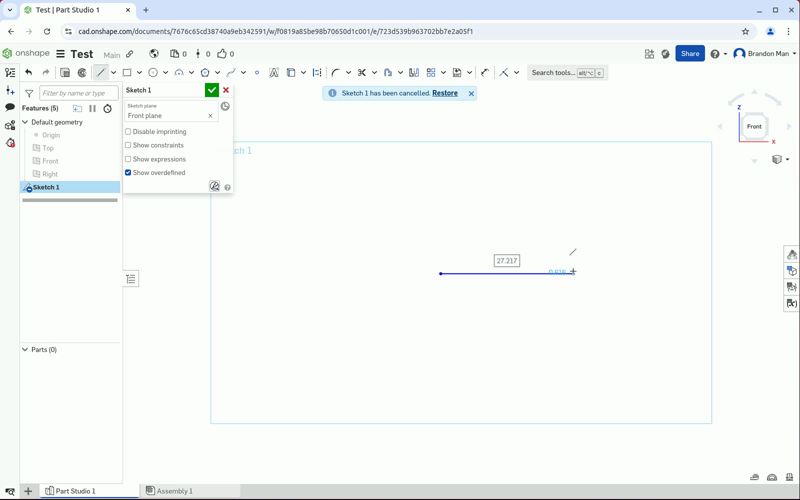
scroll(6)
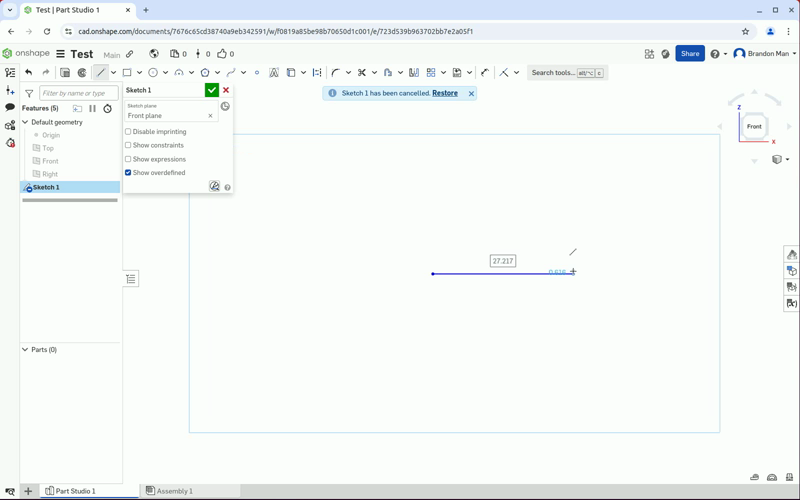
scroll(6)
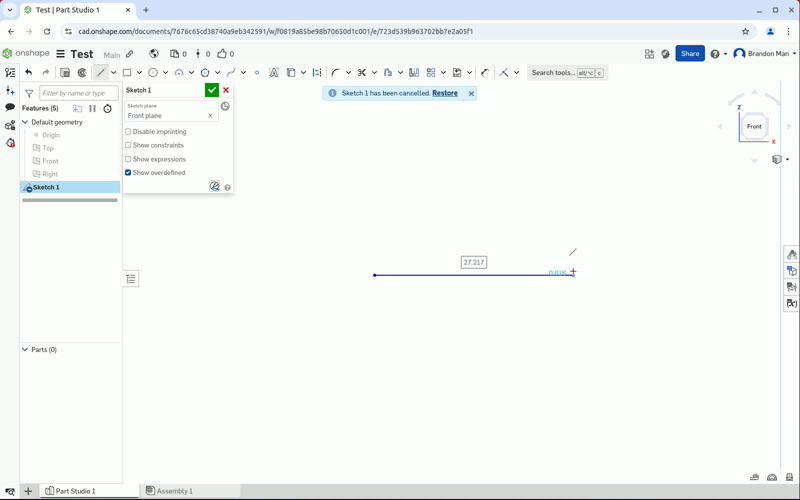
scroll(6)
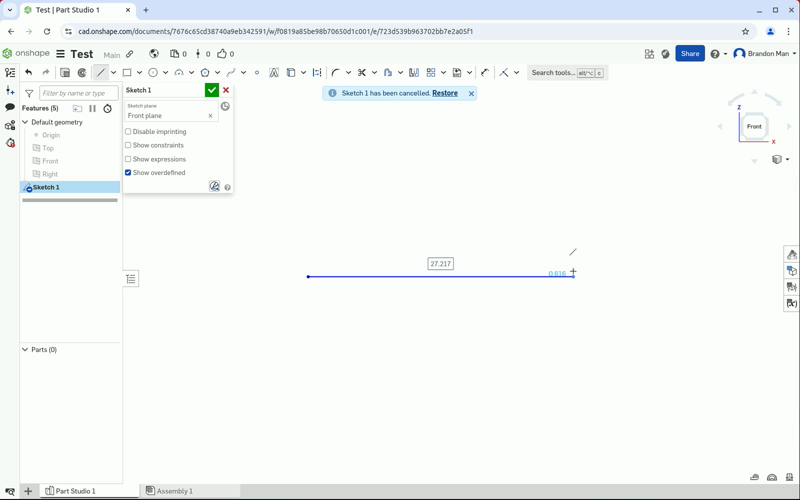
scroll(6)
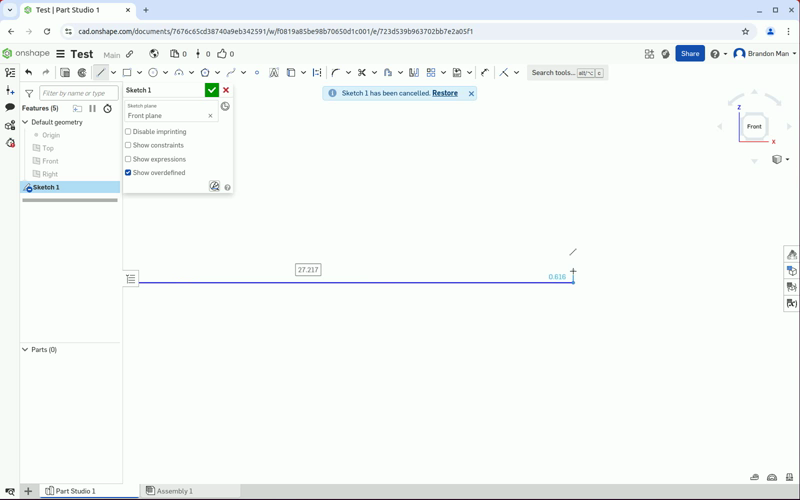
scroll(6)
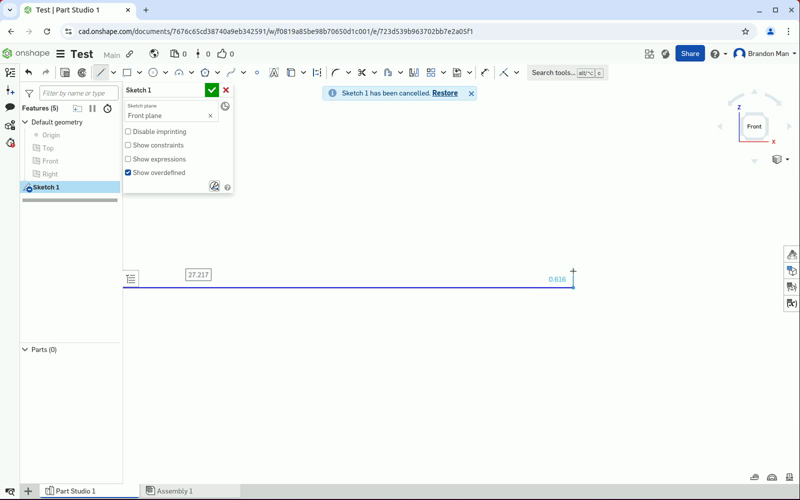
scroll(6)
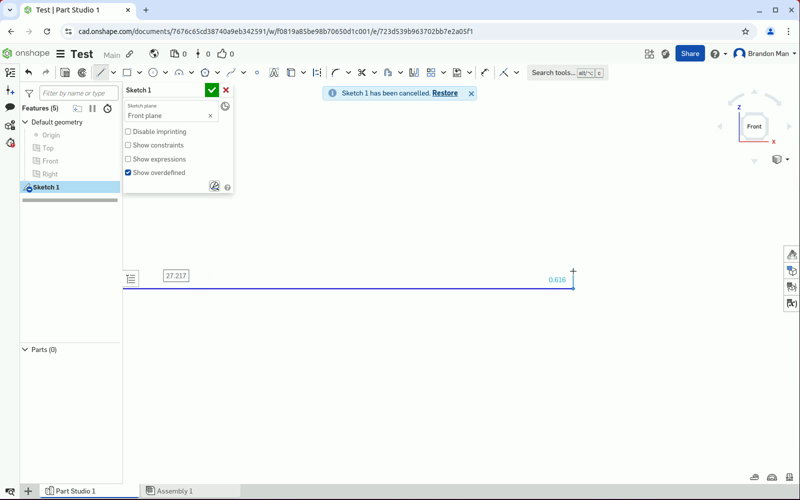
scroll(6)
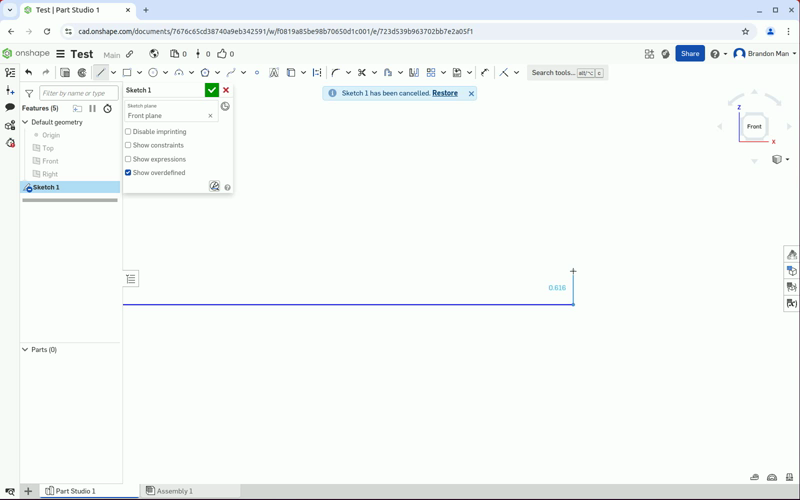
click(573, 270)
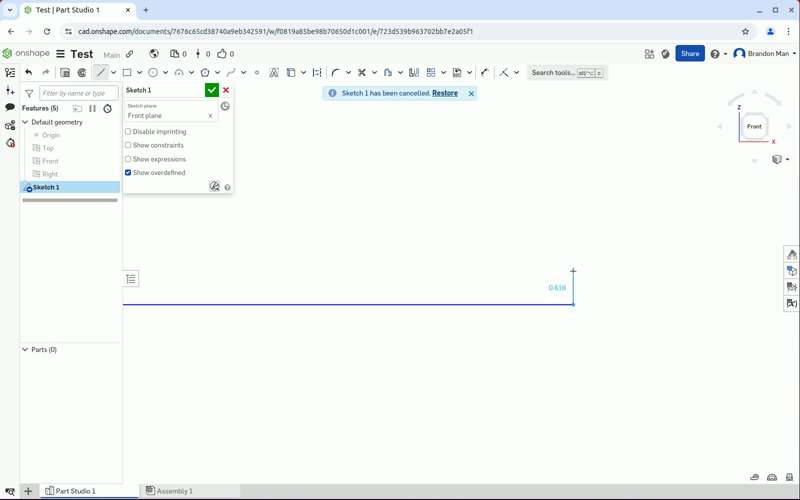
scroll(-6)
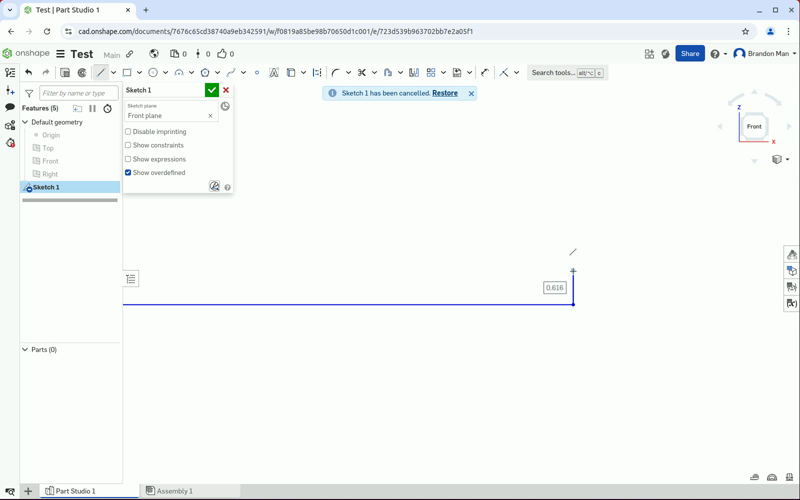
scroll(-6)
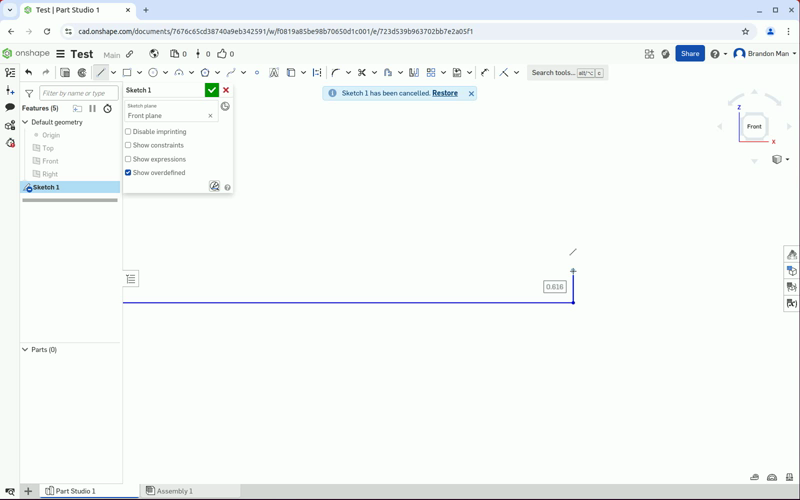
scroll(-6)
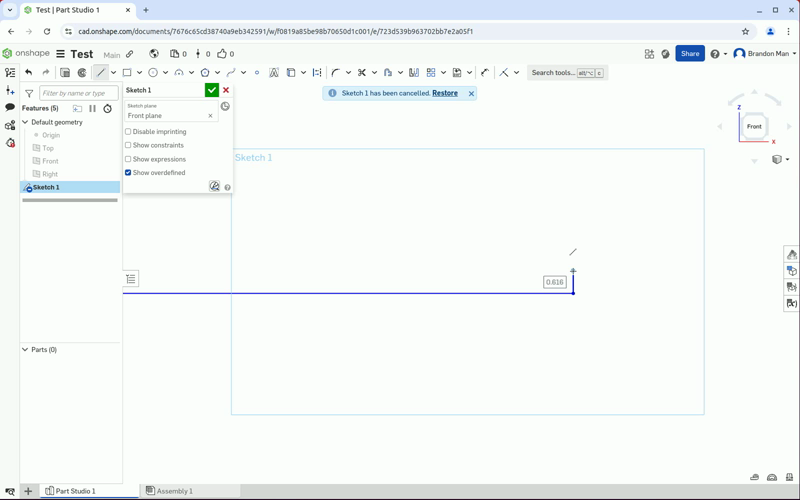
scroll(-6)
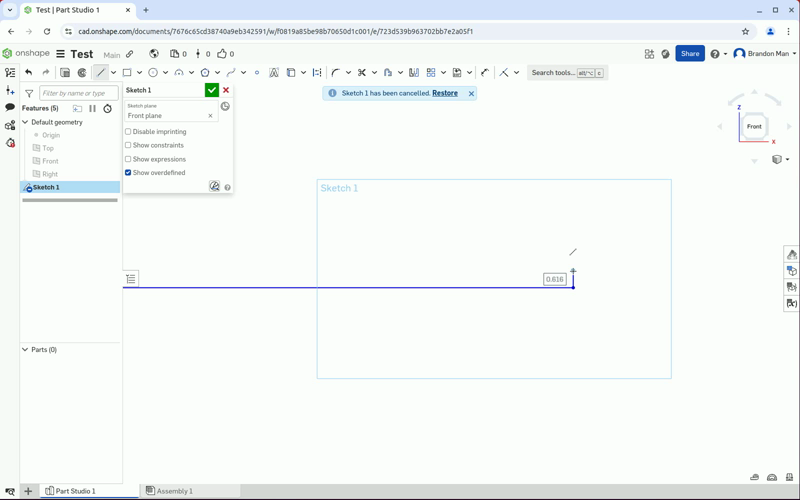
scroll(-6)
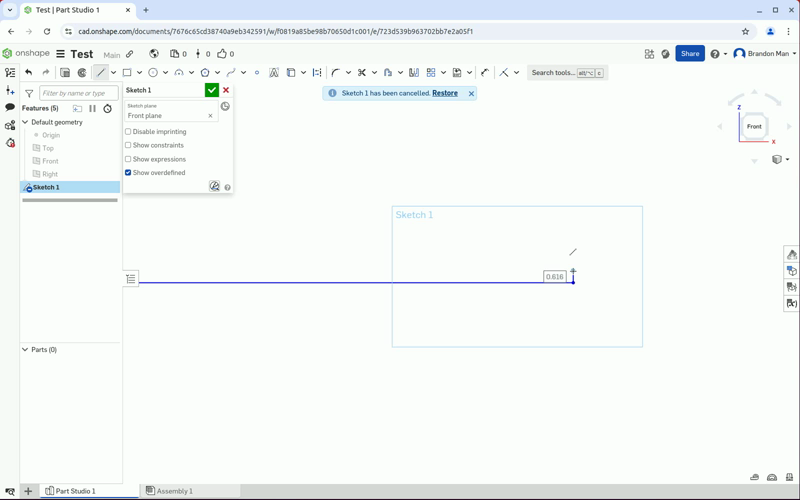
scroll(-6)
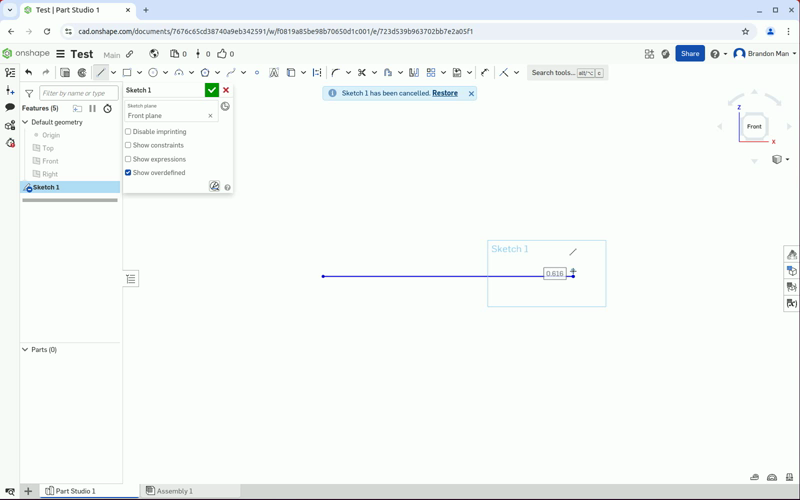
scroll(-6)
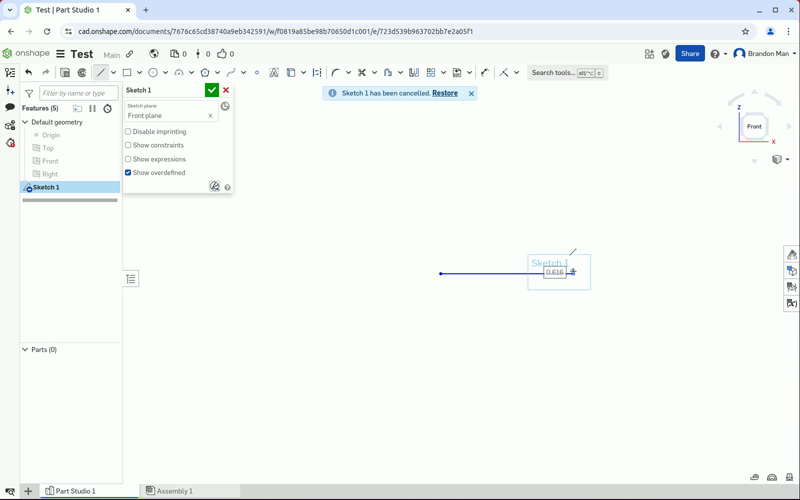
key_up(shift)
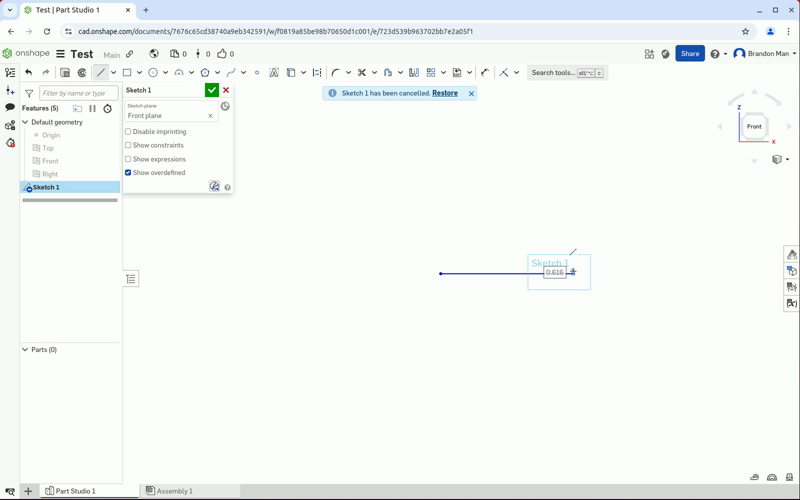
key_down(shift)
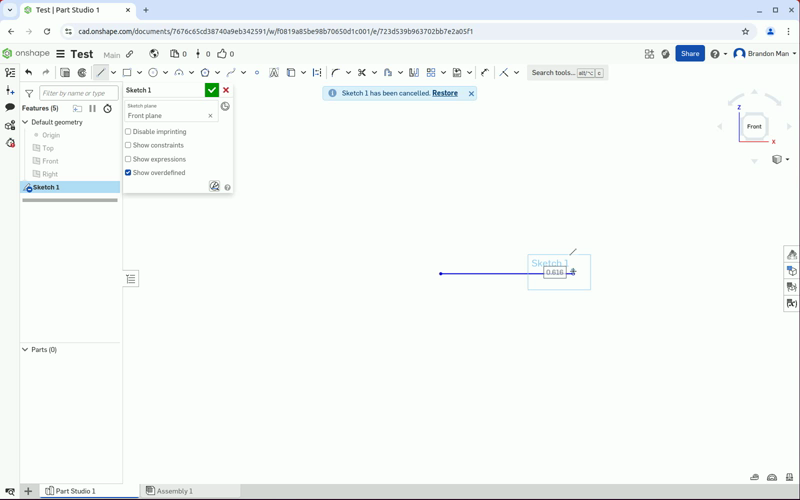
mouse_move(440, 270)
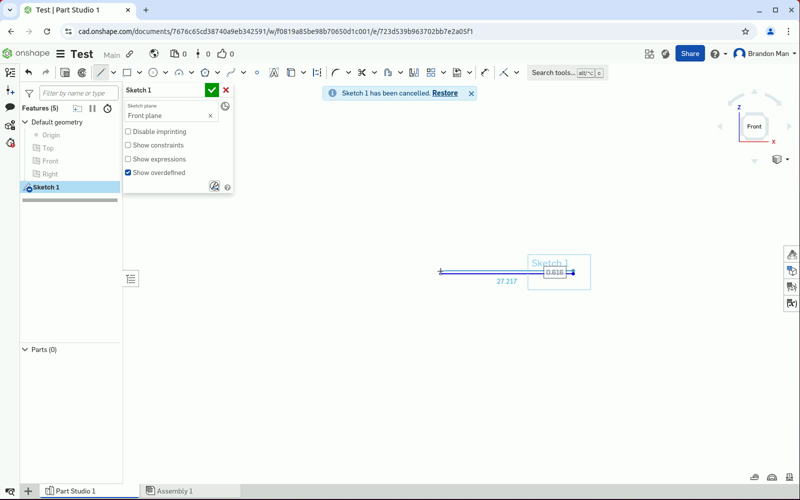
scroll(6)
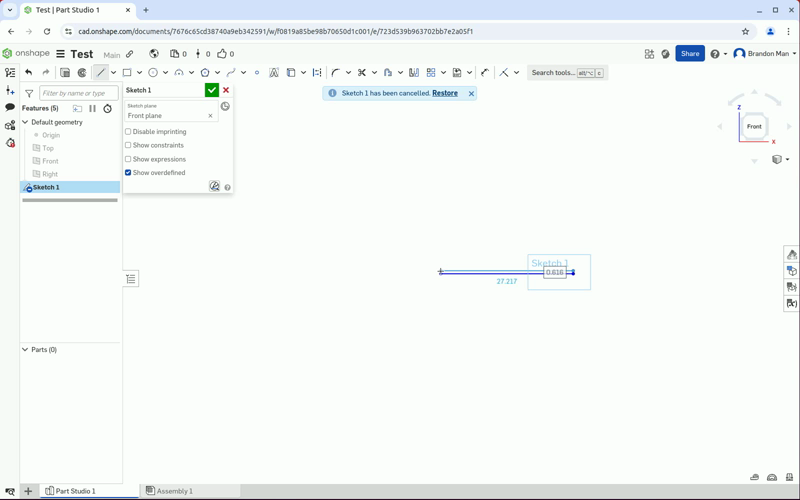
scroll(6)
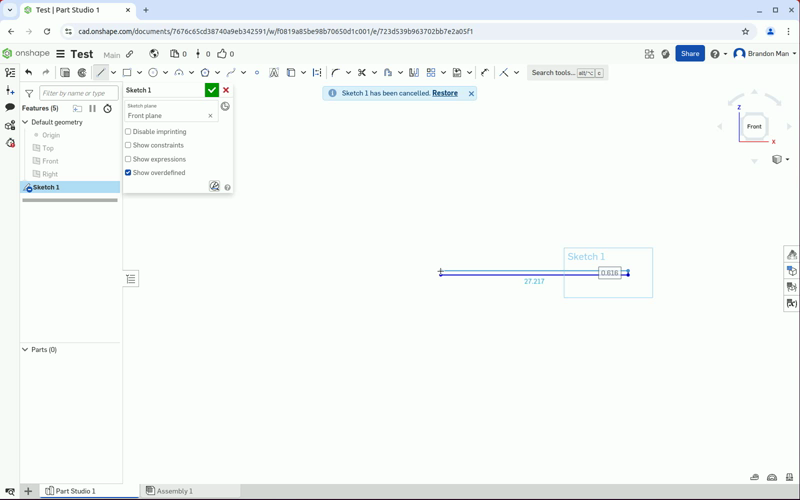
scroll(6)
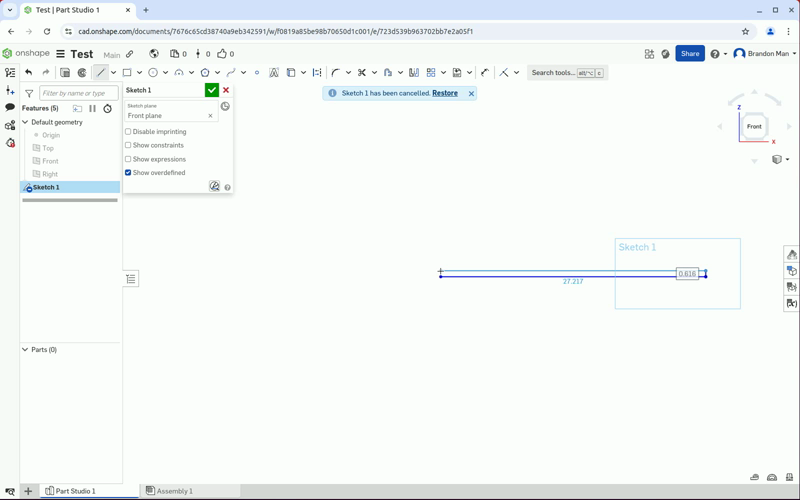
scroll(6)
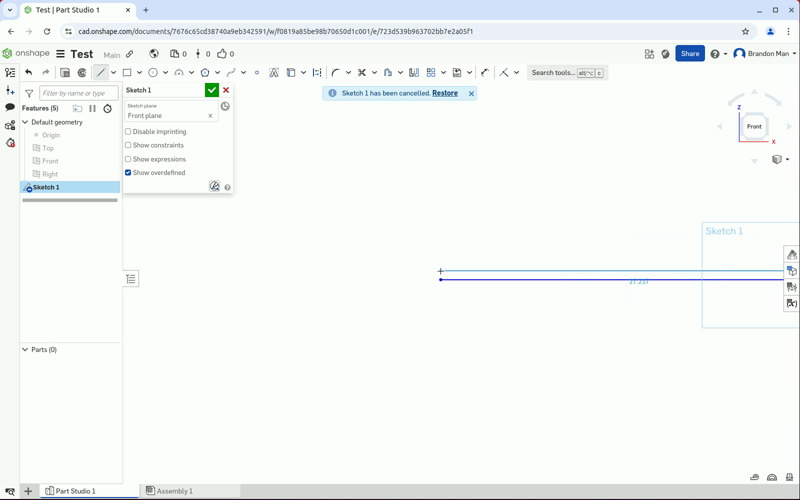
scroll(6)
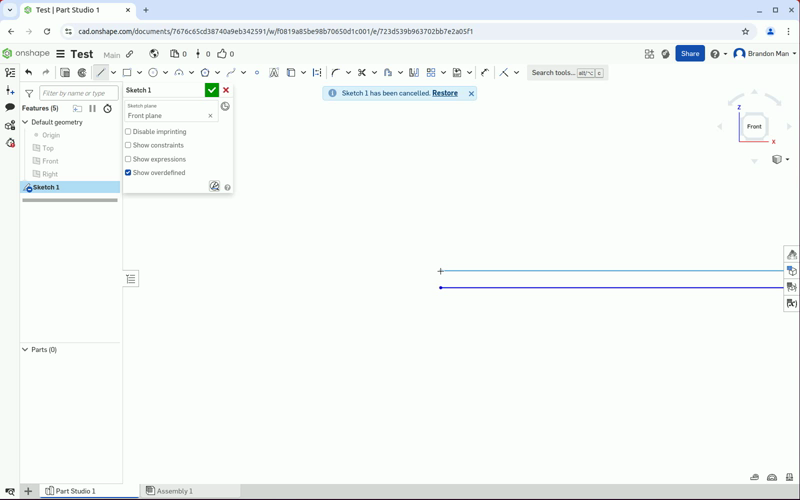
scroll(6)
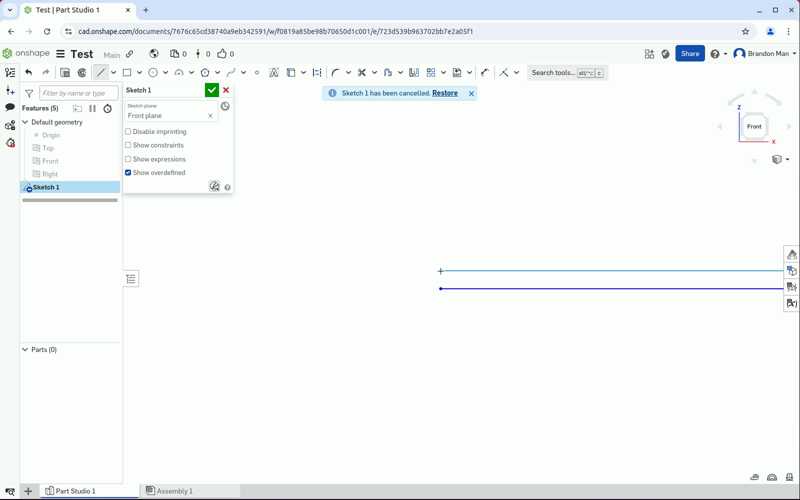
scroll(6)
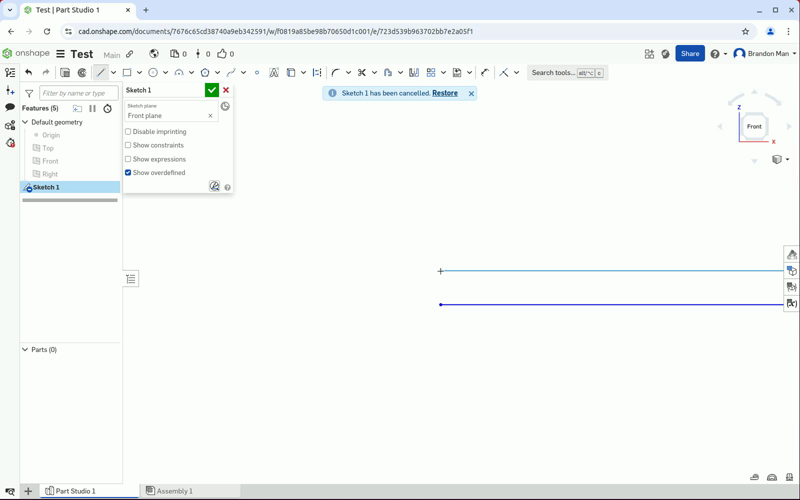
click(440, 270)
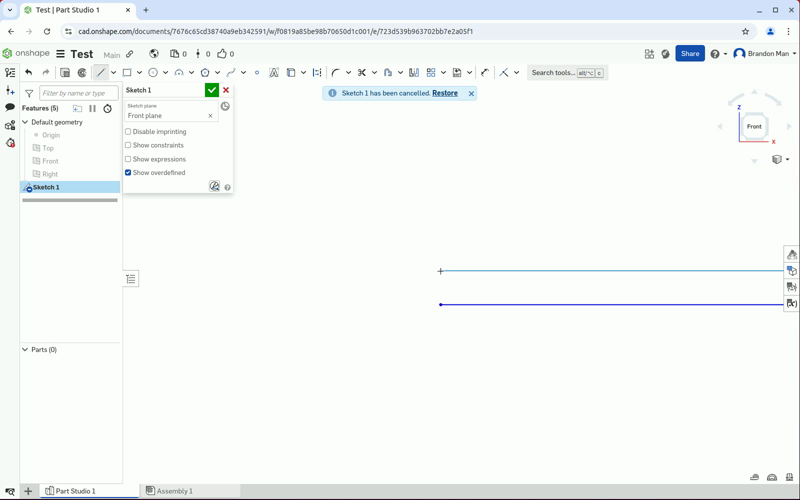
scroll(-6)
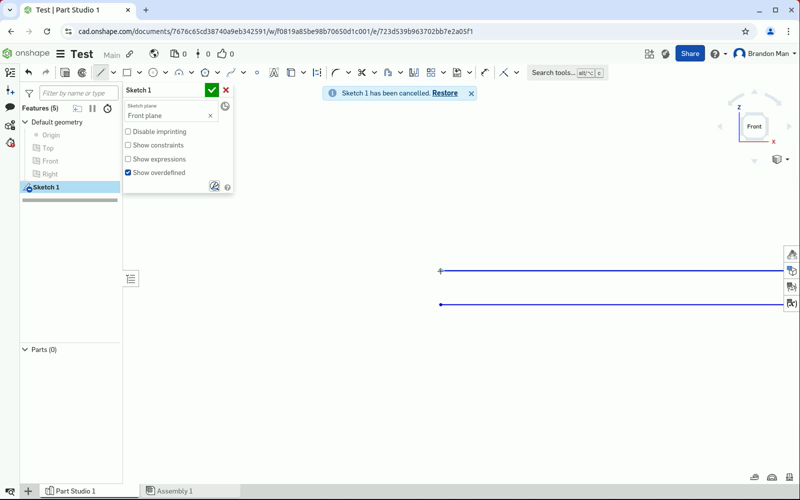
scroll(-6)
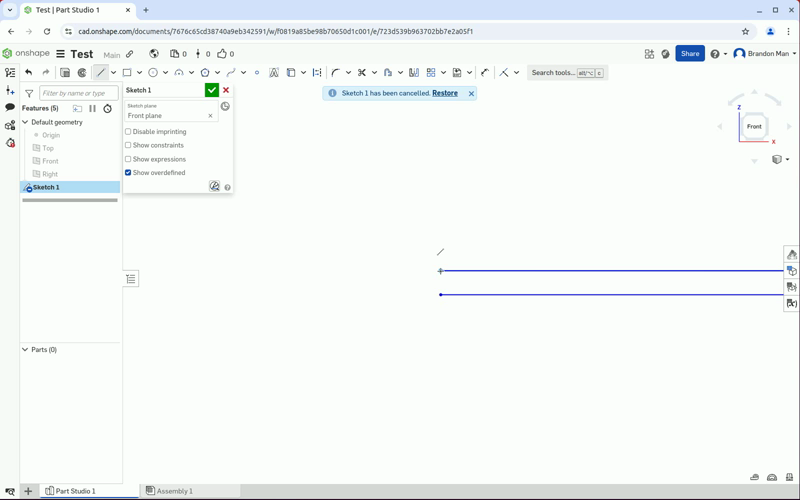
scroll(-6)
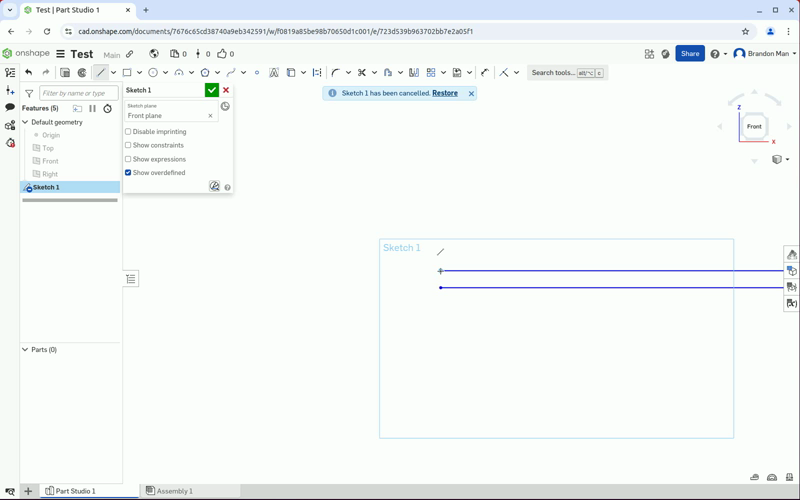
scroll(-6)
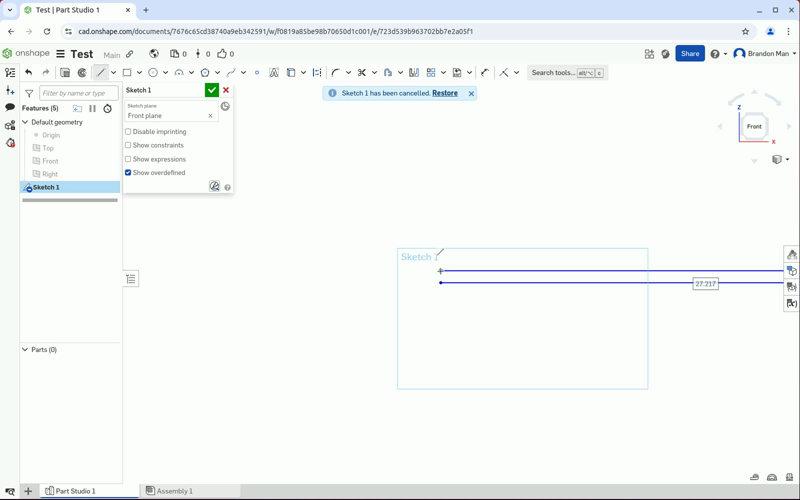
scroll(-6)
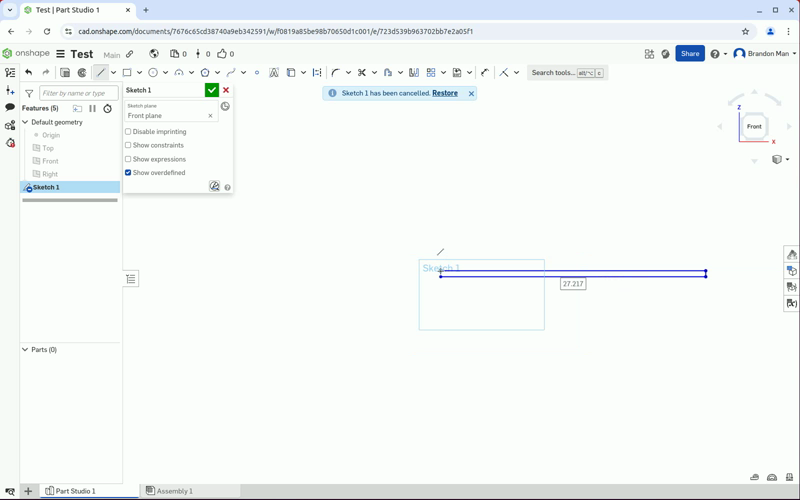
scroll(-6)
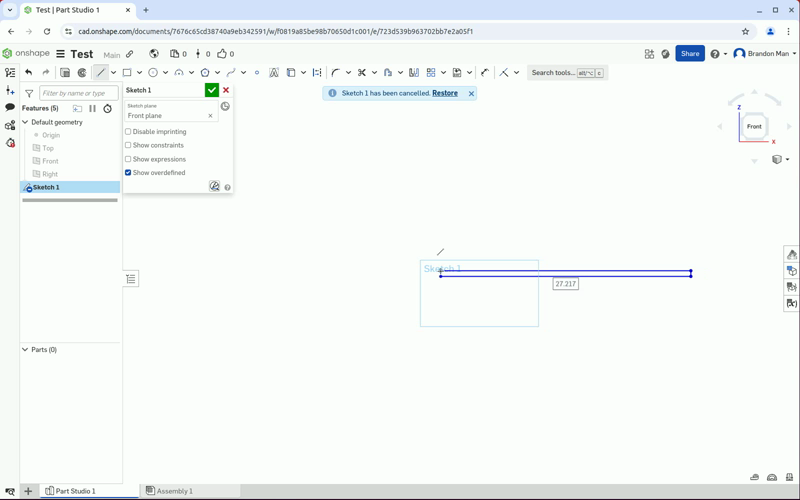
scroll(-6)
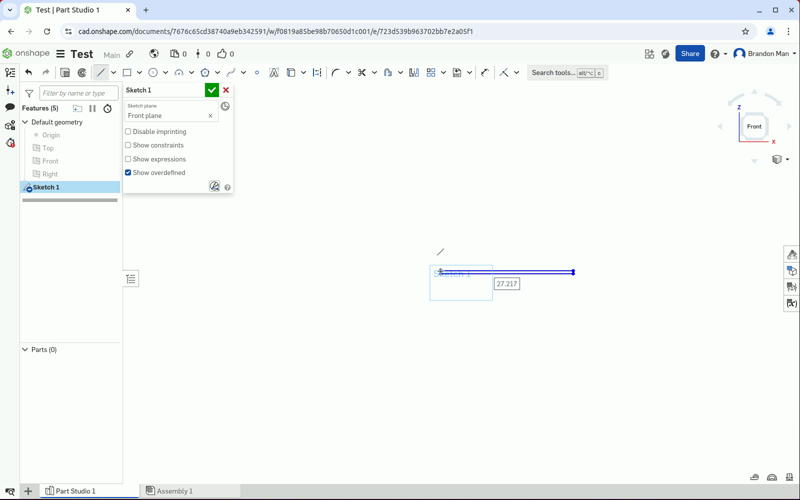
key_up(shift)
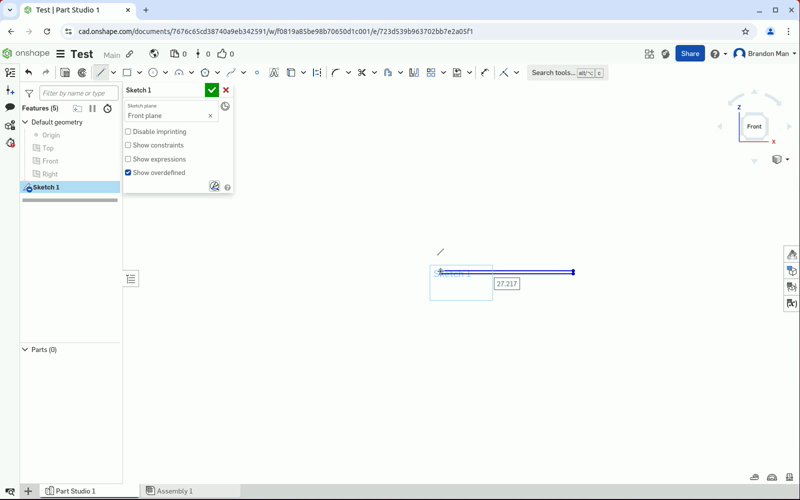
mouse_move(470, 270)
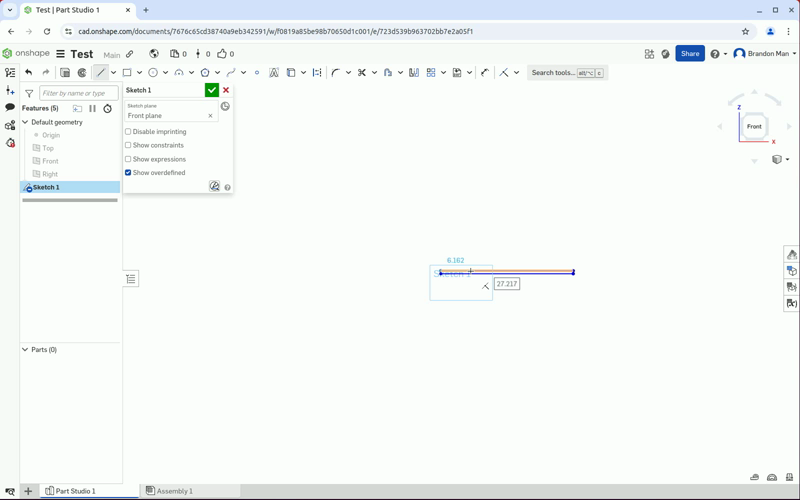
key_down(shift)
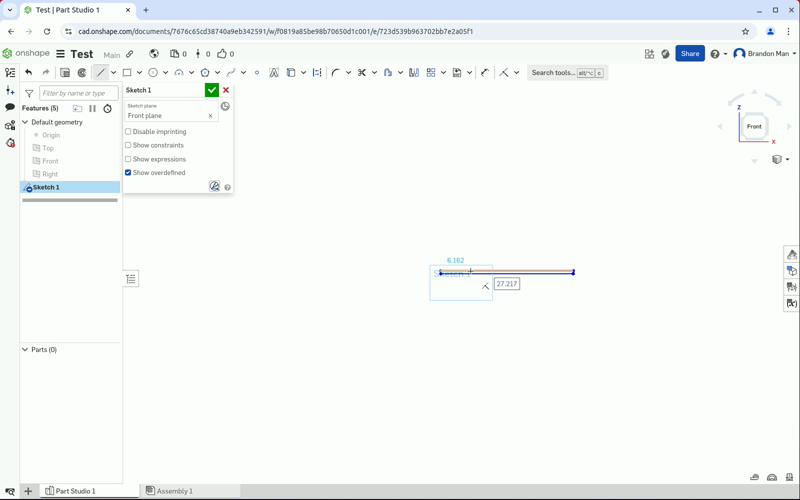
mouse_move(440, 273)
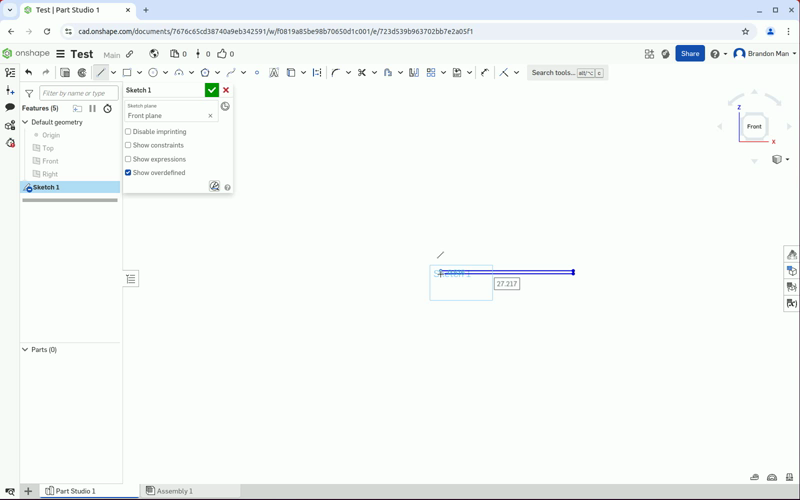
scroll(6)
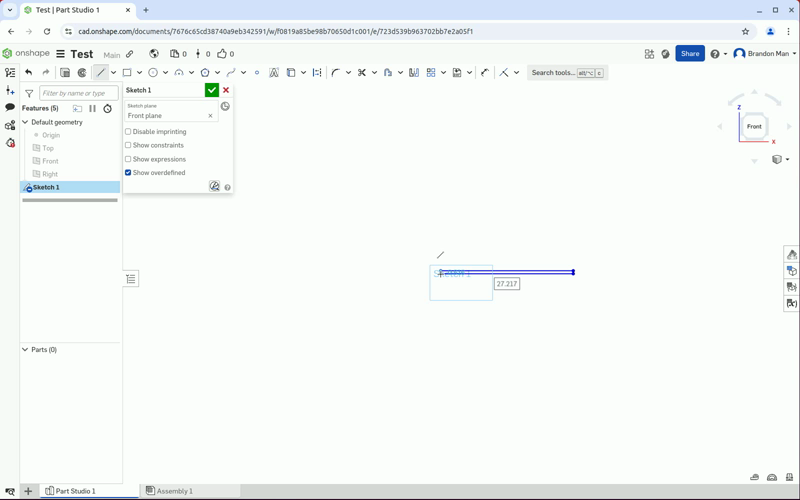
scroll(6)
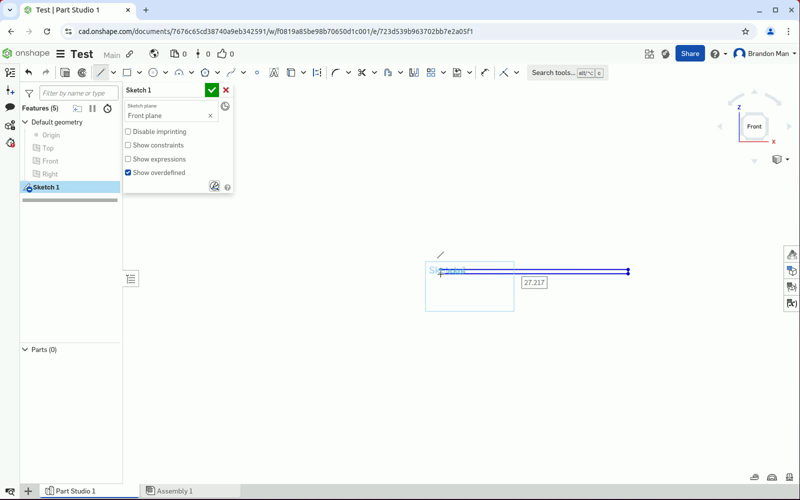
scroll(6)
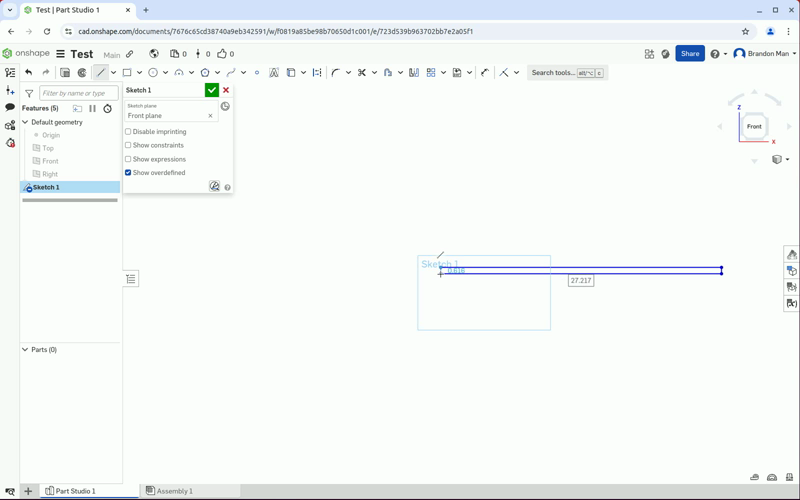
scroll(6)
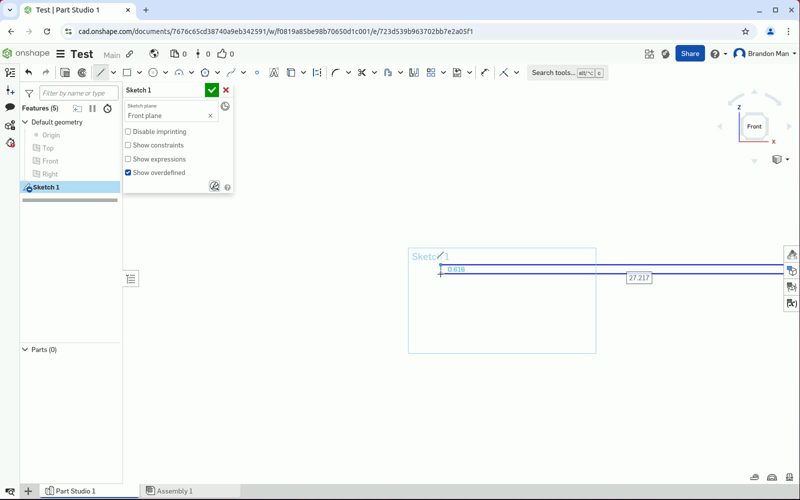
scroll(6)
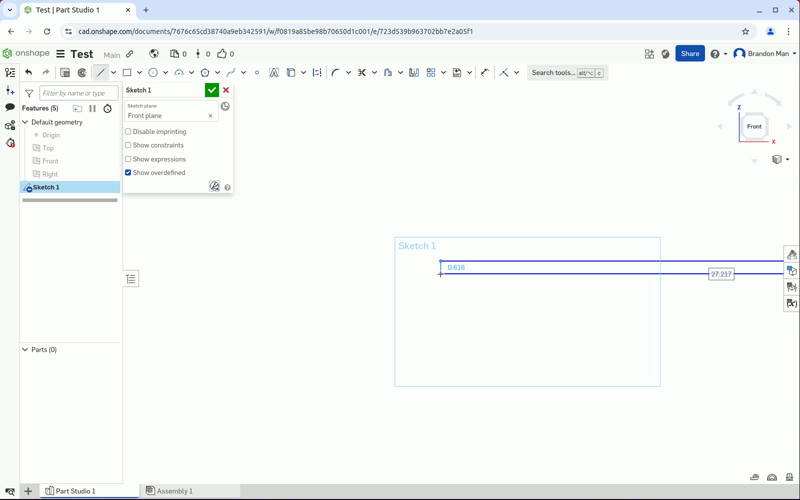
scroll(6)
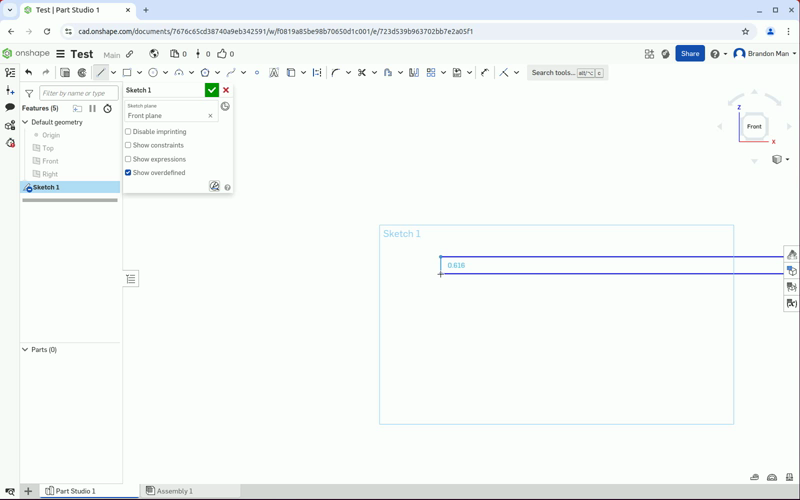
scroll(6)
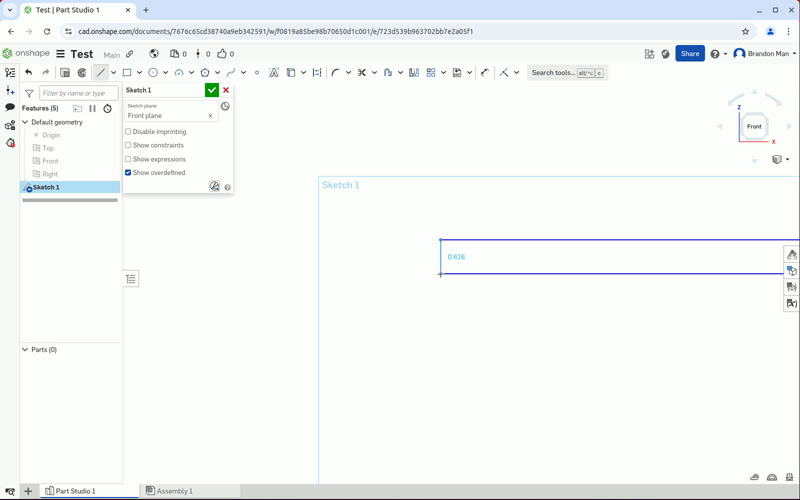
key_up(shift)
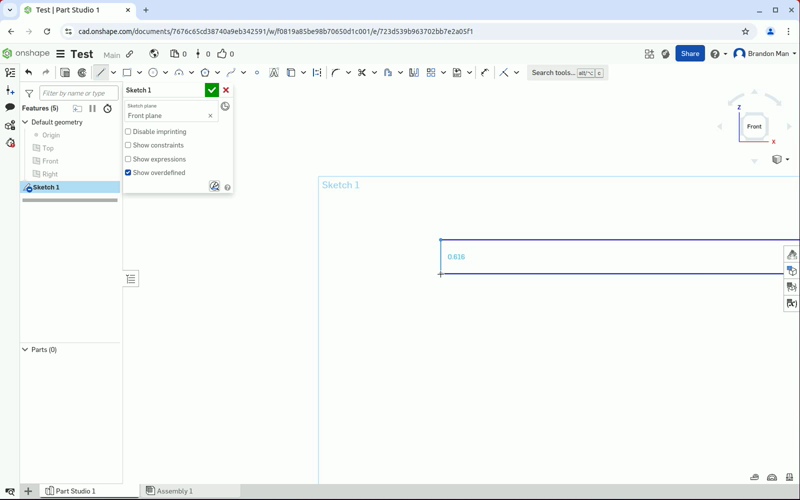
click(440, 273)
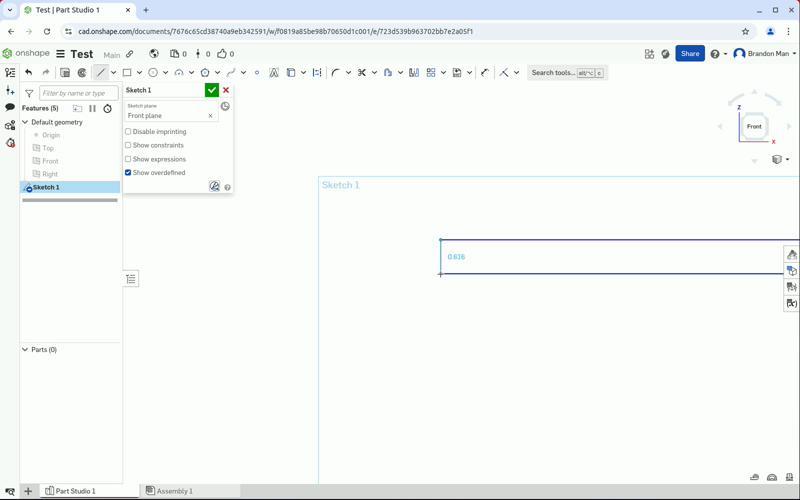
scroll(-6)
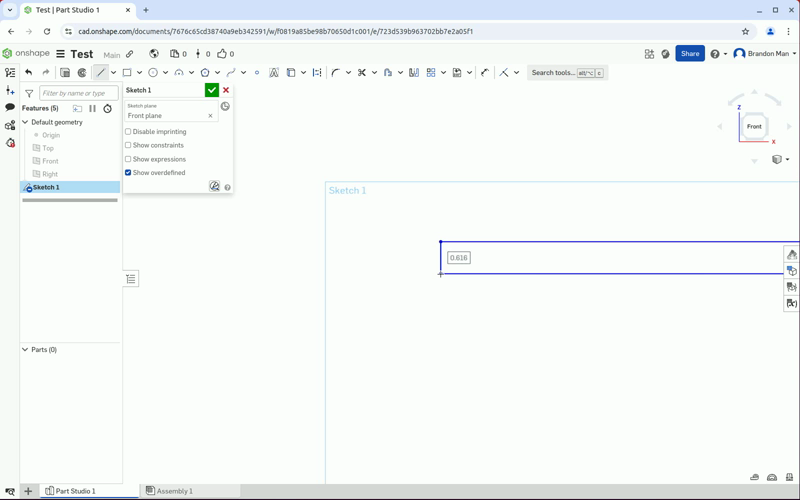
scroll(-6)
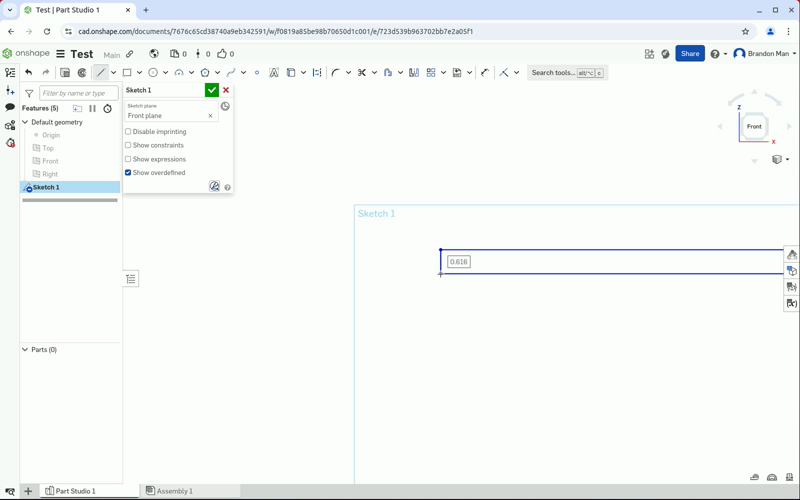
scroll(-6)
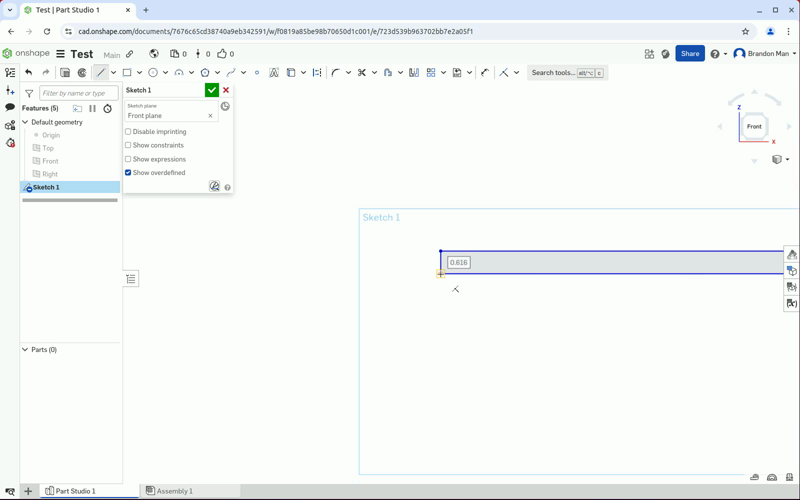
scroll(-6)
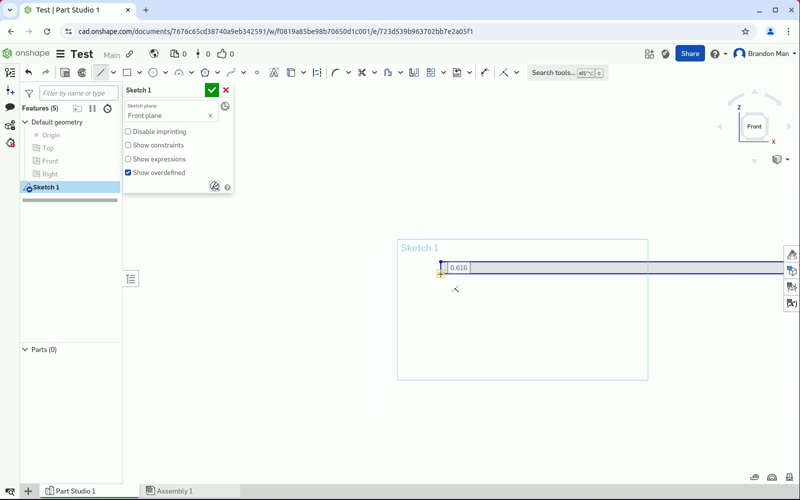
scroll(-6)
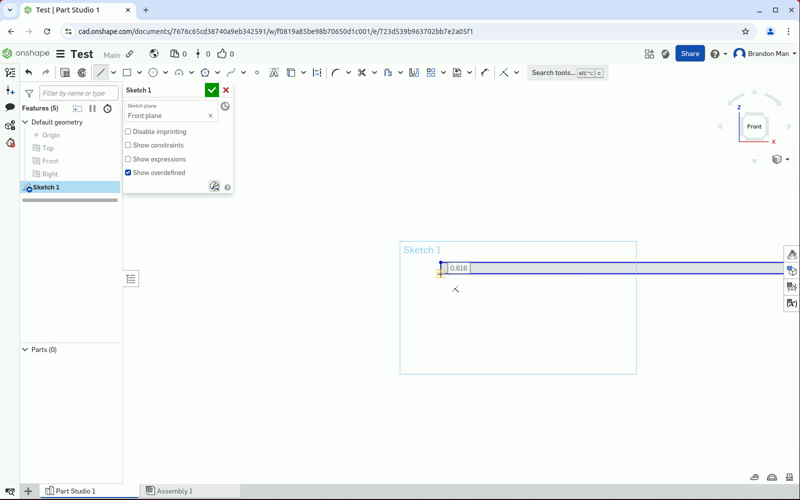
scroll(-6)
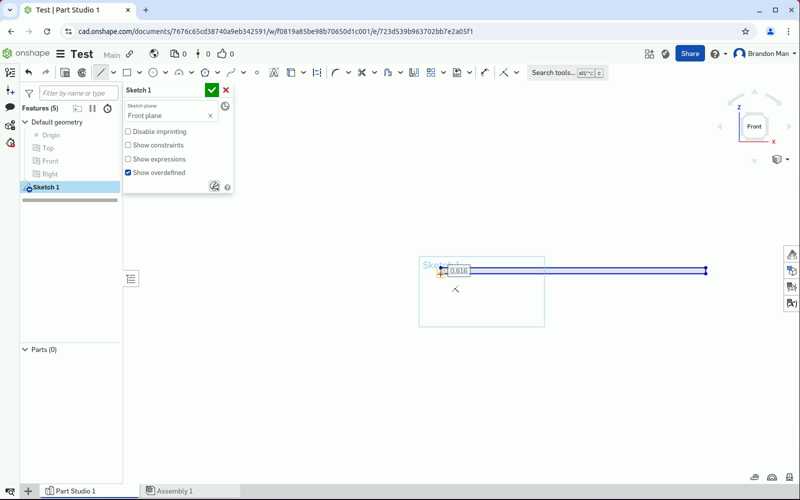
scroll(-6)
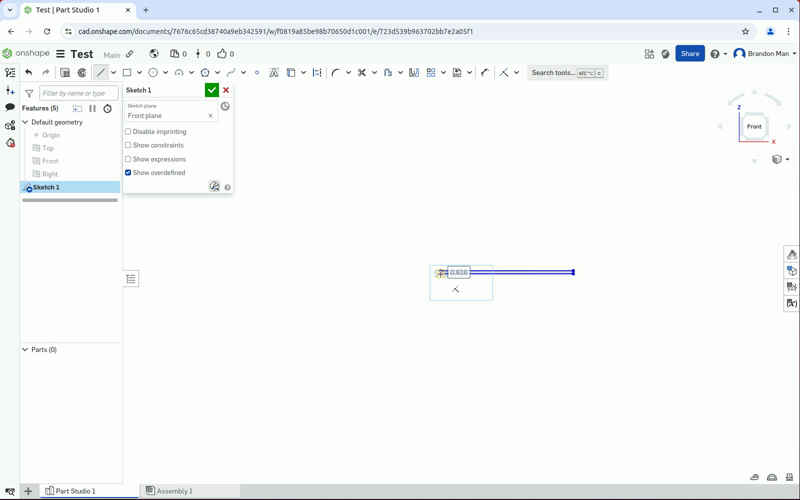
key(esc)
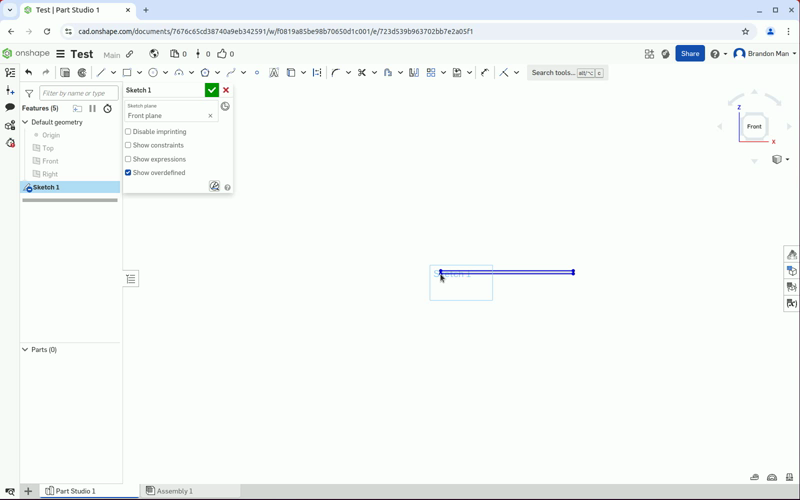
mouse_move(523, 271)
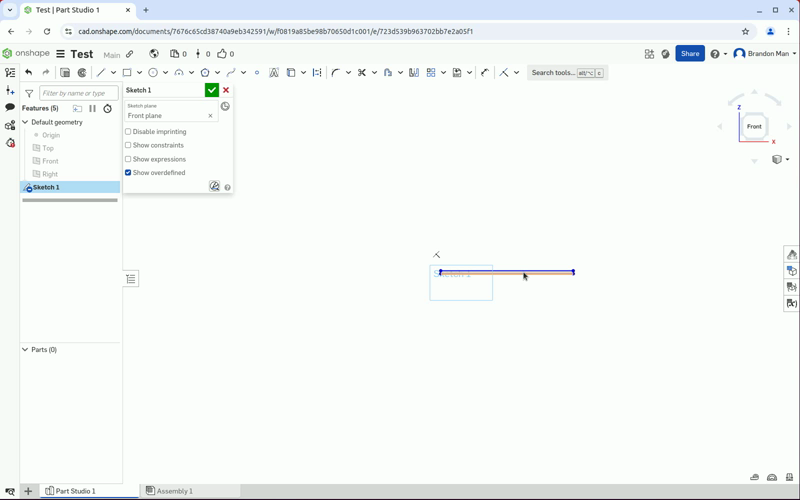
scroll(6)
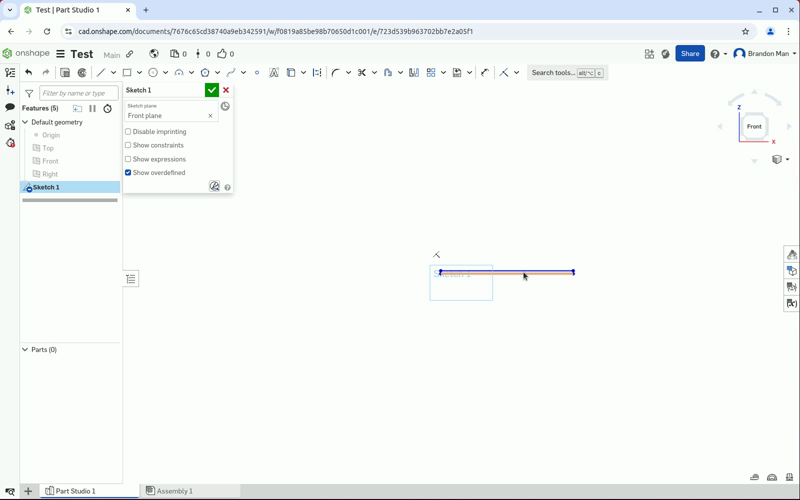
scroll(6)
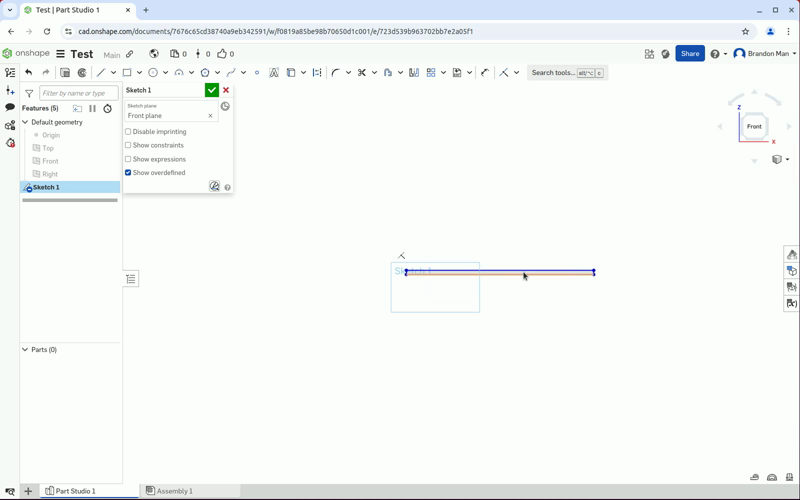
scroll(6)
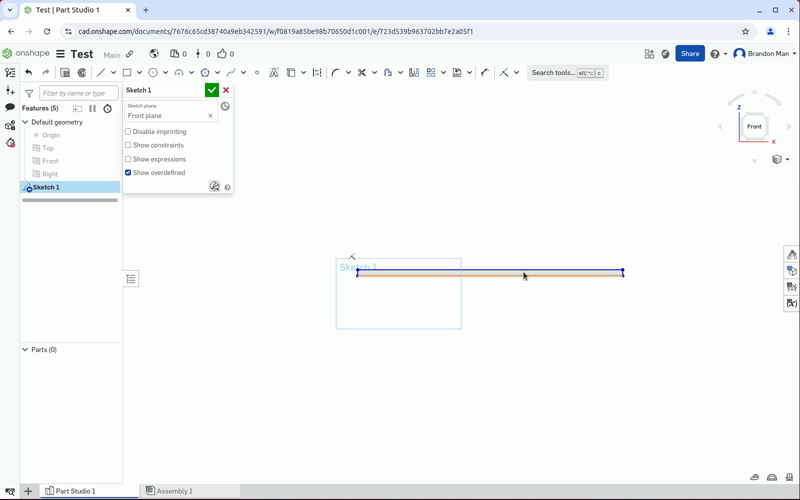
scroll(6)
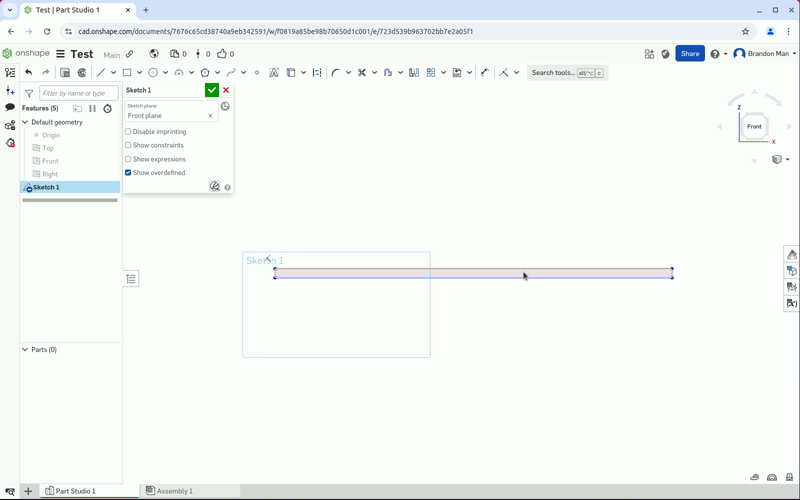
scroll(6)
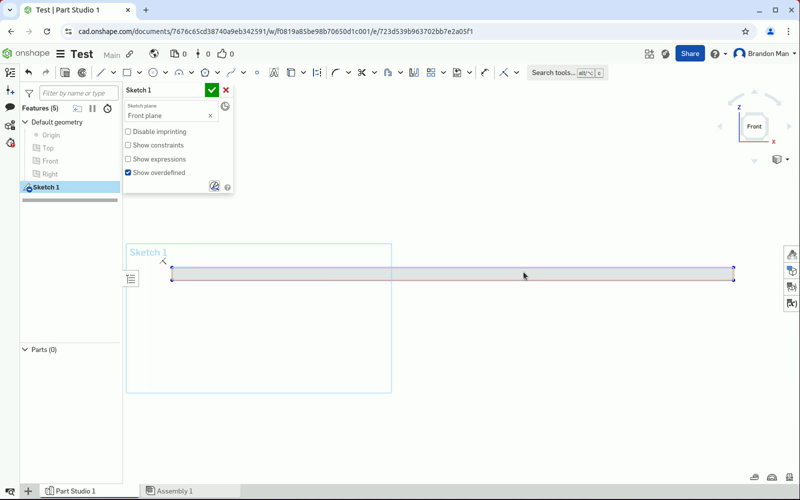
scroll(6)
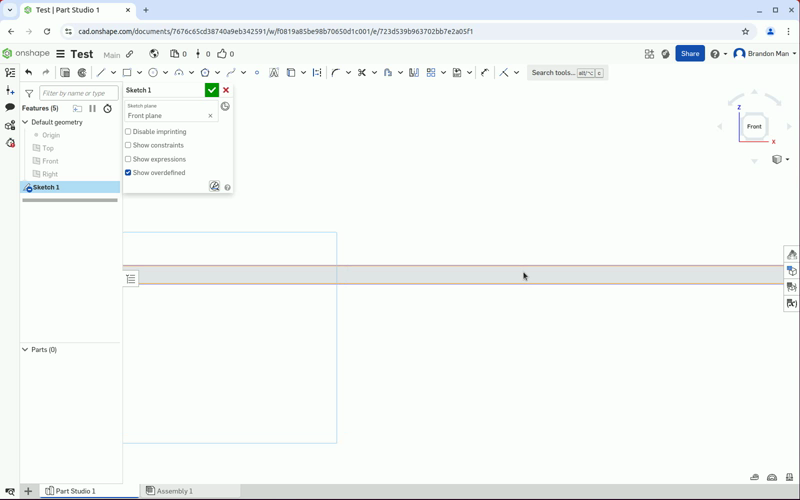
scroll(6)
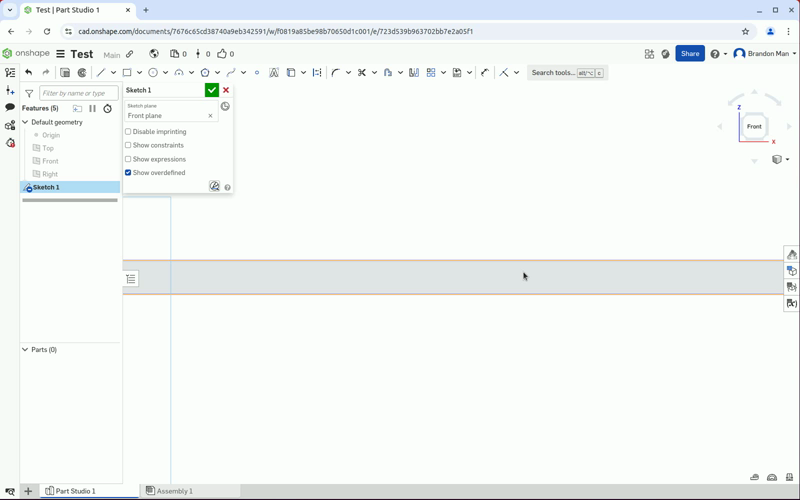
click(523, 271)
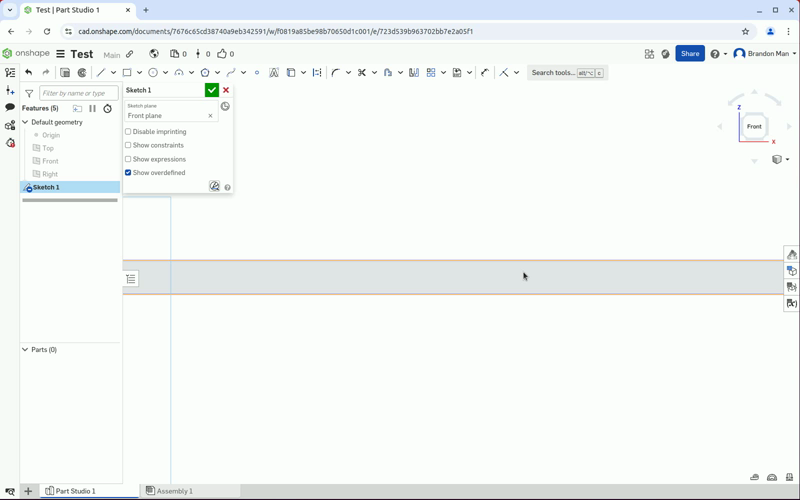
scroll(-6)
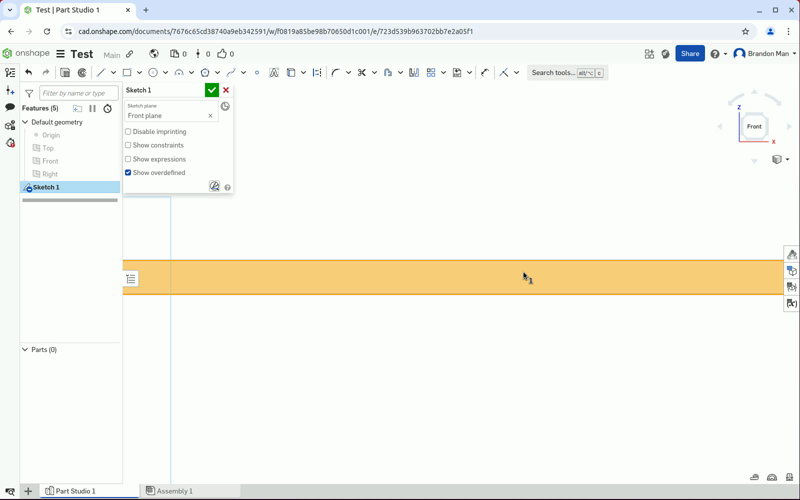
scroll(-6)
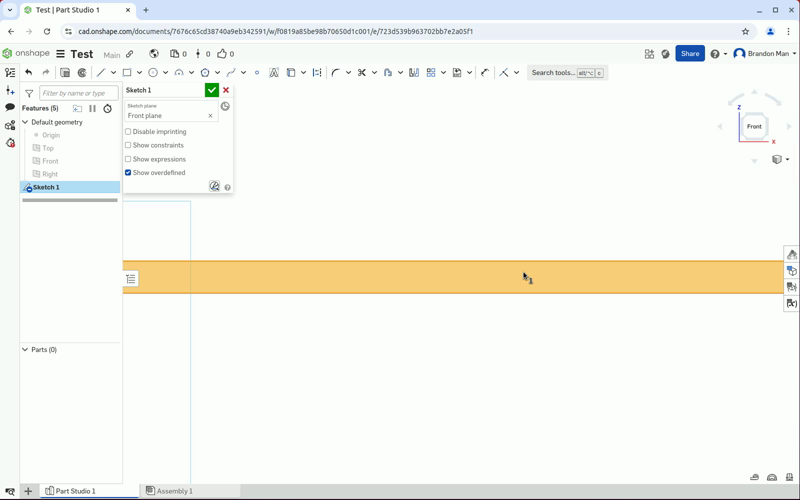
scroll(-6)
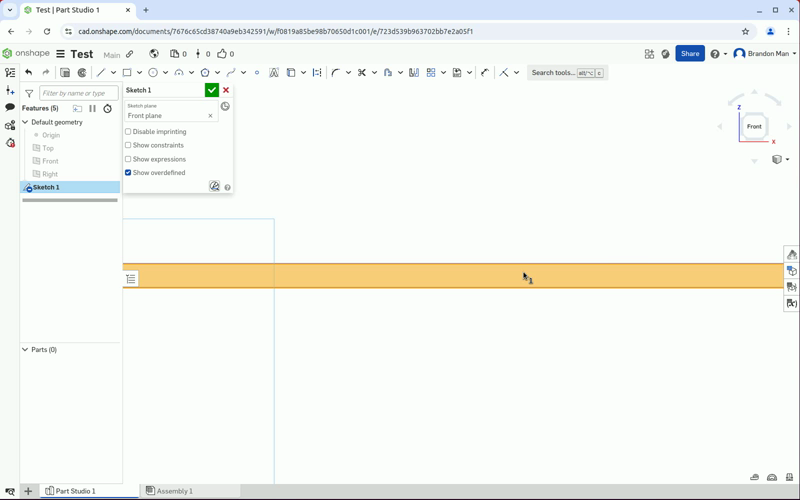
scroll(-6)
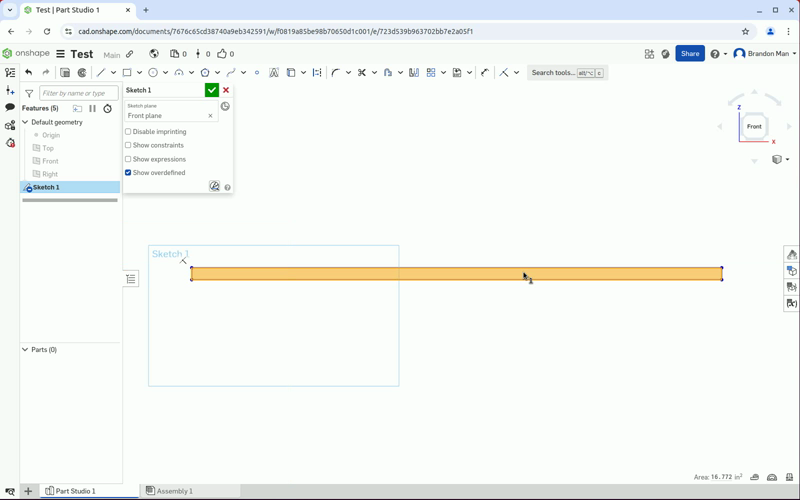
scroll(-6)
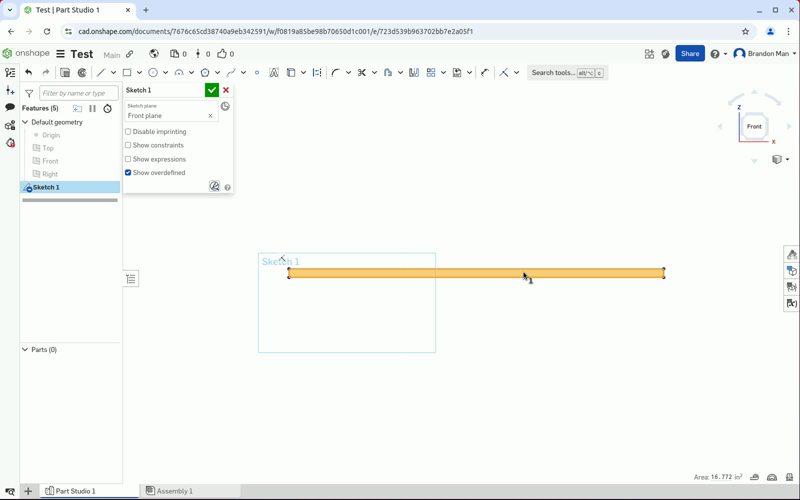
scroll(-6)
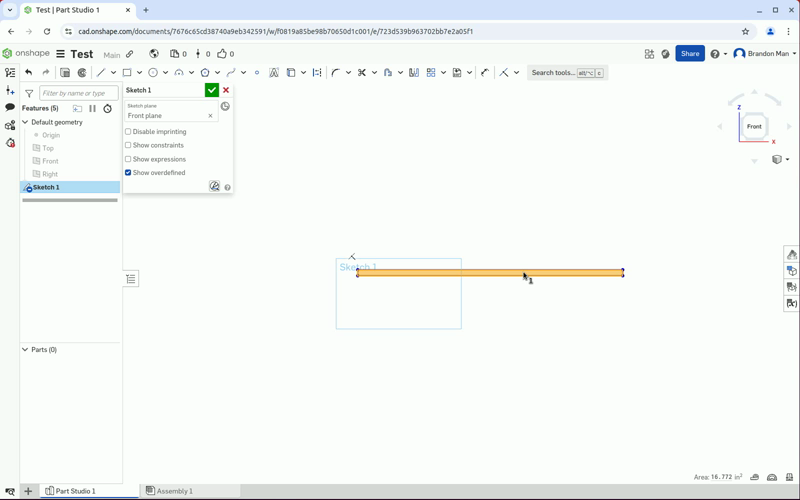
scroll(-6)
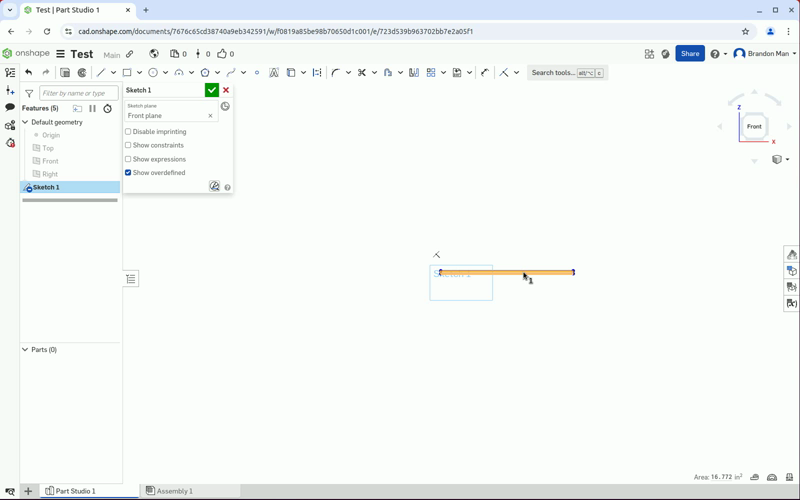
mouse_move(73, 352)
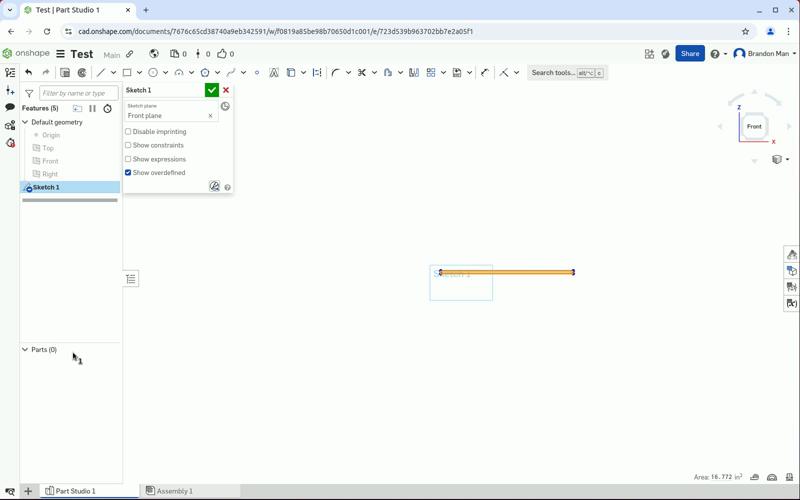
key(shift+y)
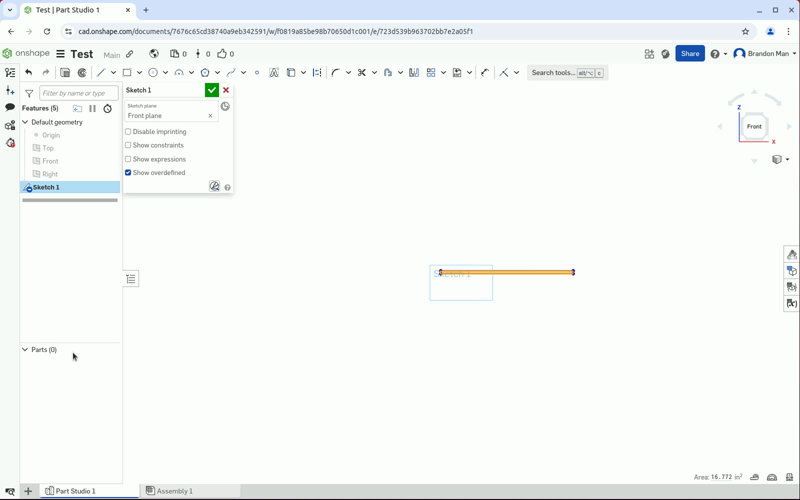
key(shift+e)
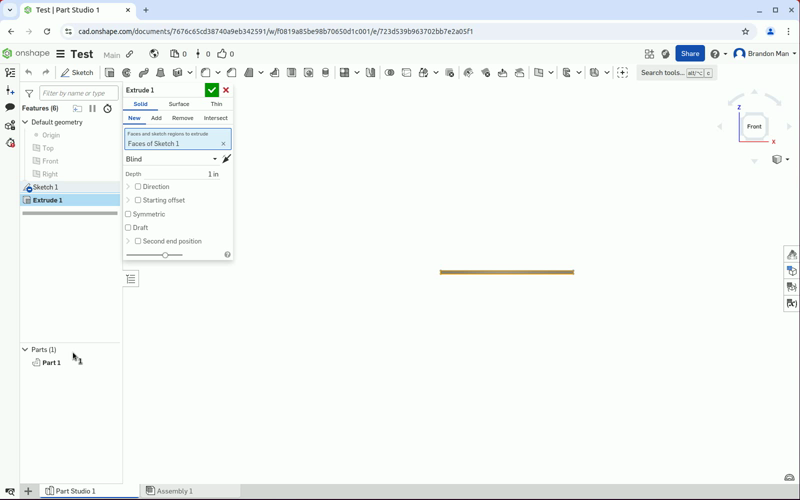
mouse_move(143, 106)
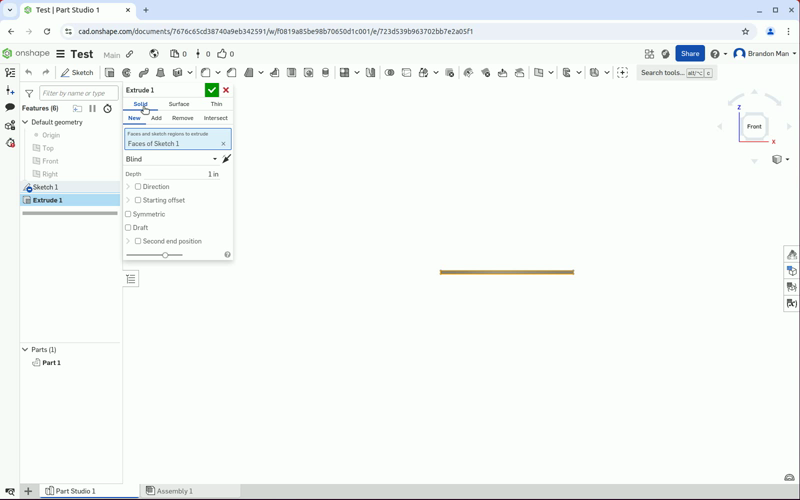
click(143, 106)
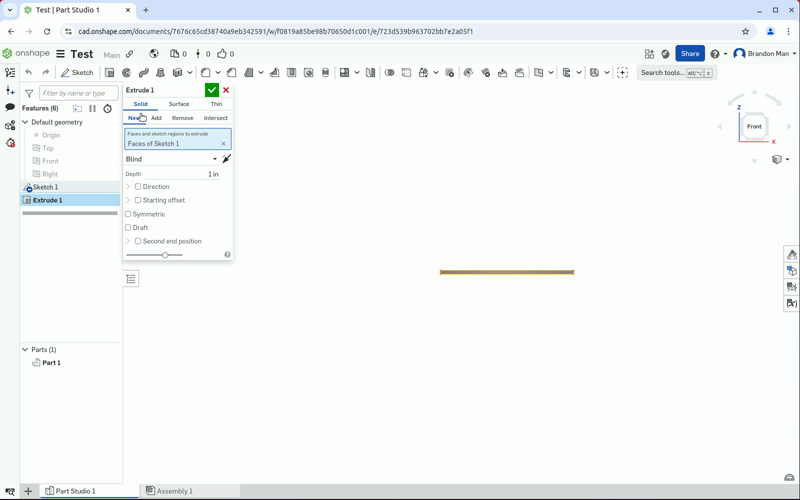
mouse_move(137, 120)
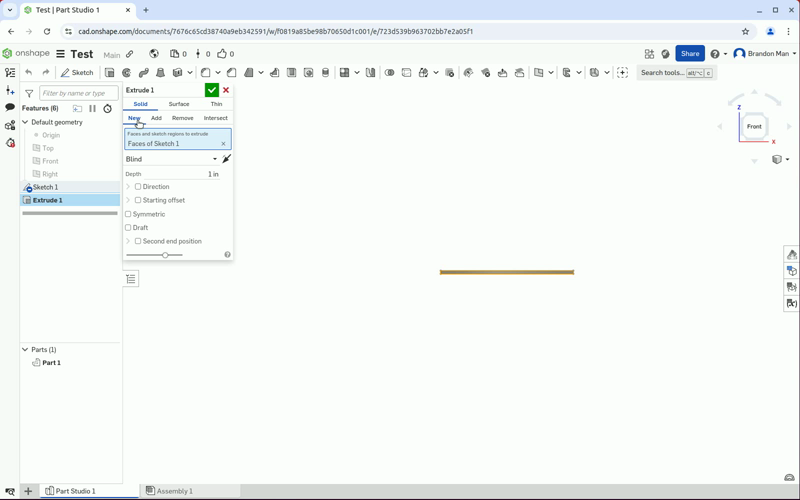
click(137, 120)
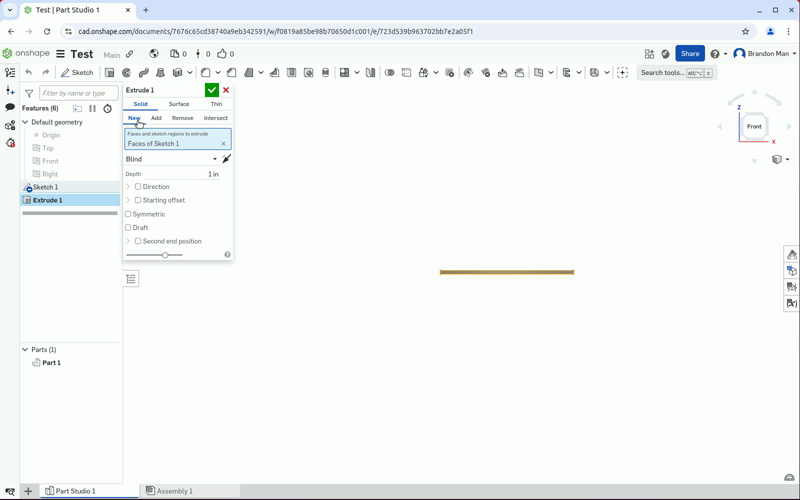
key(tab, 4)
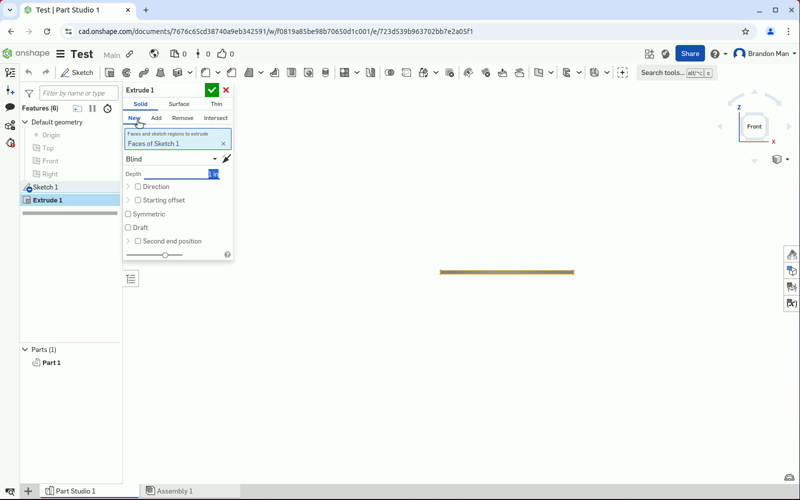
text(0.241)
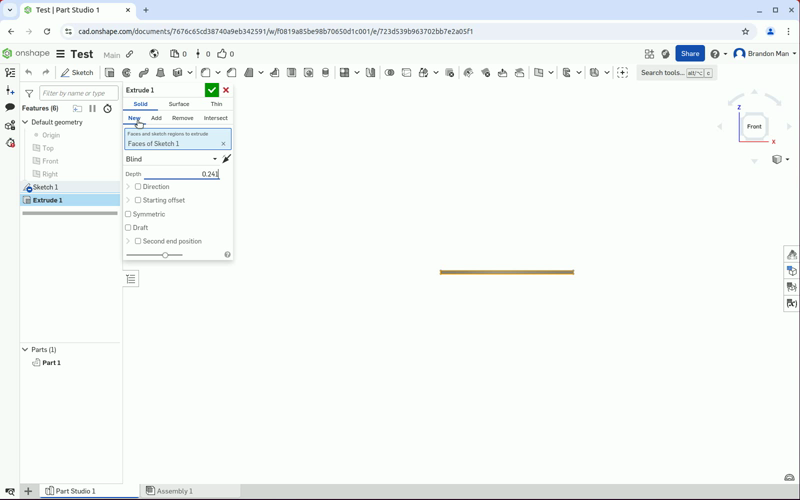
key(enter)
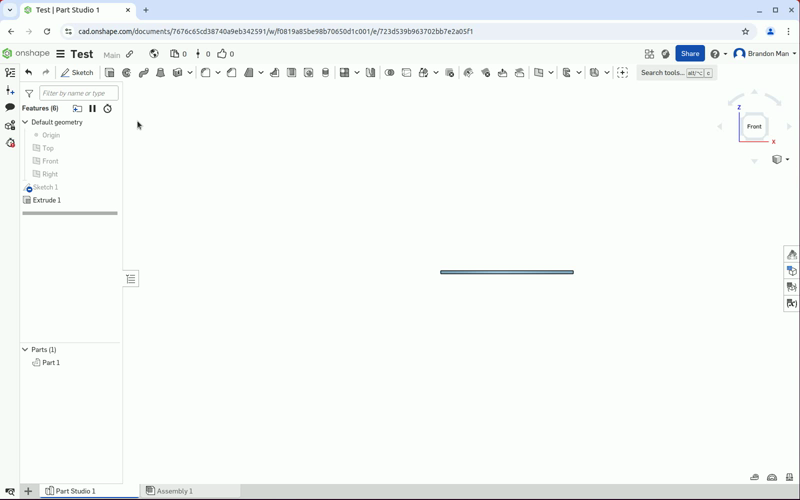
key(shift+h)
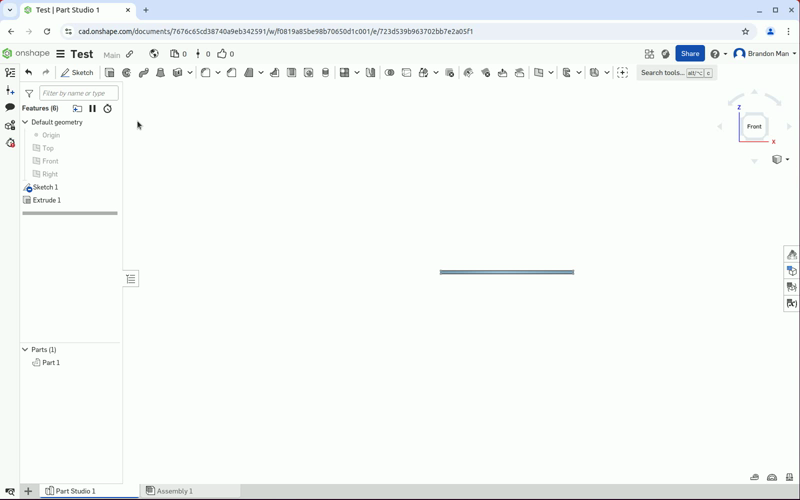
key(shift+h)
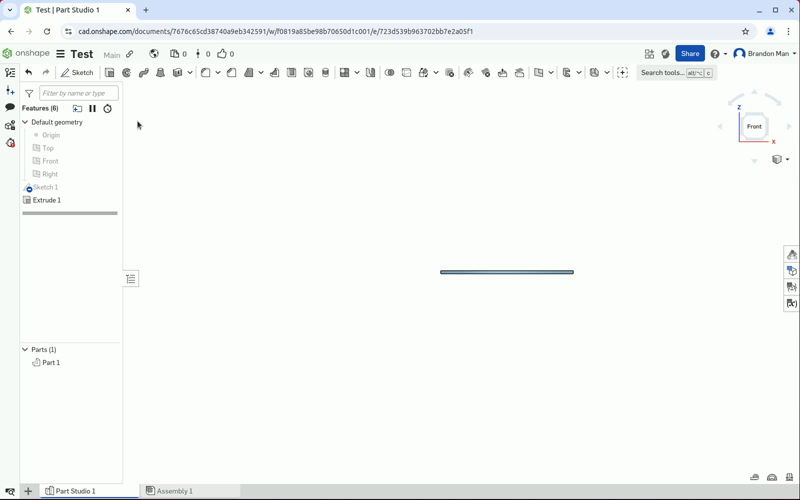
mouse_move(73, 189)
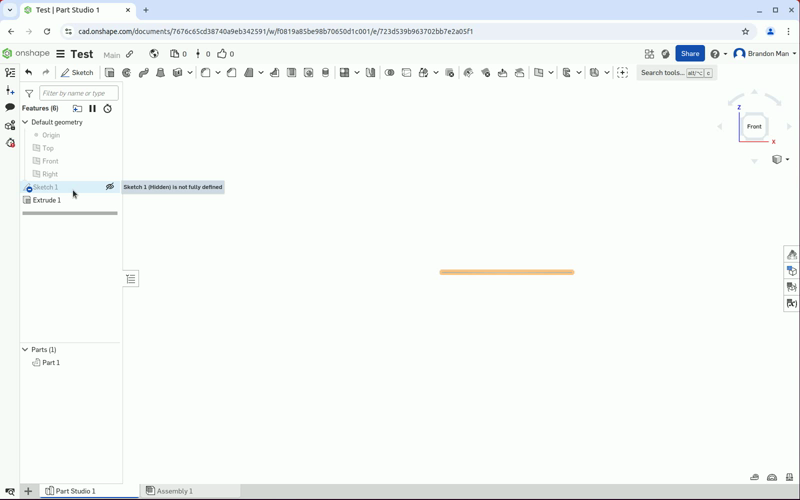
click(73, 189)
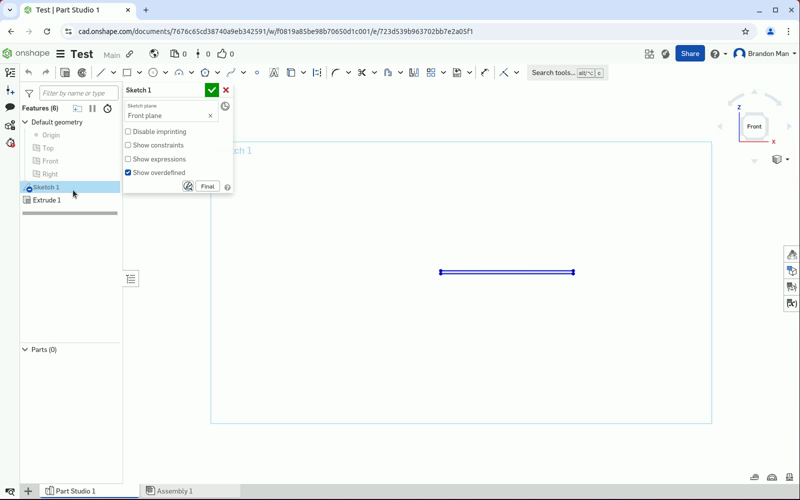
mouse_move(229, 92)
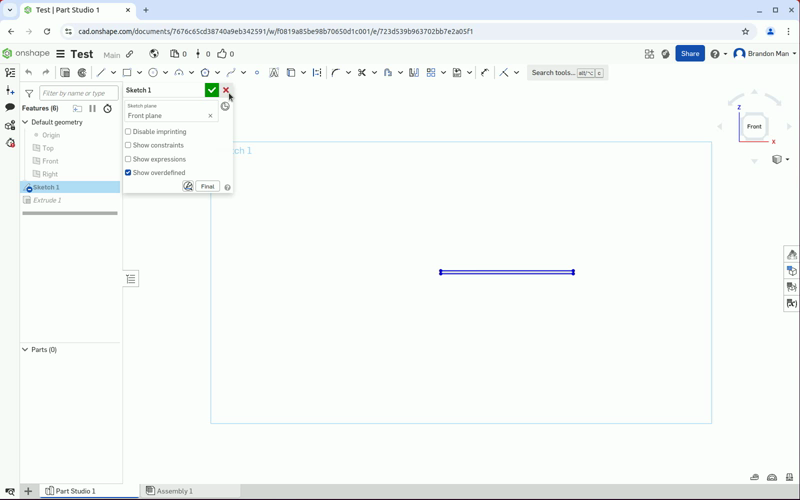
click(229, 92)
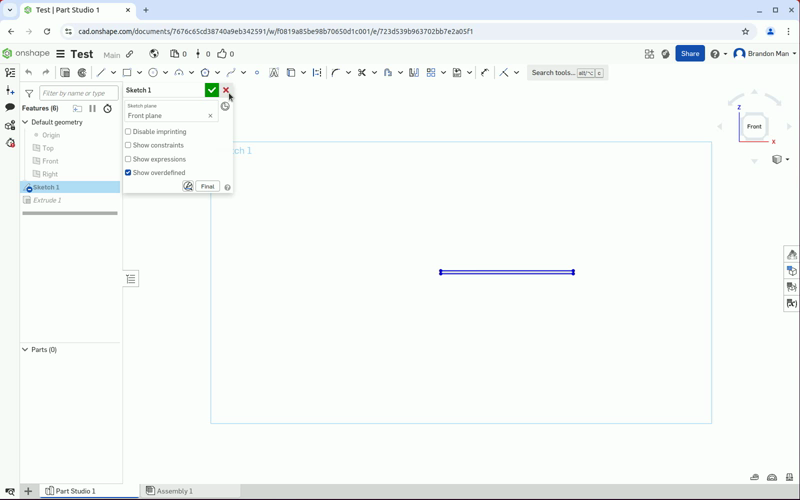
key(shift+s)
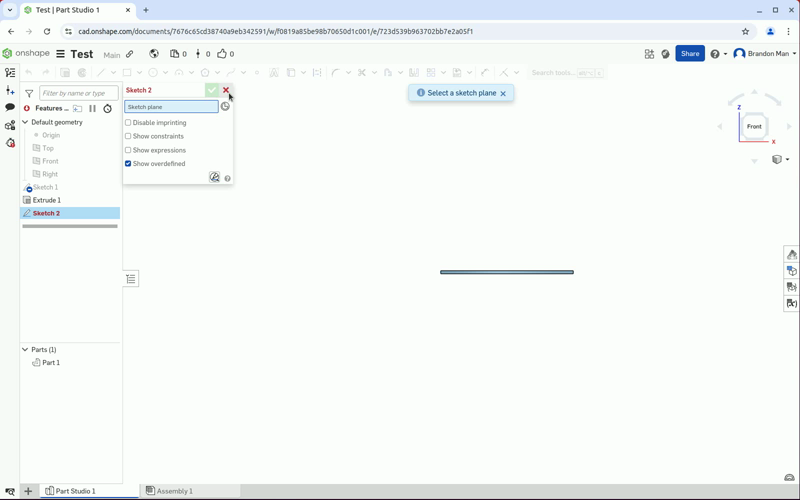
mouse_move(73, 163)
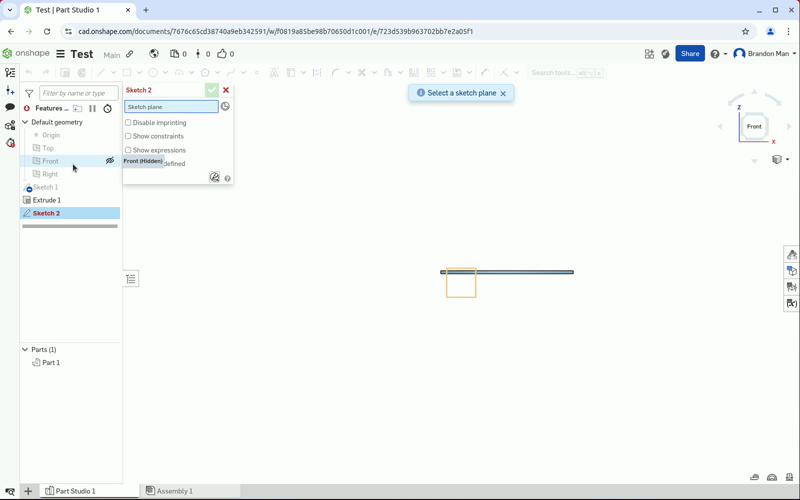
click(73, 163)
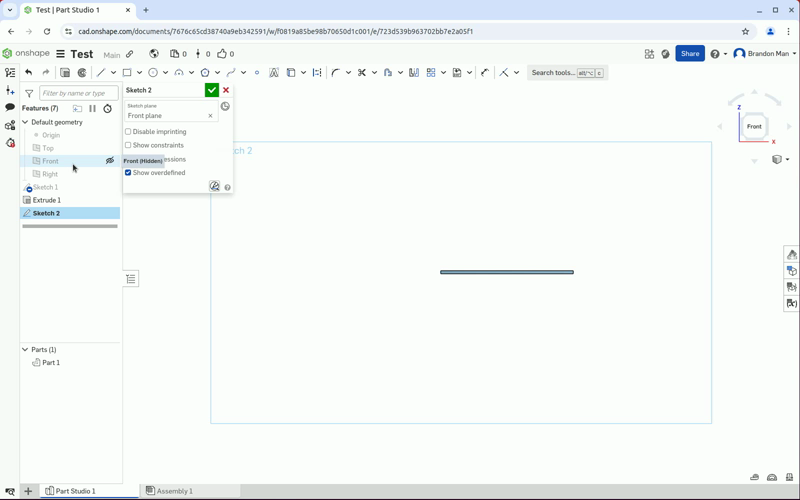
mouse_move(73, 352)
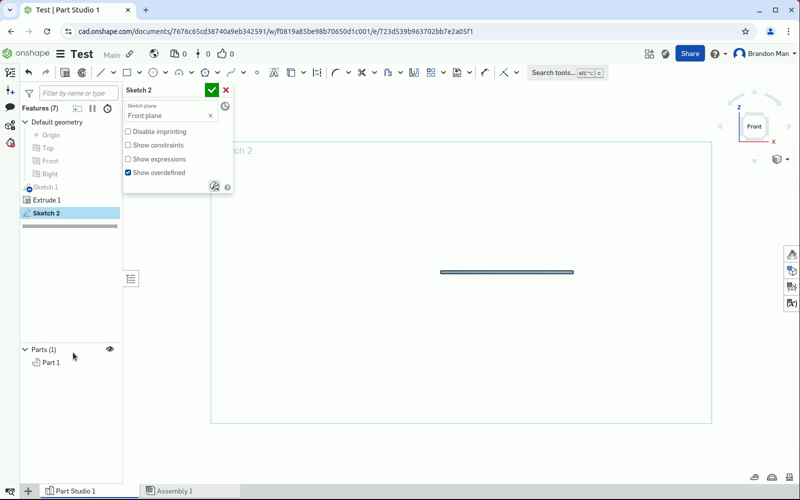
key(y)
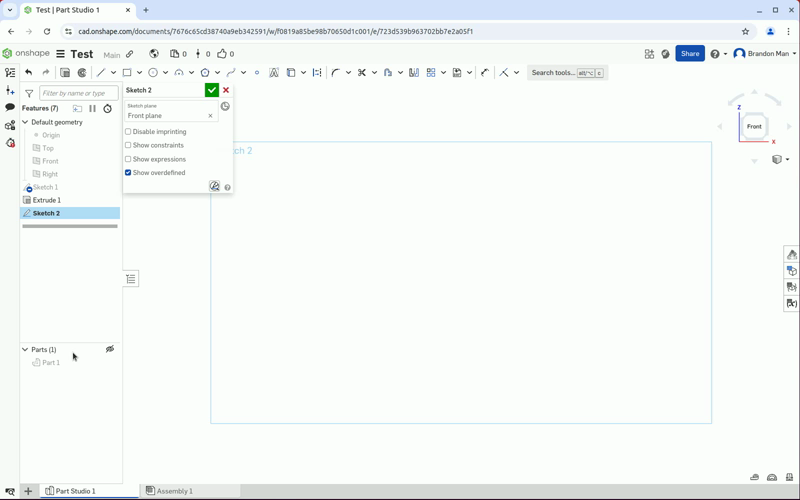
key(l)
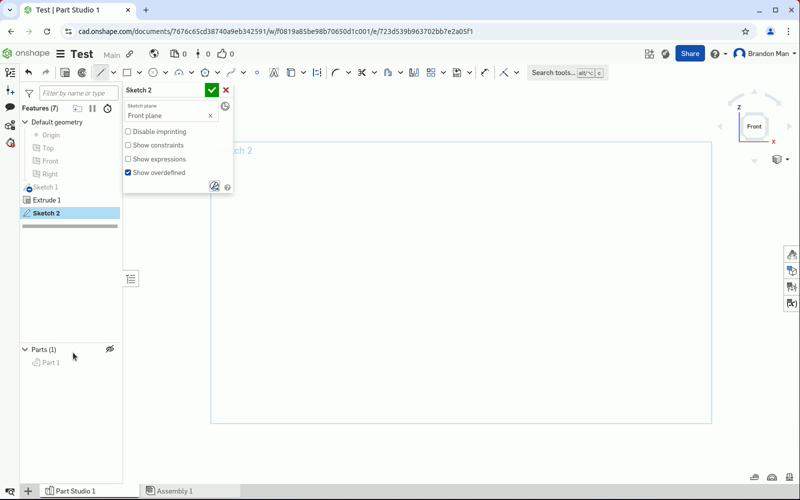
key_down(shift)
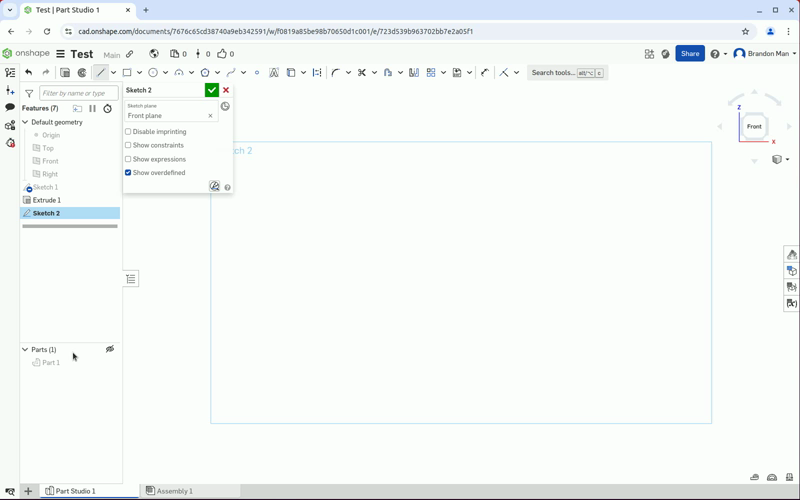
mouse_move(440, 284)
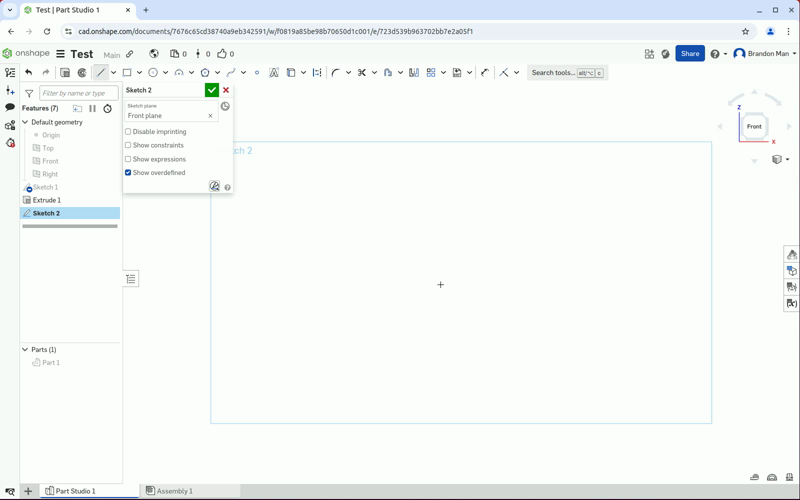
click(440, 284)
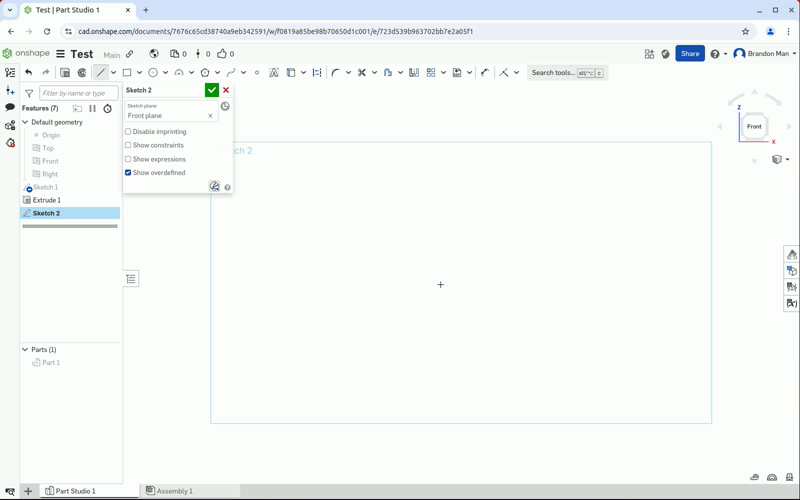
key_up(shift)
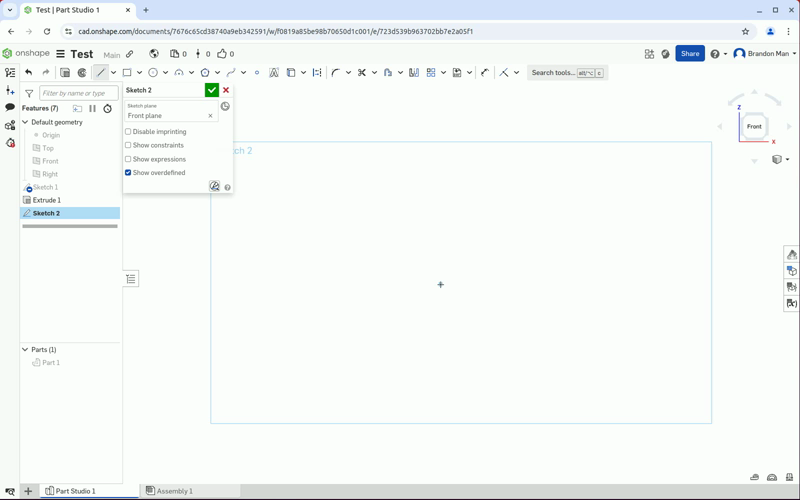
key_down(shift)
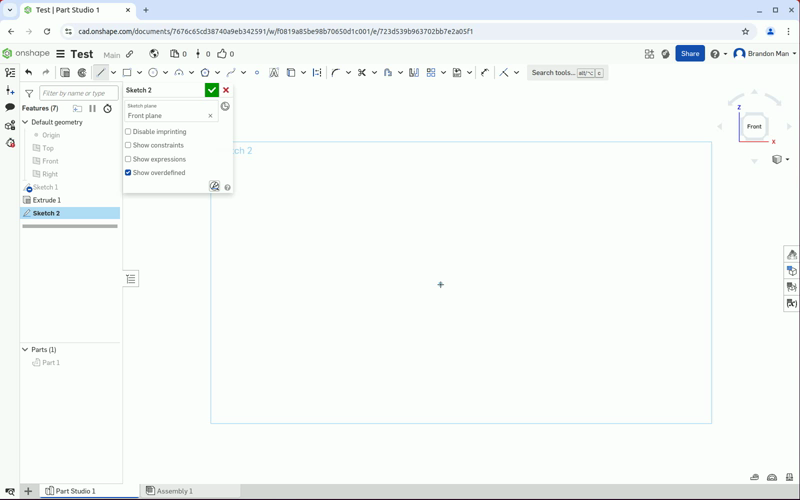
mouse_move(573, 284)
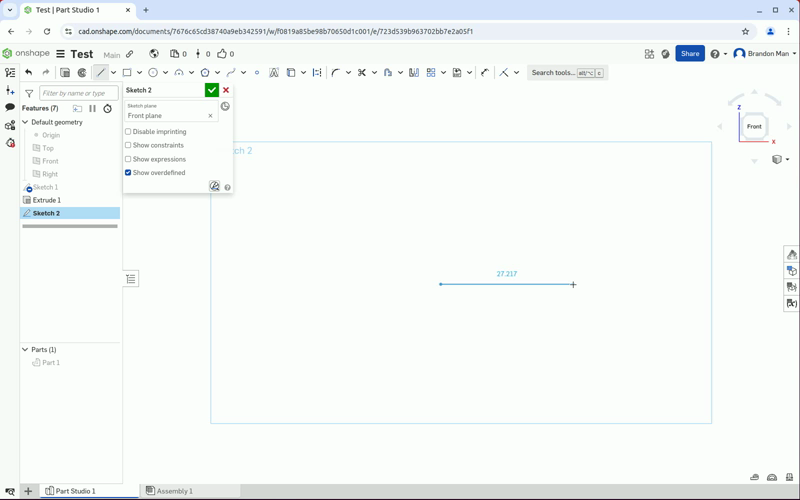
click(573, 284)
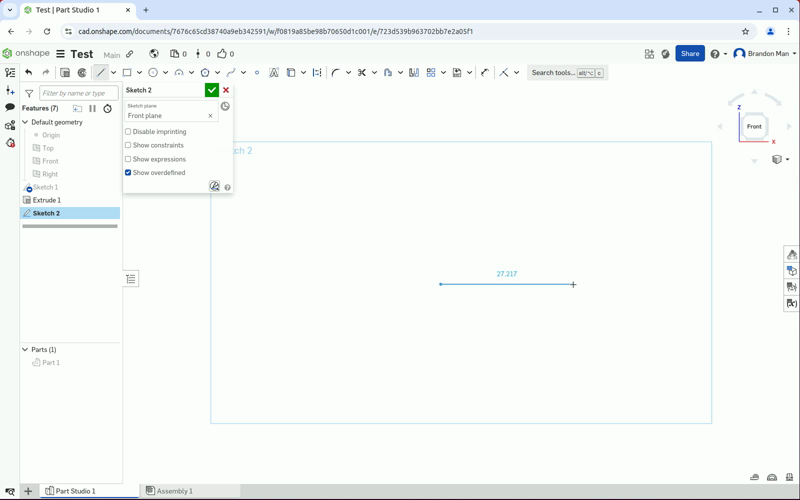
key_up(shift)
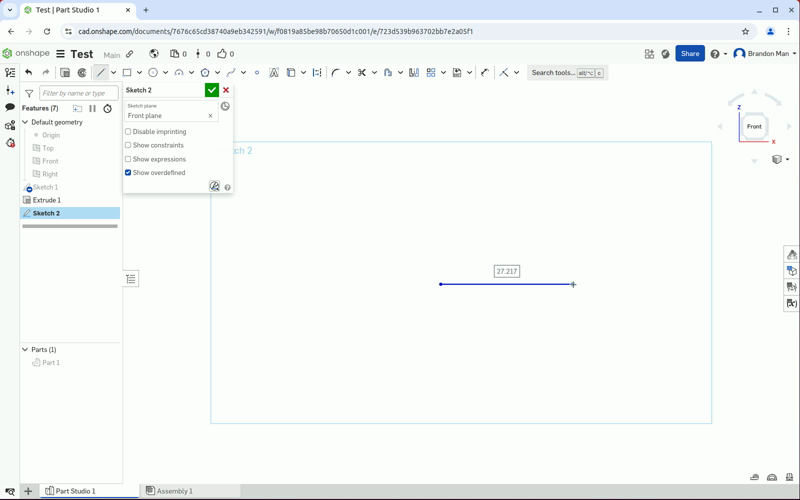
key_down(shift)
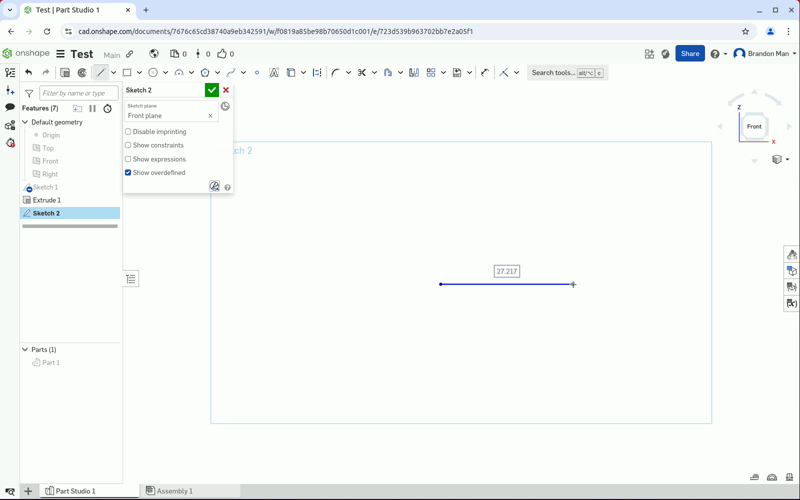
mouse_move(589, 284)
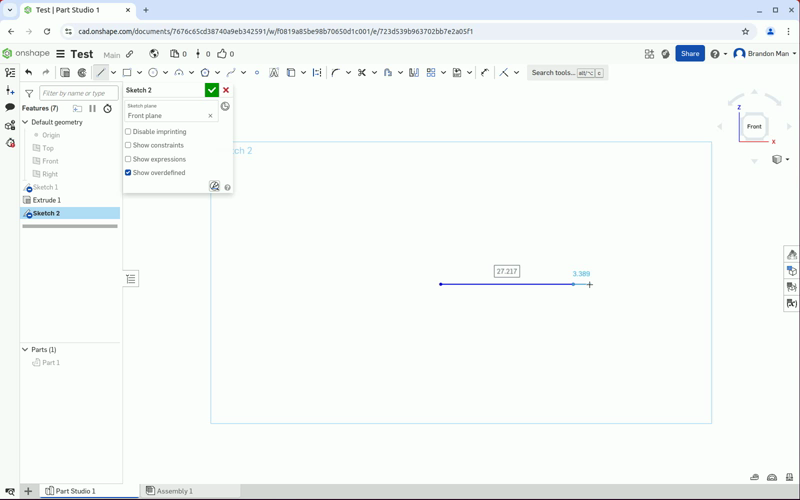
mouse_move(573, 278)
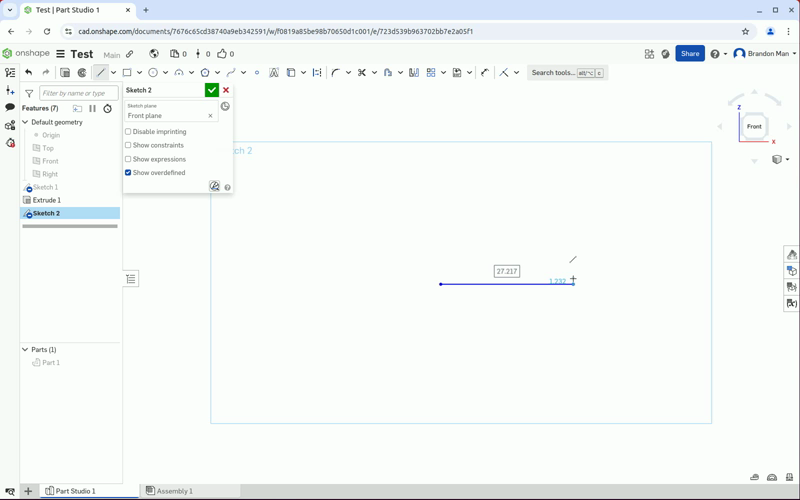
scroll(6)
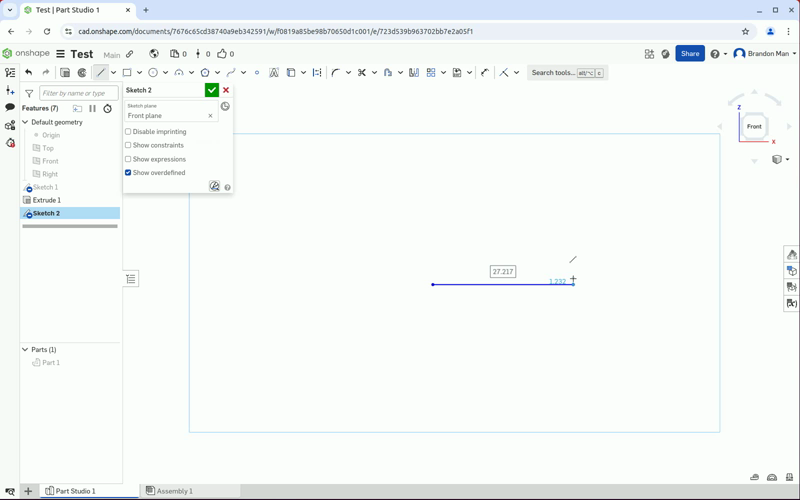
scroll(6)
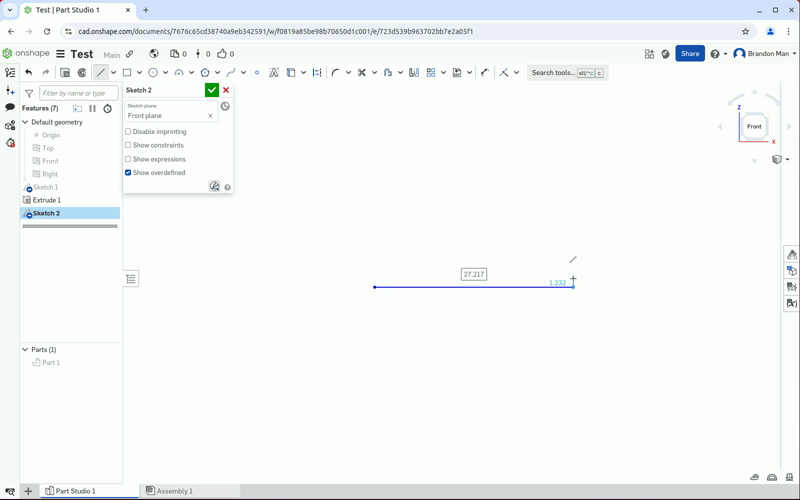
scroll(6)
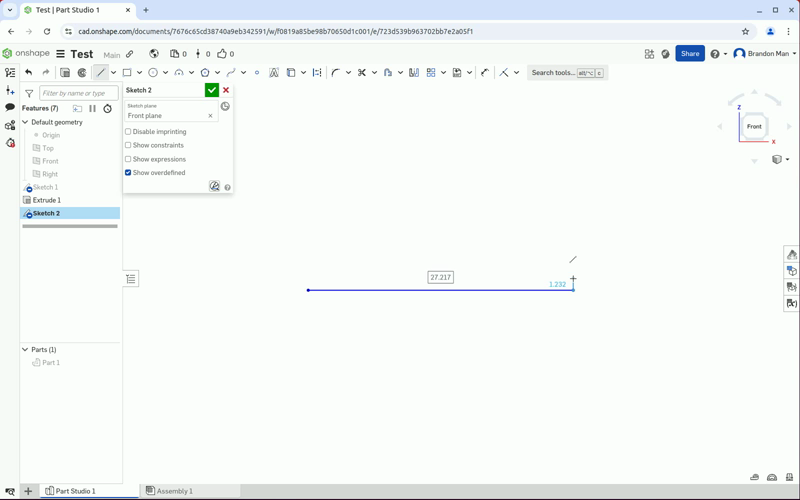
scroll(6)
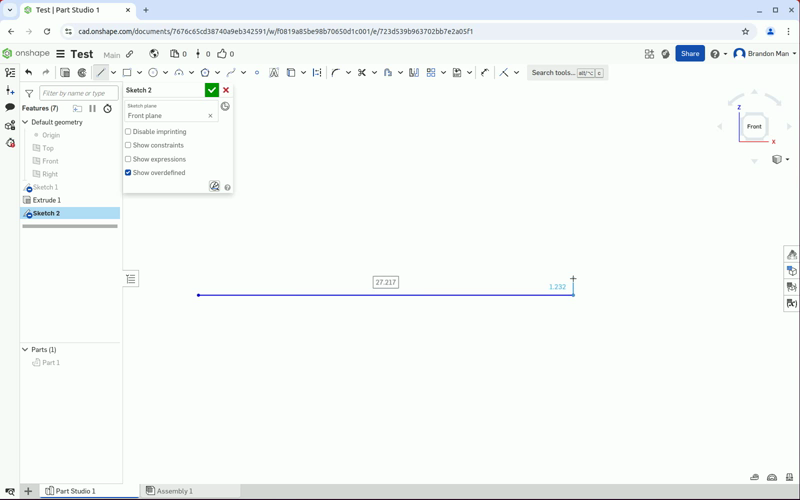
scroll(6)
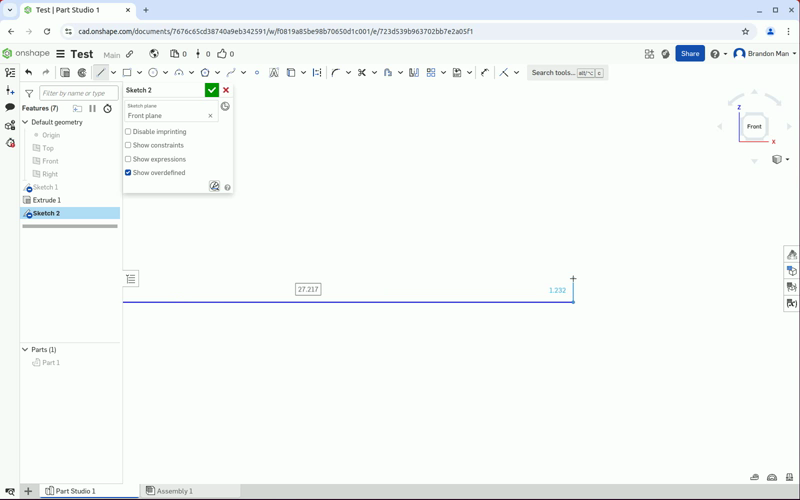
scroll(6)
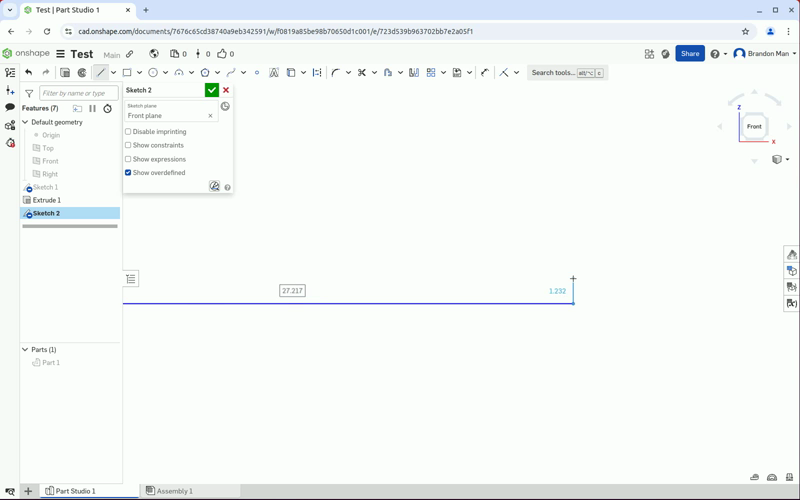
scroll(6)
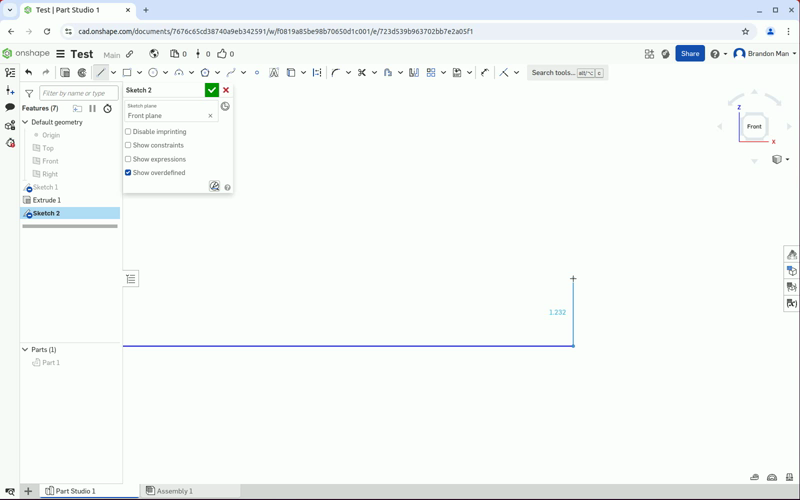
click(573, 278)
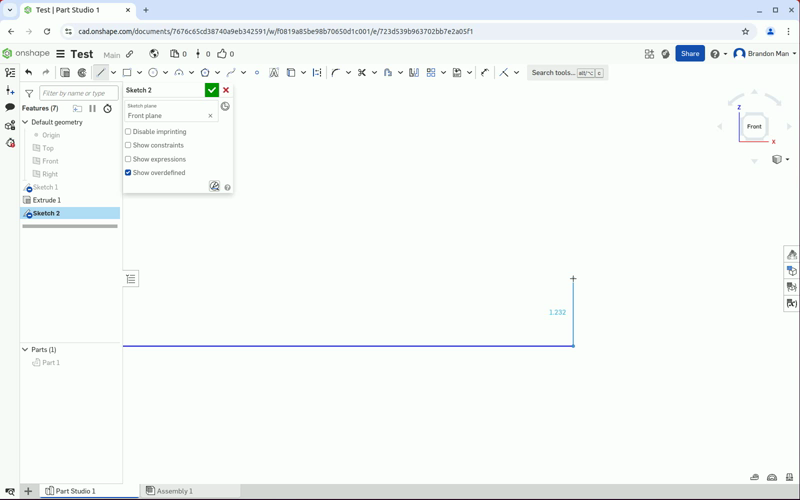
scroll(-6)
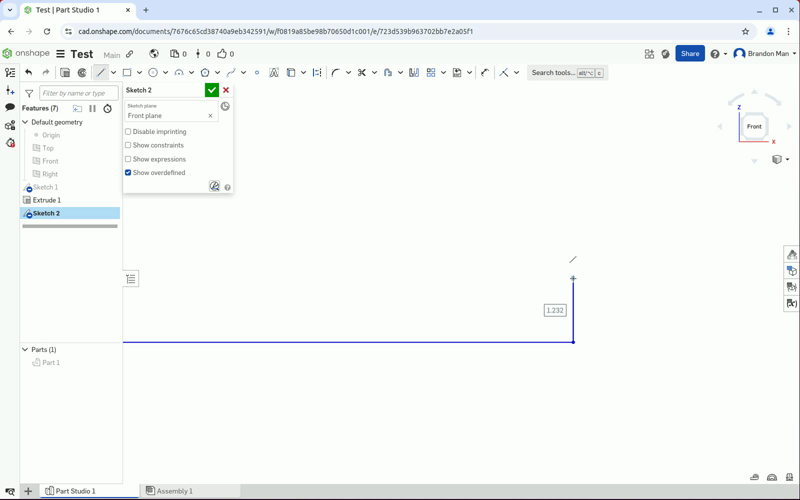
scroll(-6)
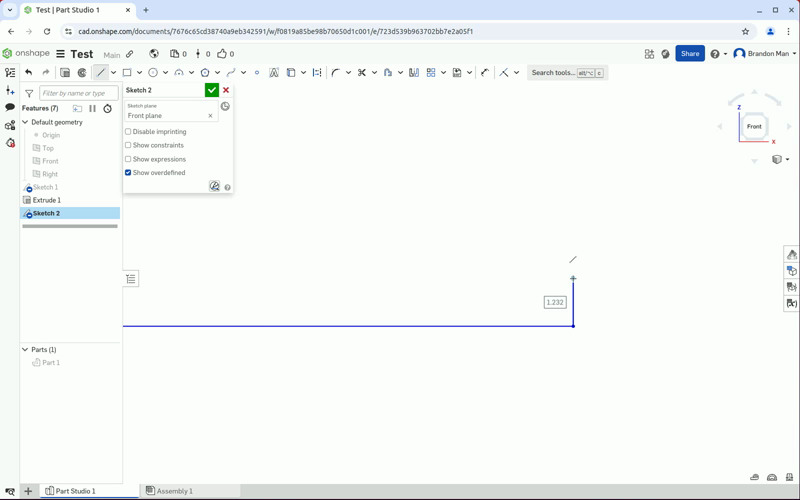
scroll(-6)
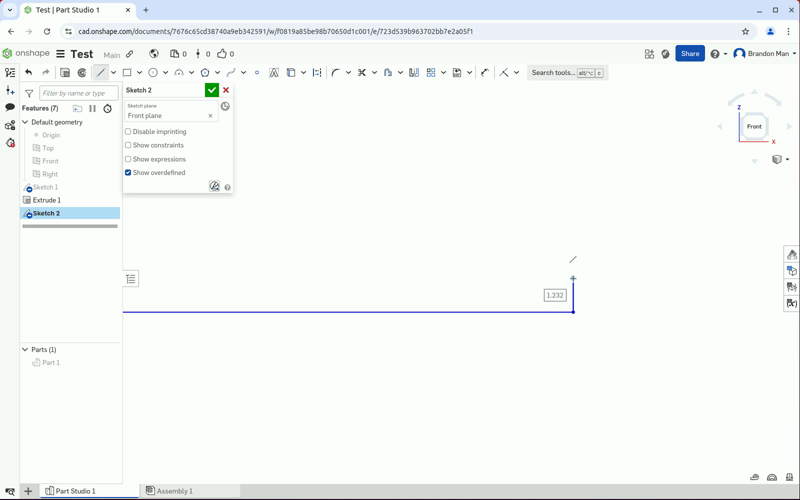
scroll(-6)
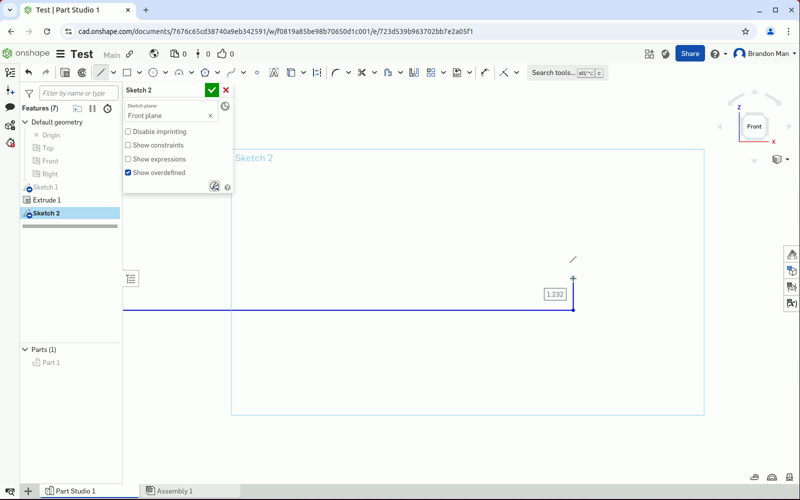
scroll(-6)
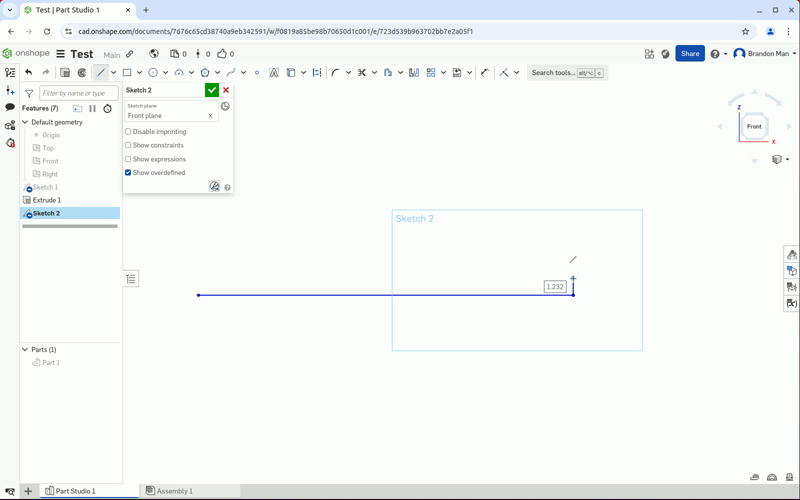
scroll(-6)
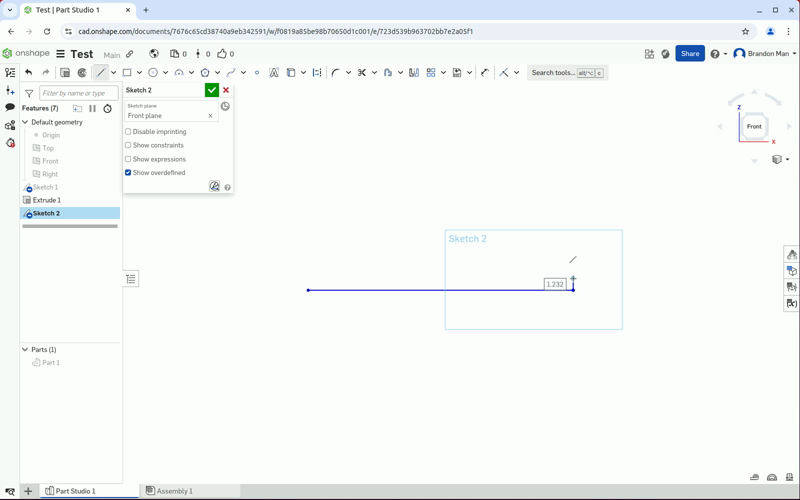
scroll(-6)
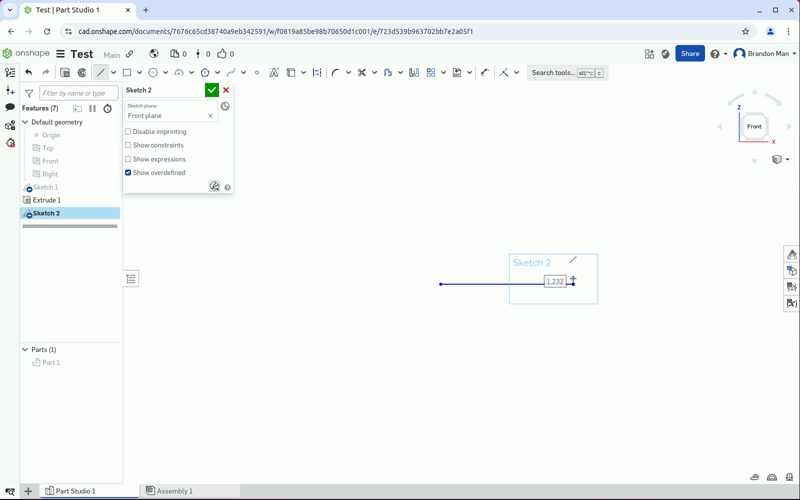
key_up(shift)
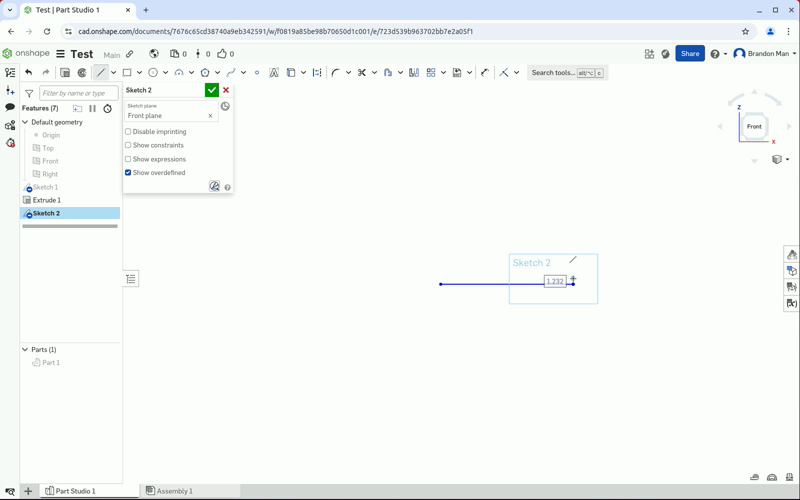
key_down(shift)
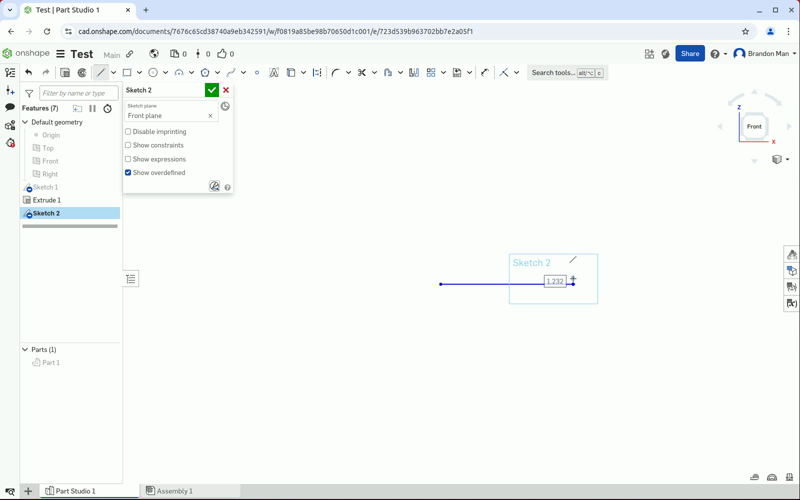
mouse_move(440, 278)
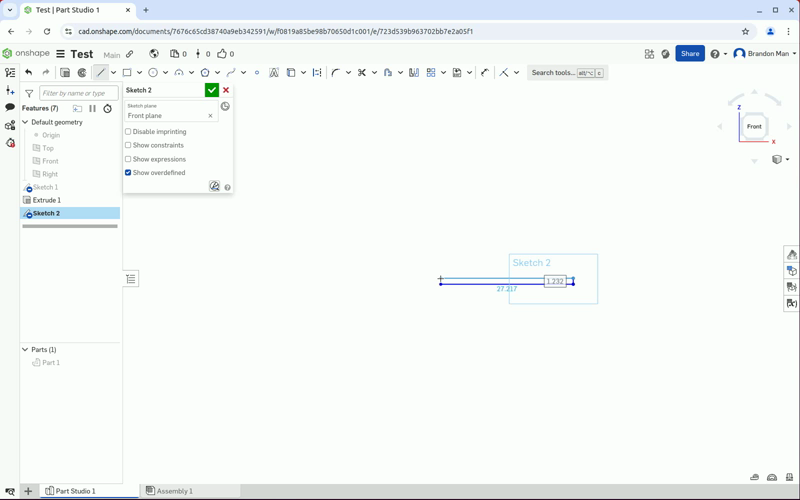
click(440, 278)
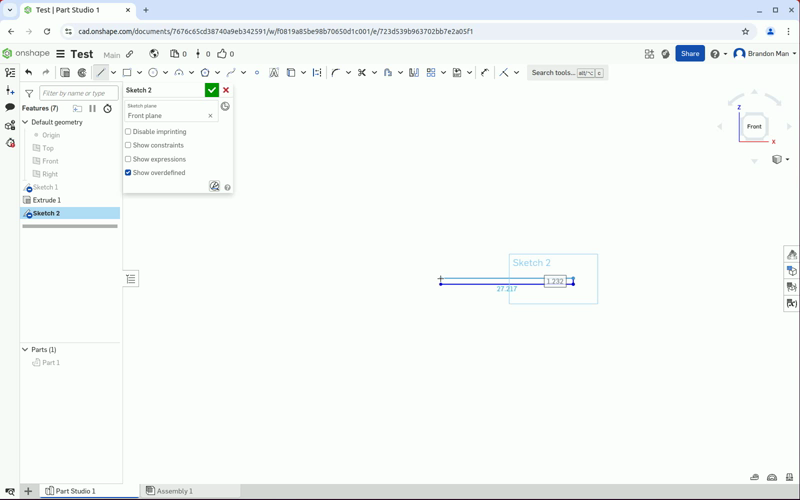
key_up(shift)
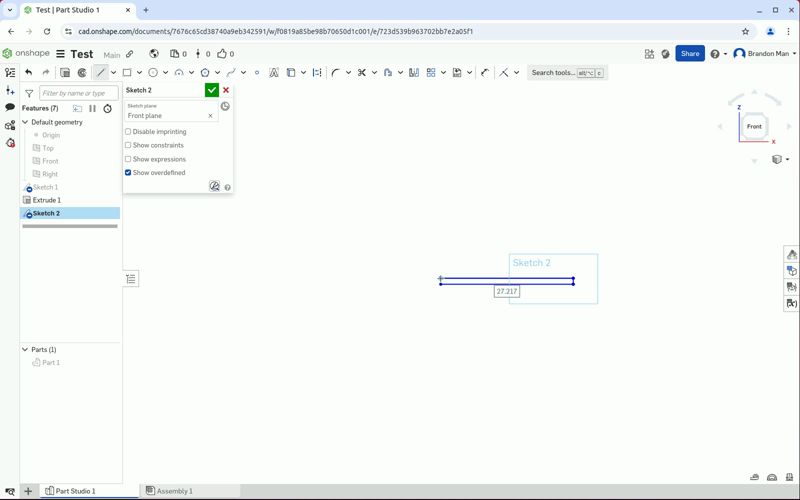
mouse_move(470, 278)
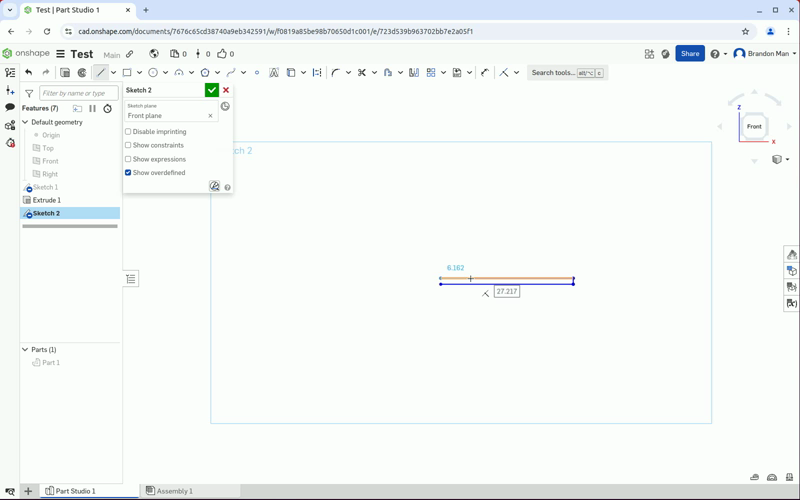
key_down(shift)
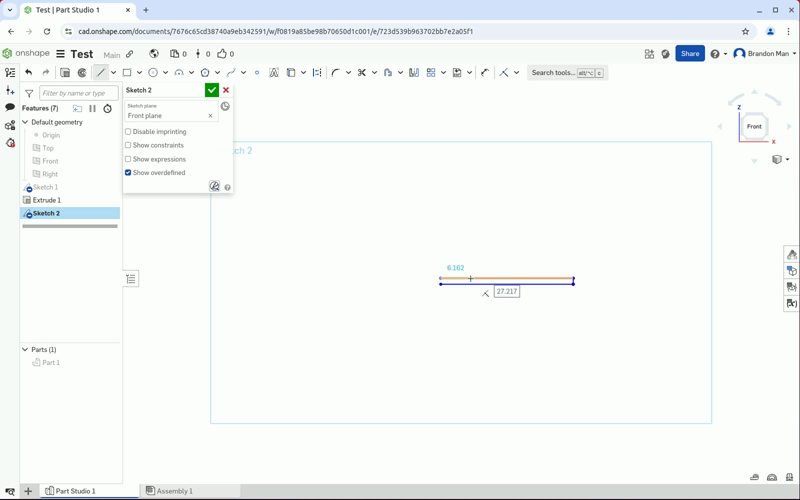
mouse_move(440, 284)
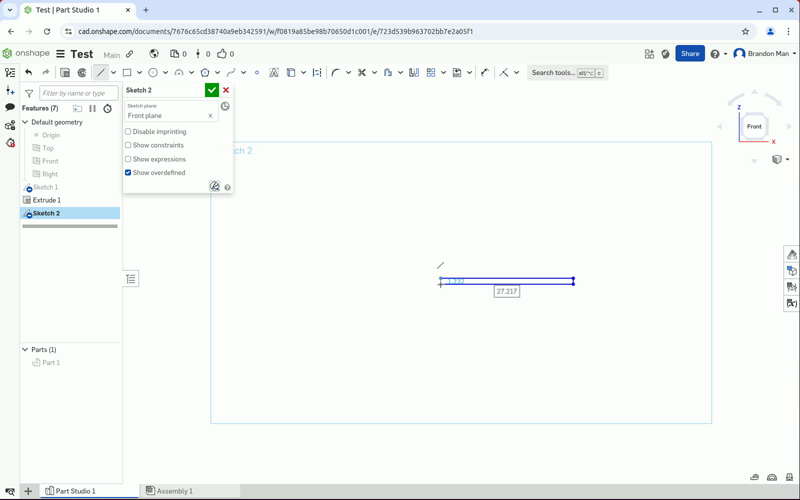
scroll(6)
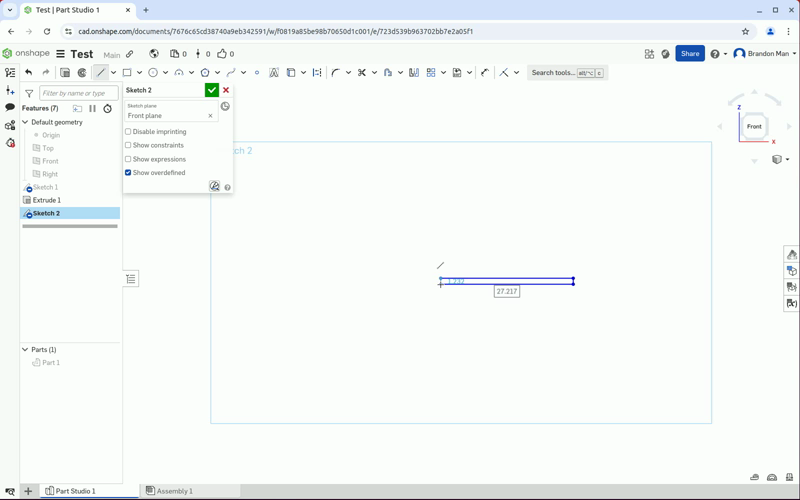
scroll(6)
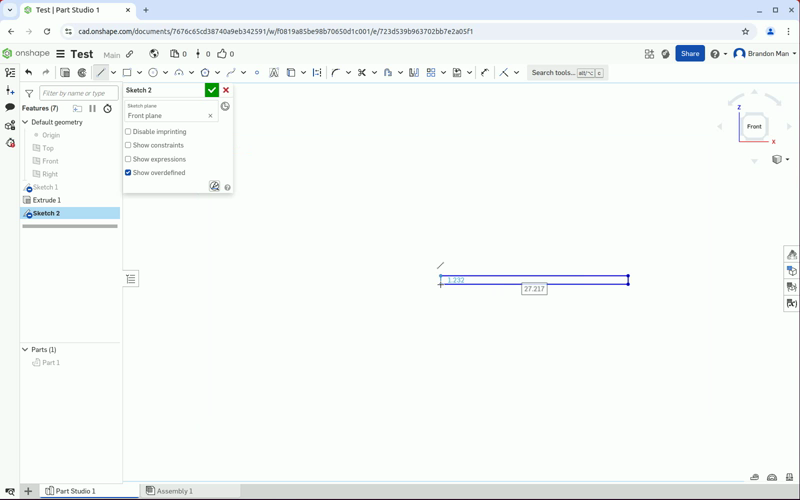
scroll(6)
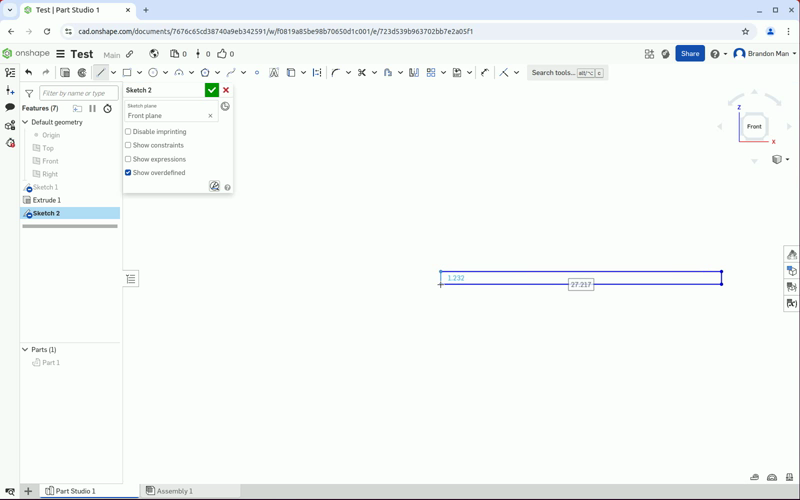
scroll(6)
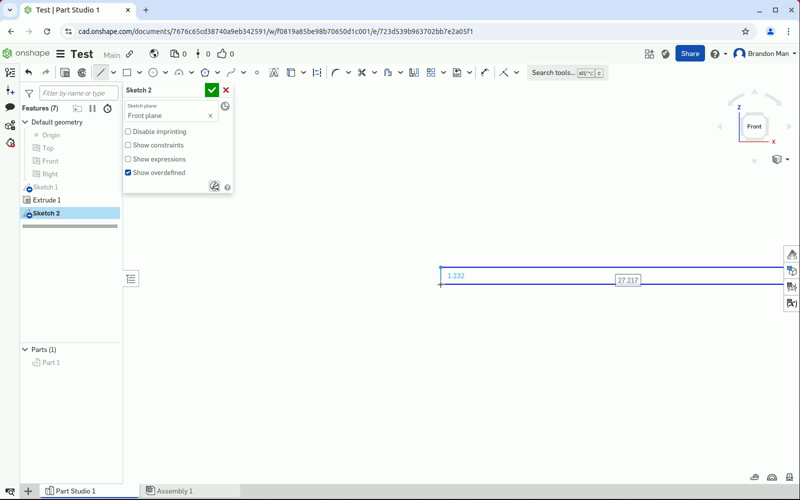
scroll(6)
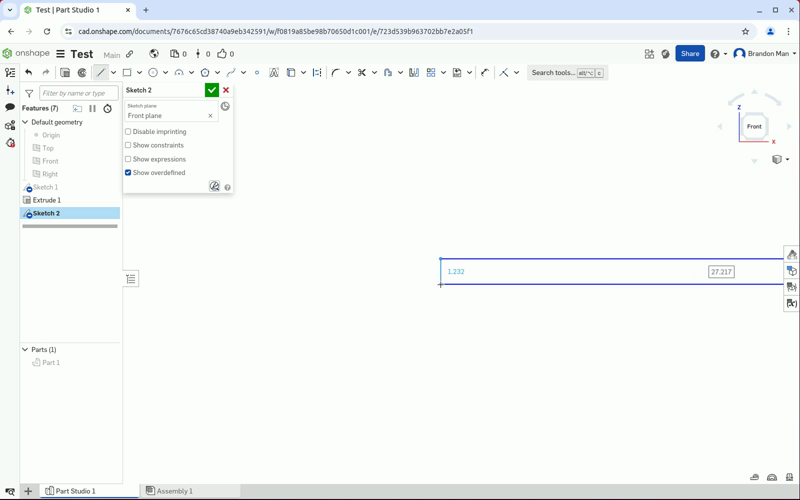
scroll(6)
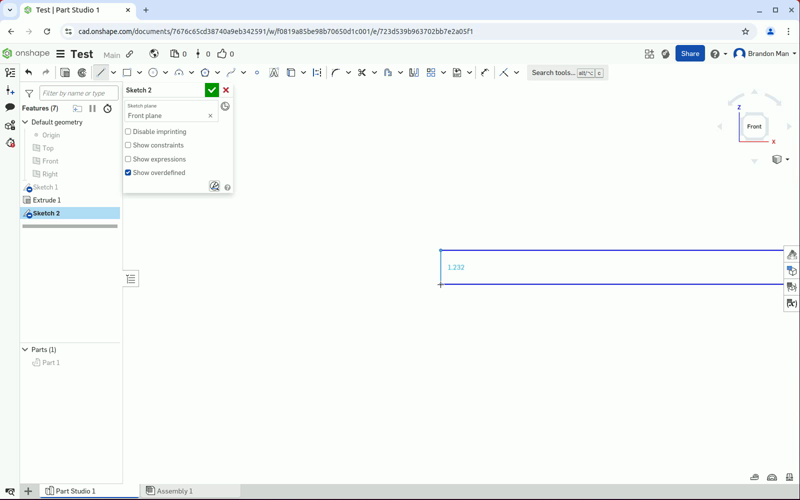
scroll(6)
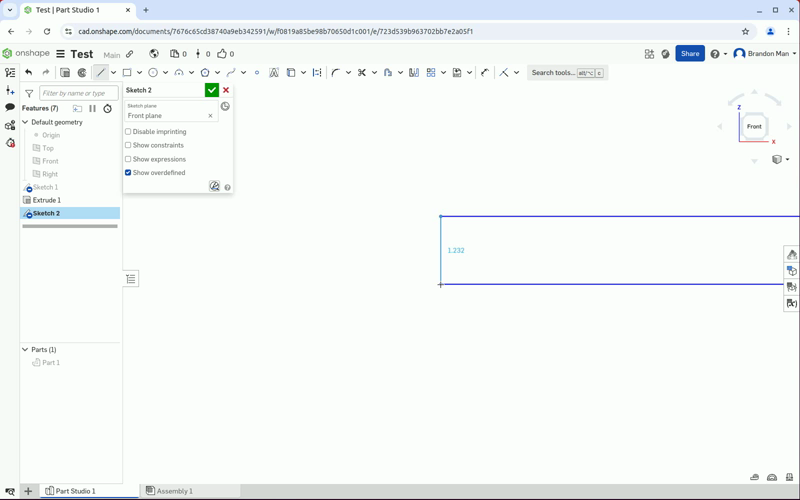
key_up(shift)
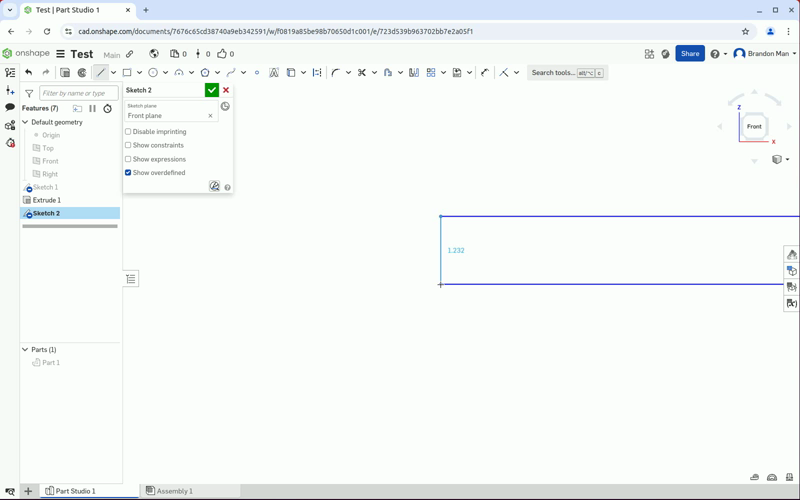
click(440, 284)
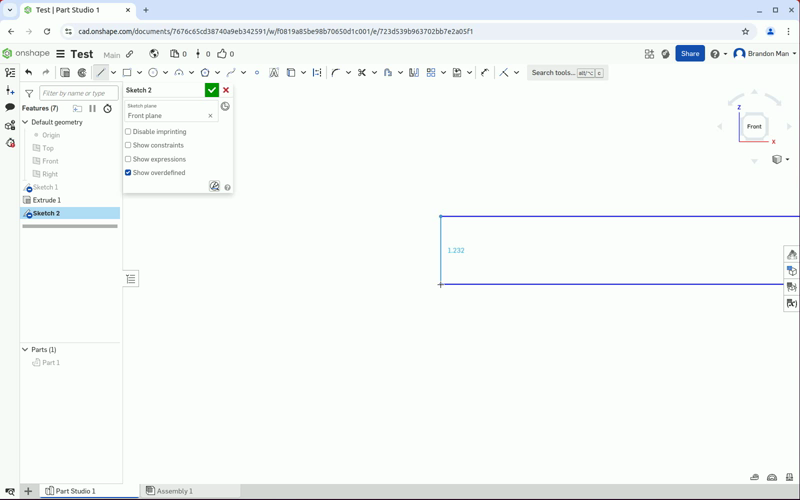
scroll(-6)
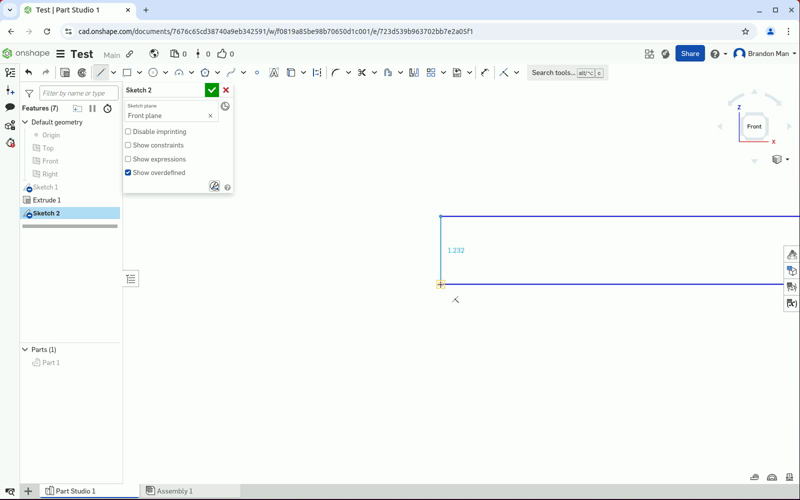
scroll(-6)
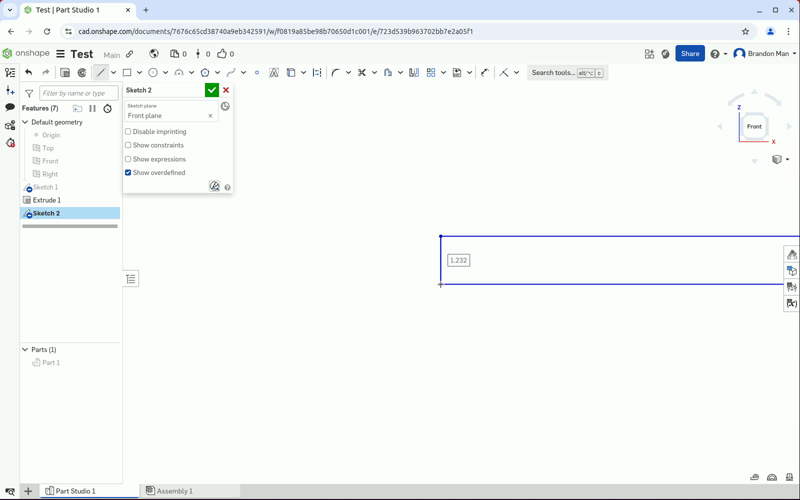
scroll(-6)
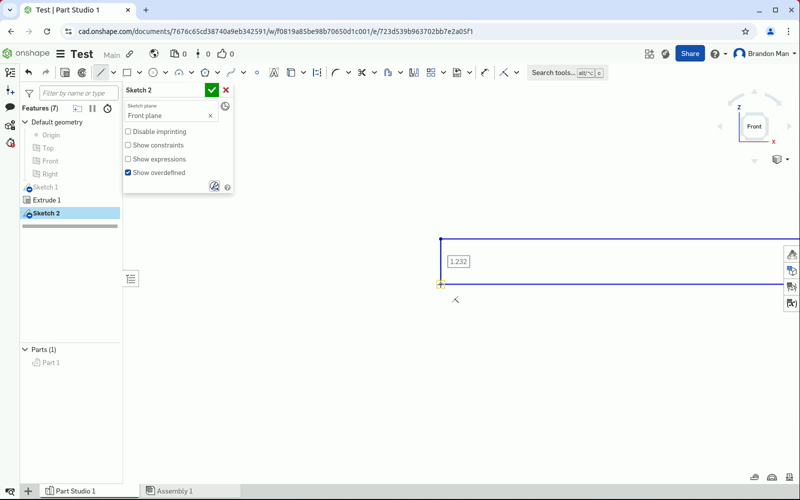
scroll(-6)
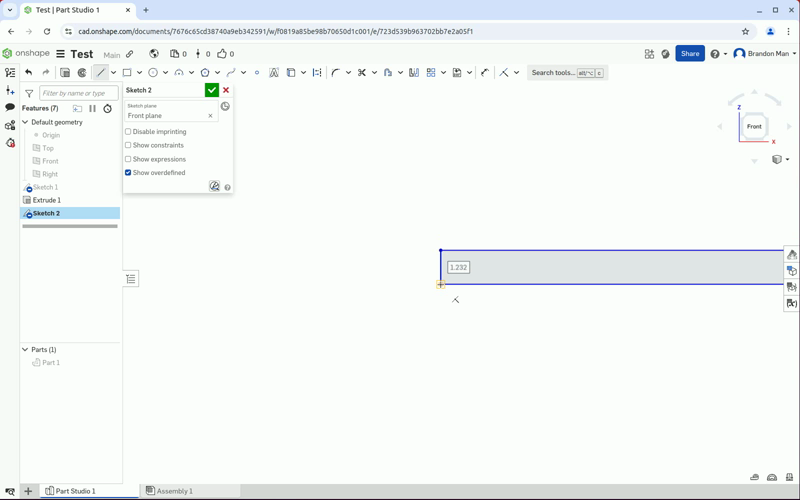
scroll(-6)
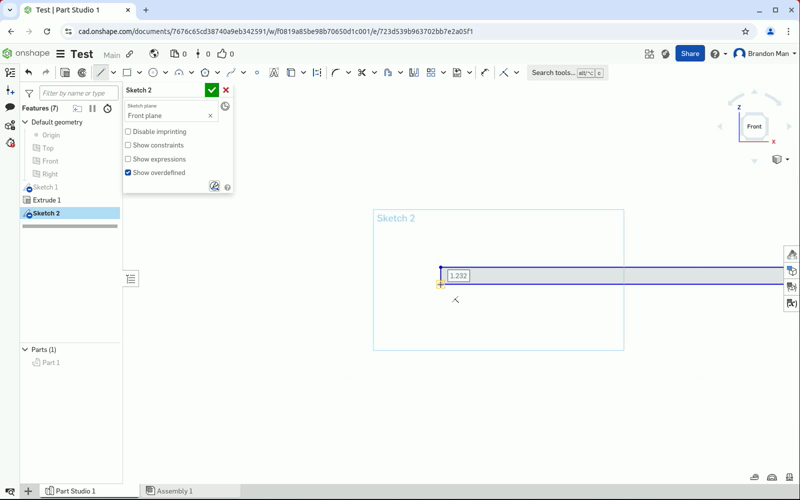
scroll(-6)
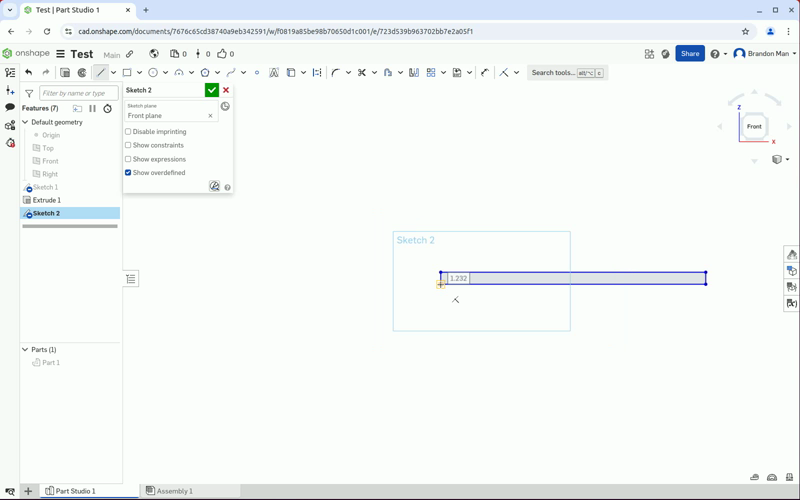
scroll(-6)
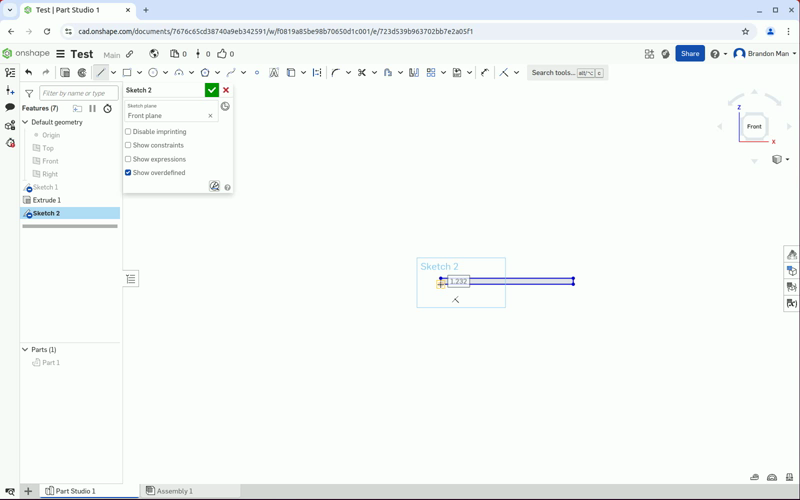
key(esc)
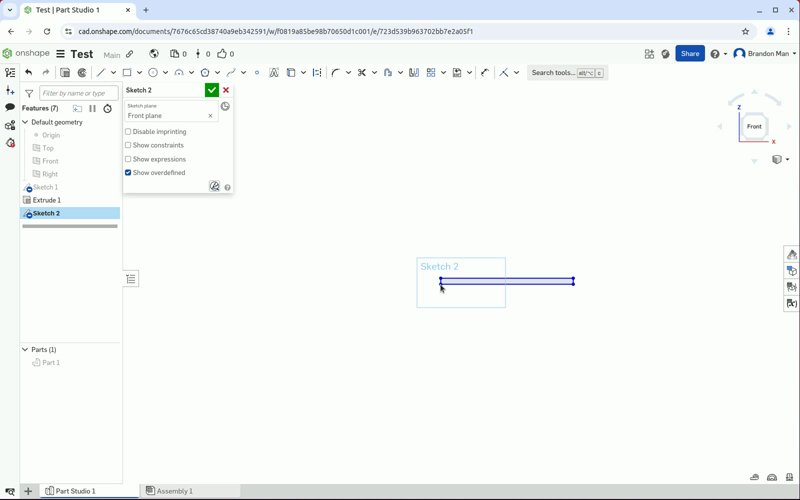
mouse_move(559, 281)
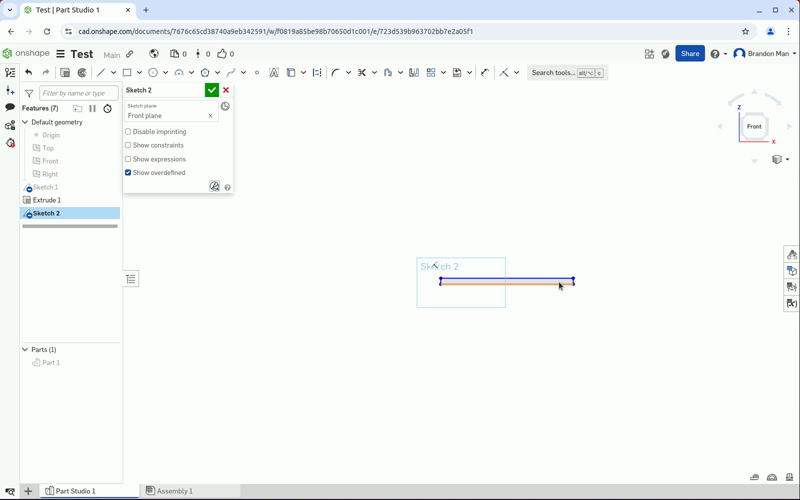
scroll(6)
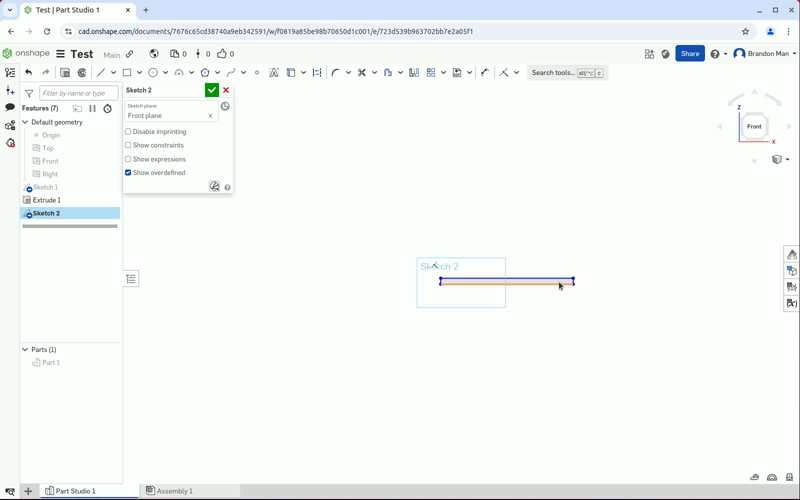
scroll(6)
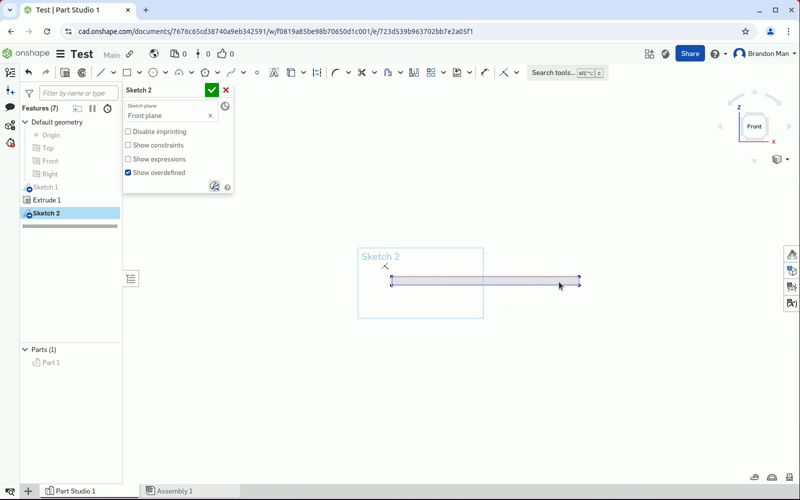
scroll(6)
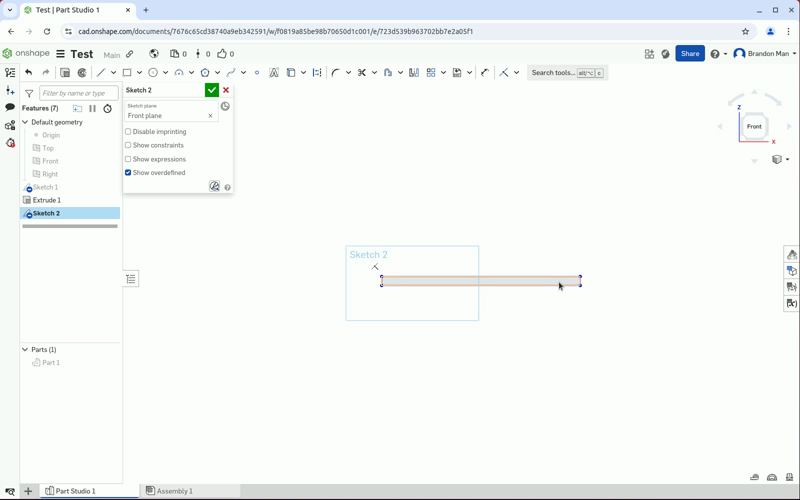
scroll(6)
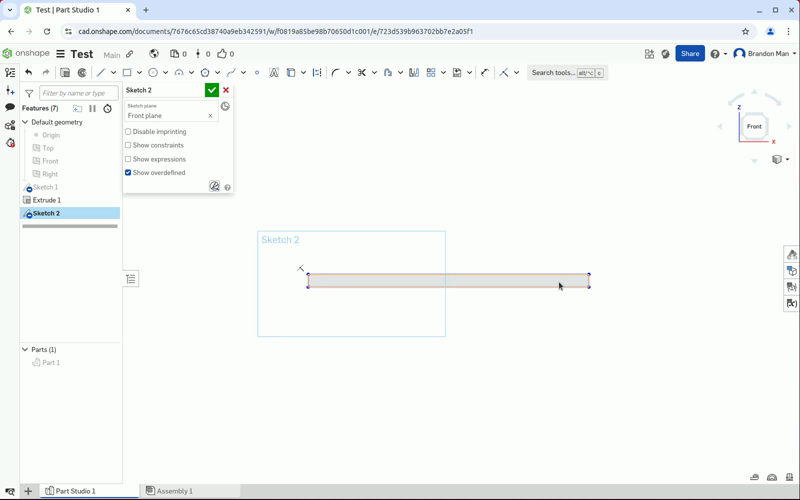
scroll(6)
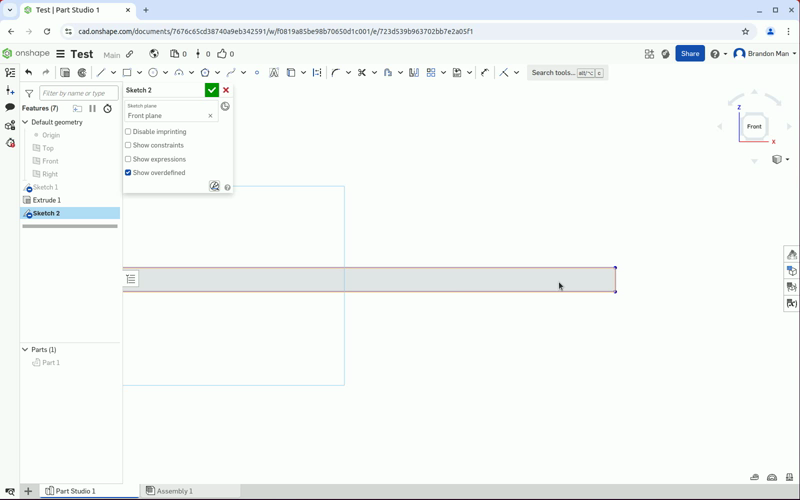
scroll(6)
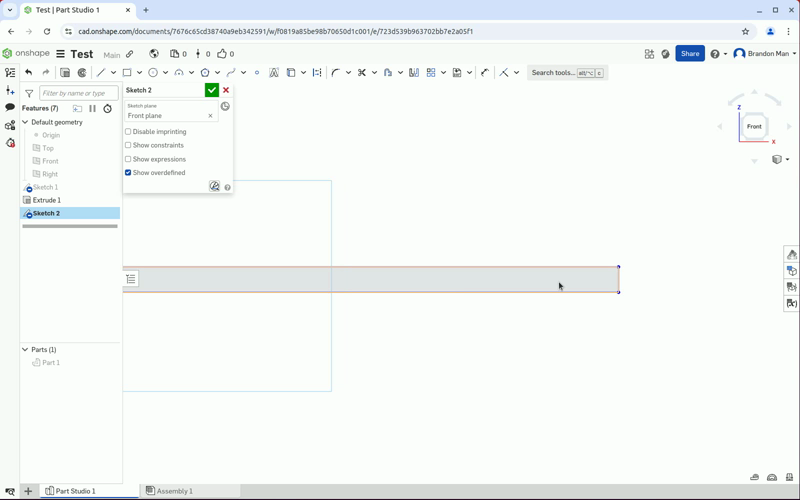
scroll(6)
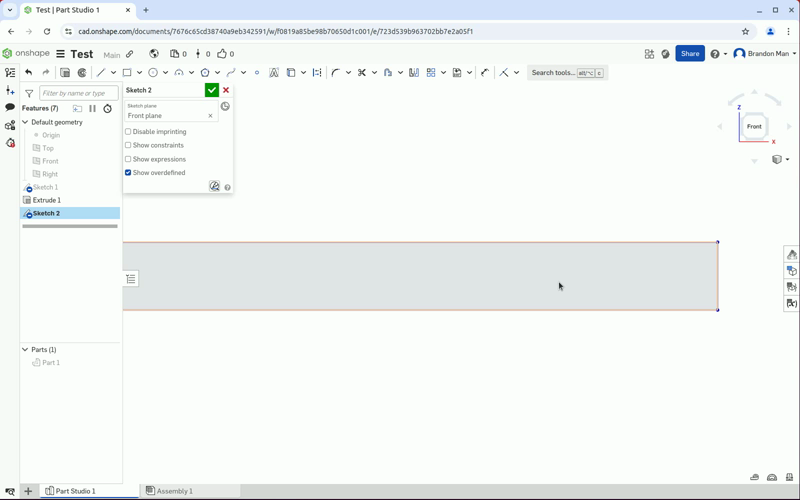
click(559, 281)
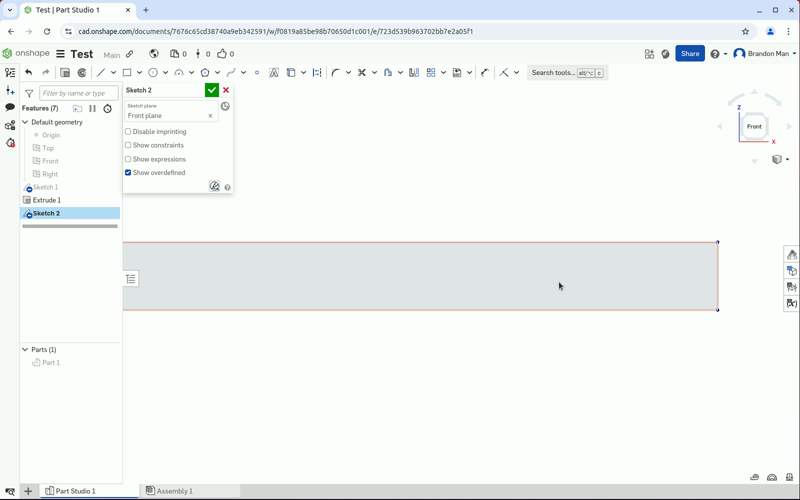
scroll(-6)
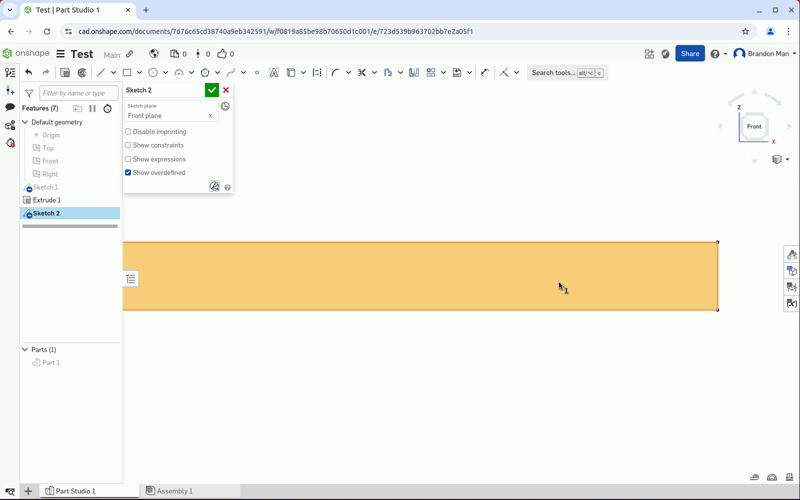
scroll(-6)
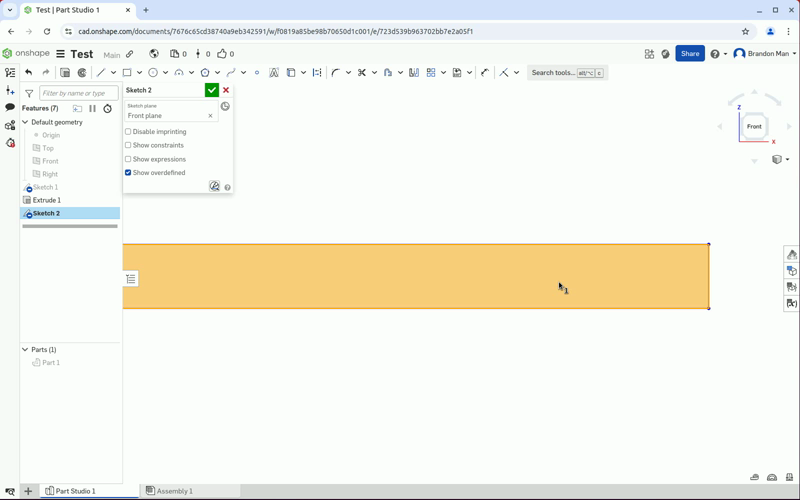
scroll(-6)
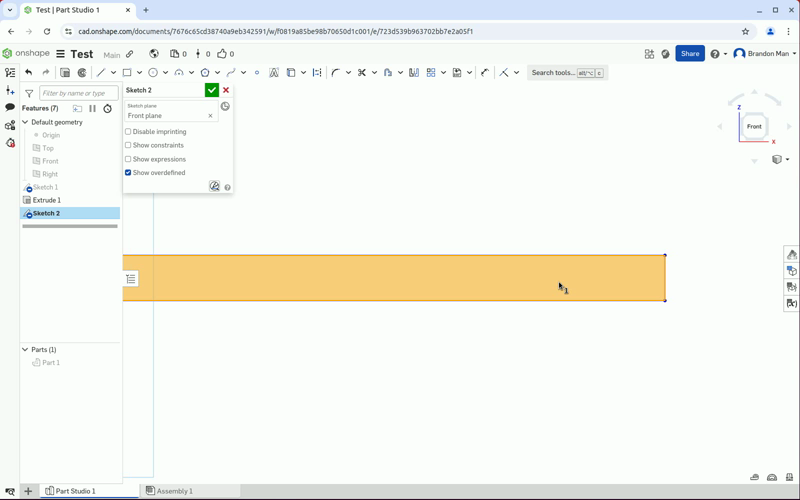
scroll(-6)
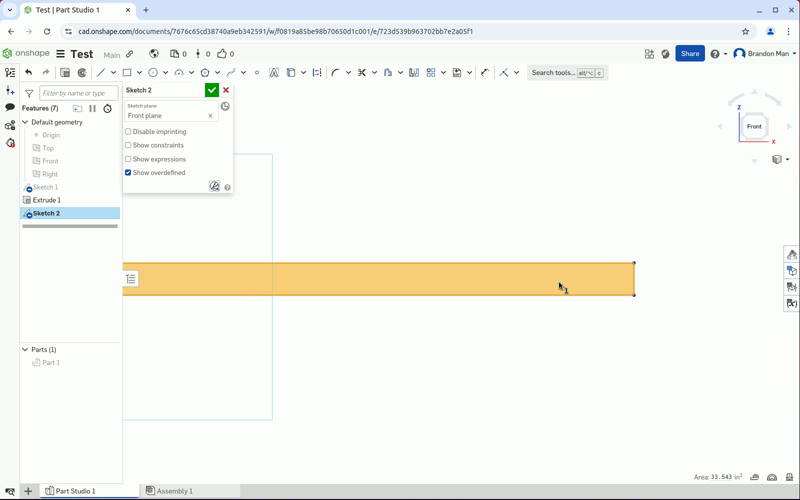
scroll(-6)
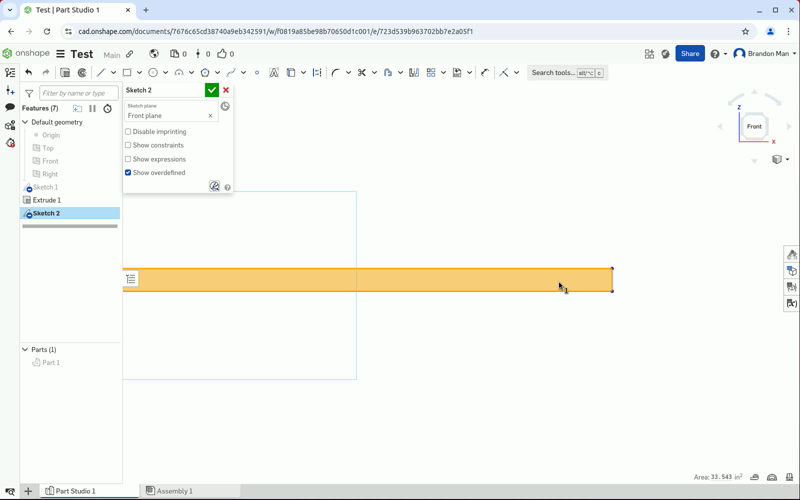
scroll(-6)
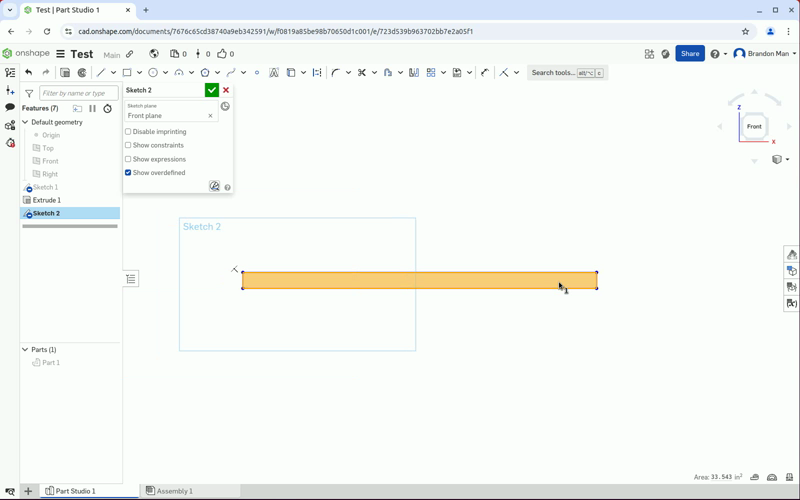
scroll(-6)
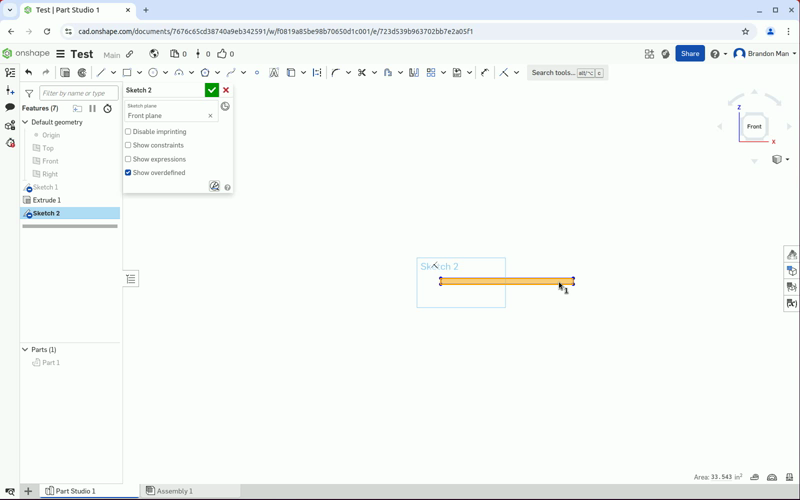
mouse_move(73, 352)
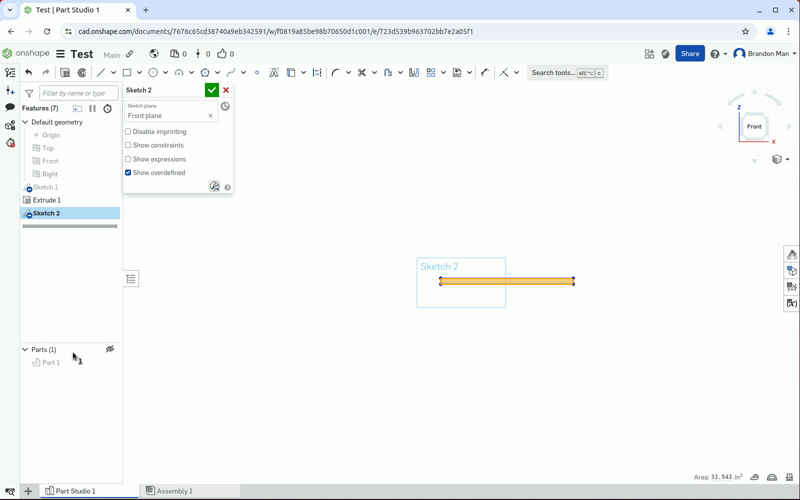
key(shift+y)
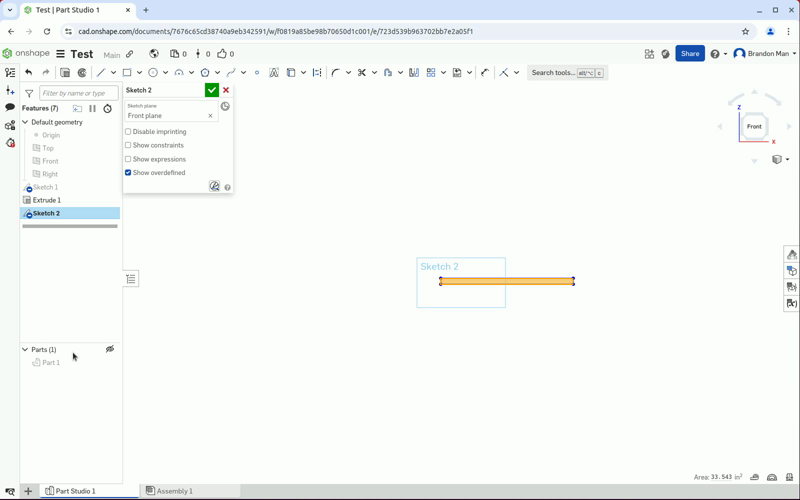
key(shift+e)
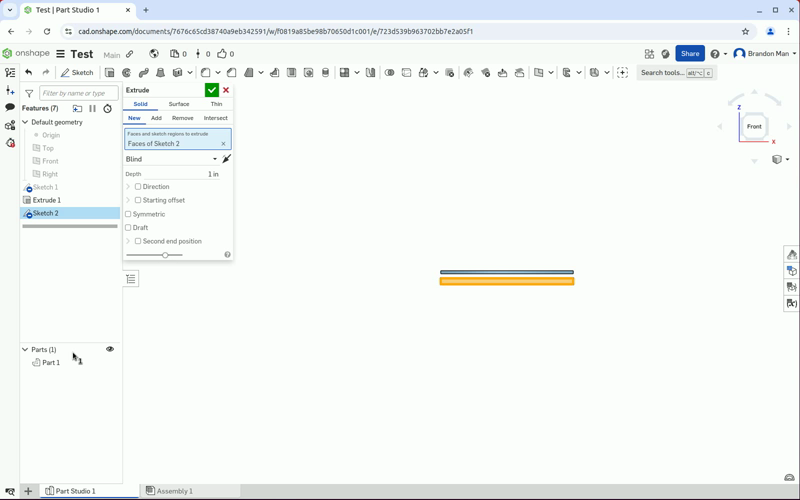
mouse_move(143, 106)
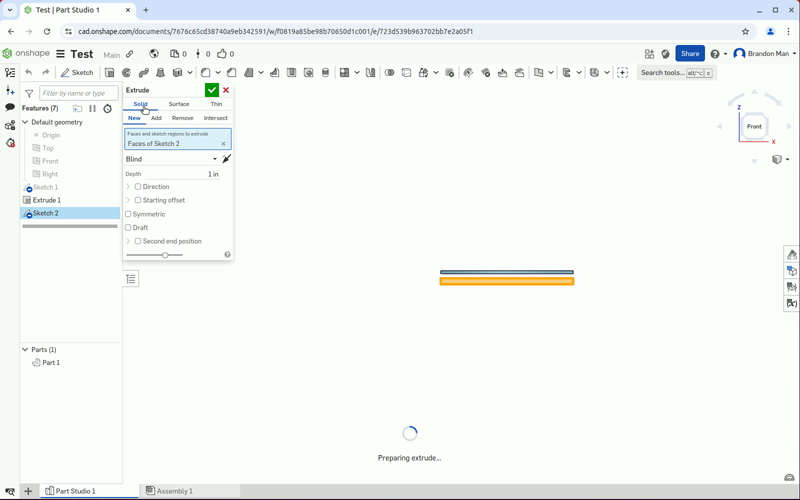
click(143, 106)
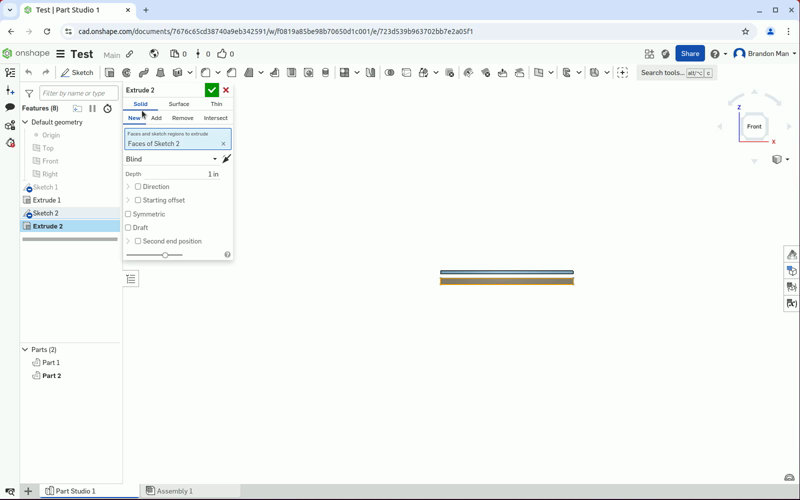
mouse_move(137, 120)
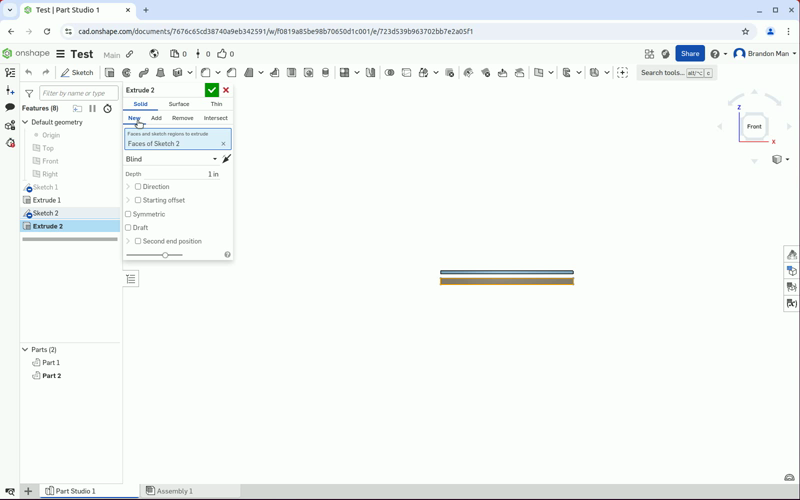
click(137, 120)
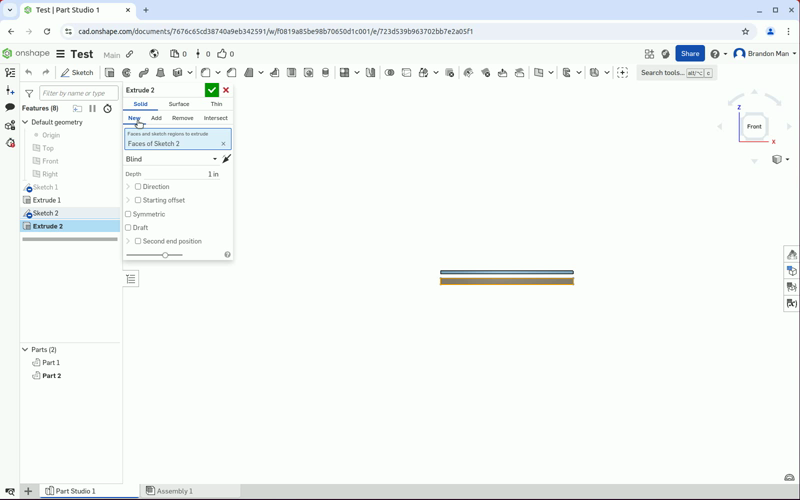
key(tab, 4)
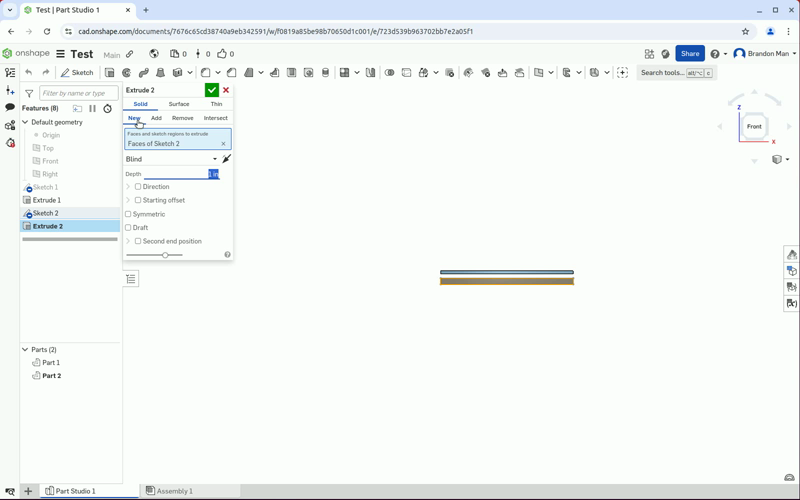
text(0.241)
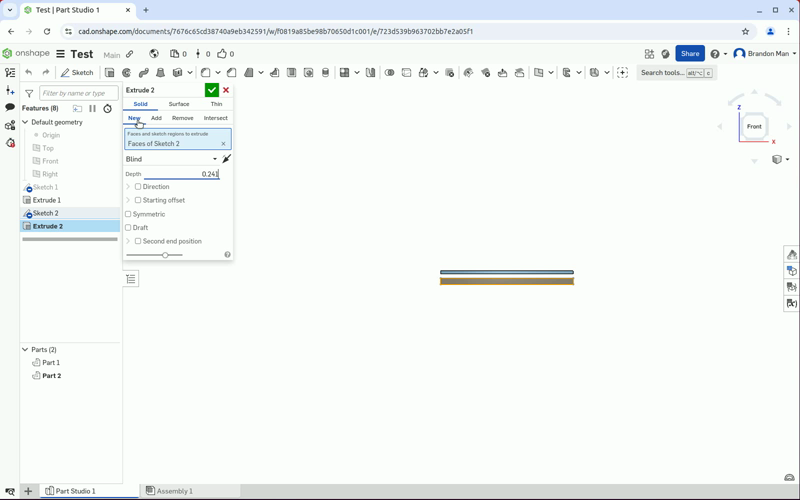
key(enter)
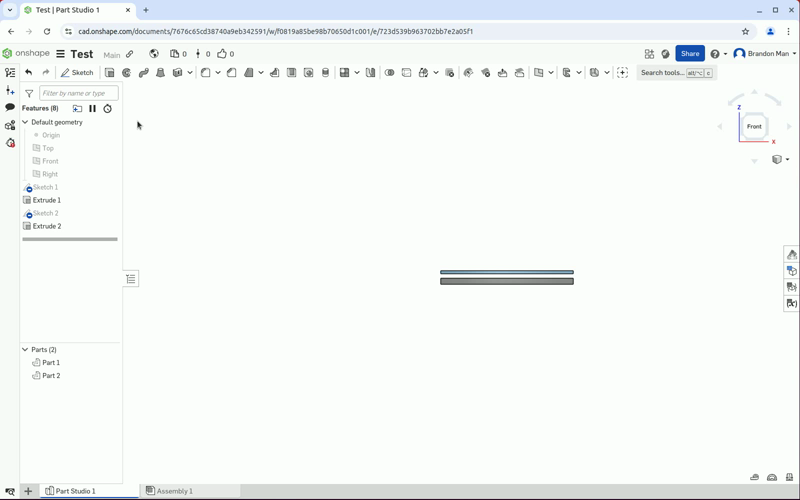
key(shift+h)
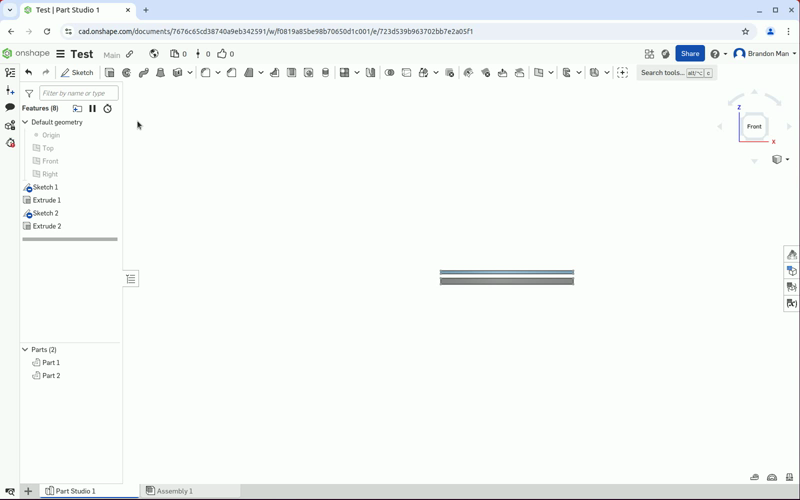
key(shift+h)
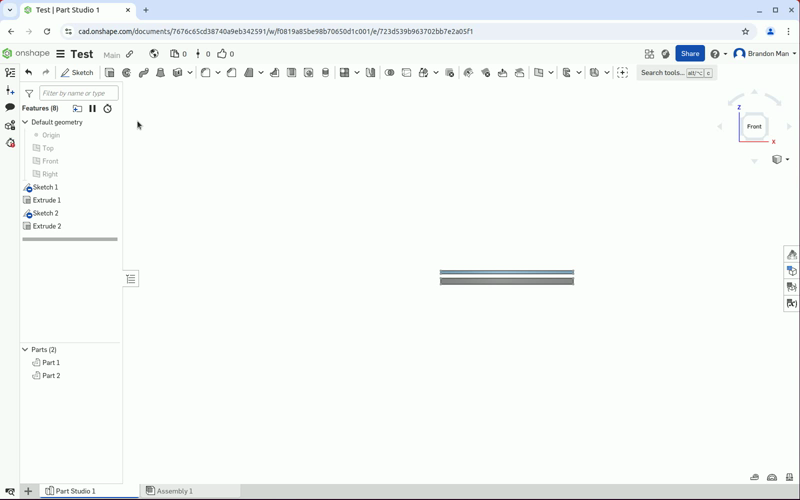
key(shift+7)
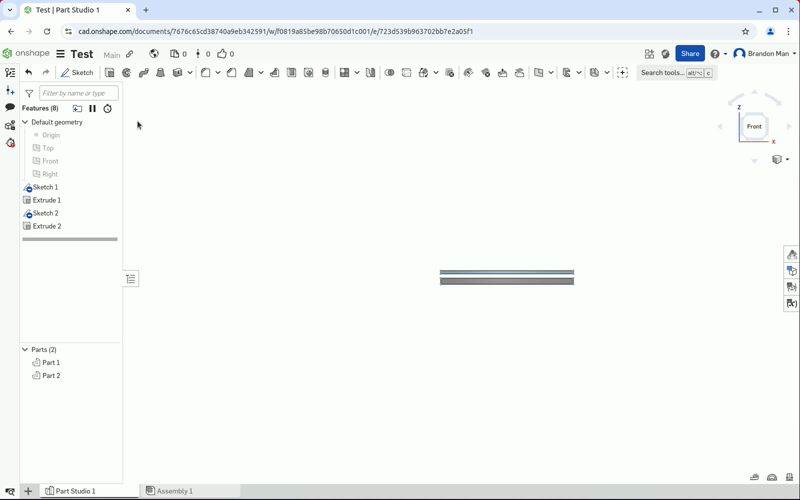
key(left, 2)
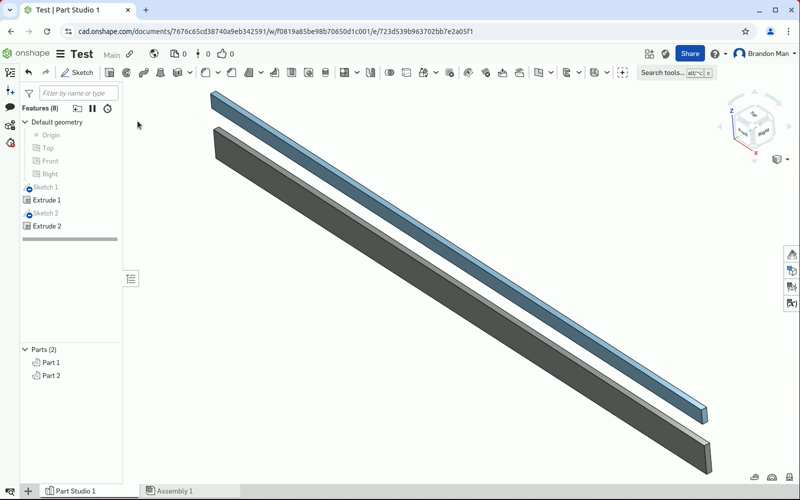
key(down, 2)
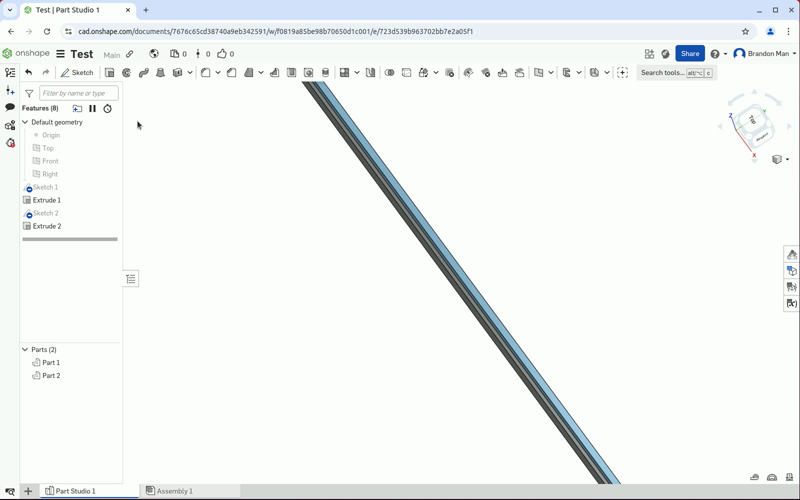
key(up, 2)
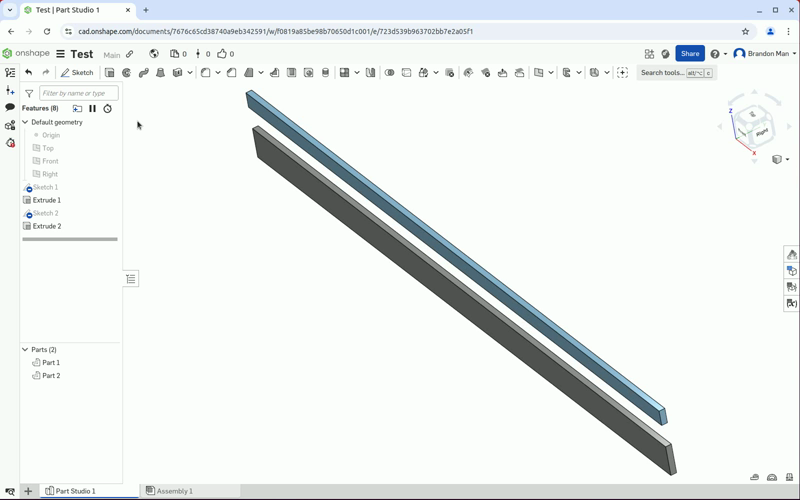
key(right, 2)
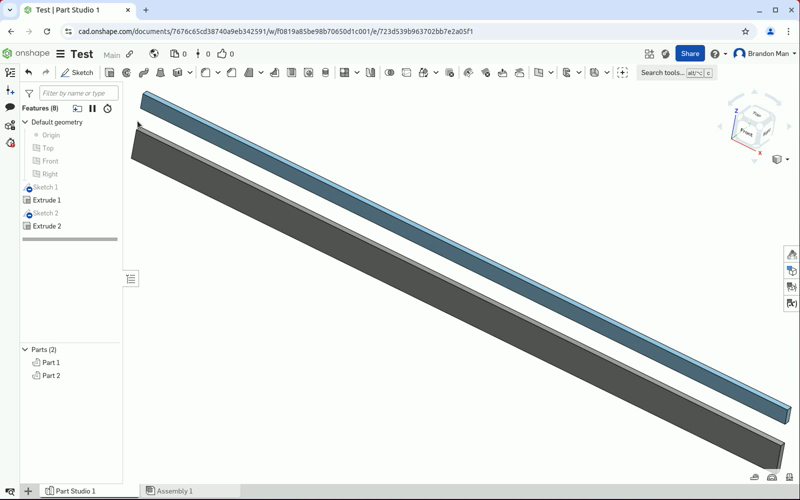
mouse_move(73, 189)
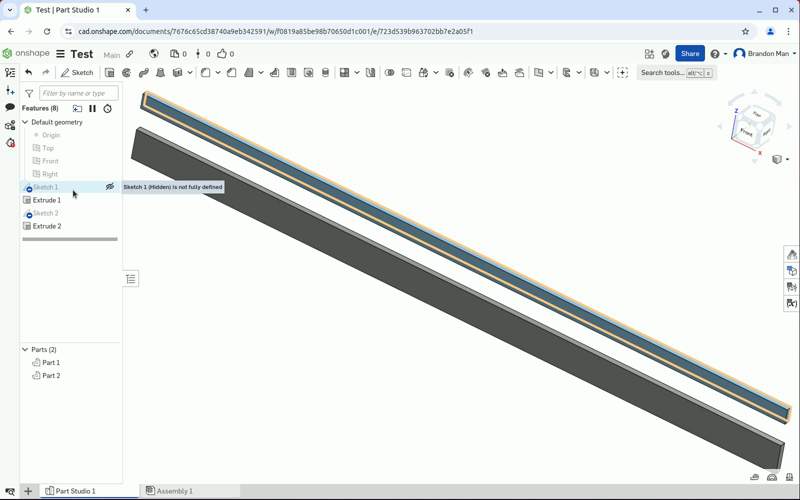
click(73, 189)